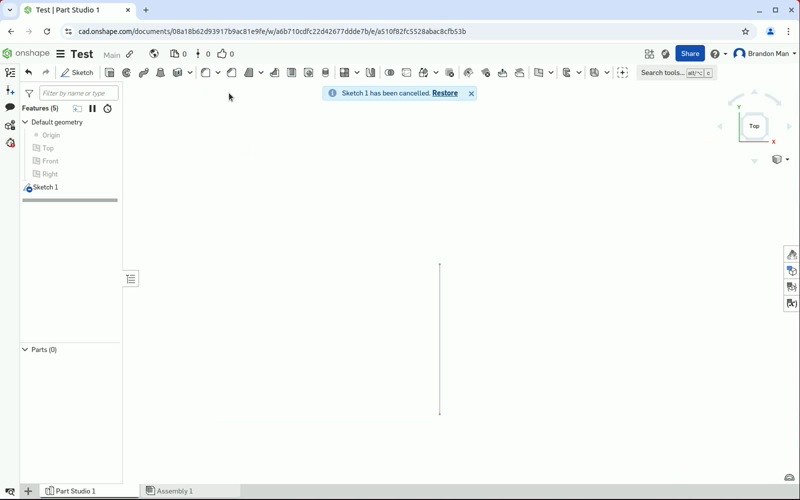
key(shift+h)
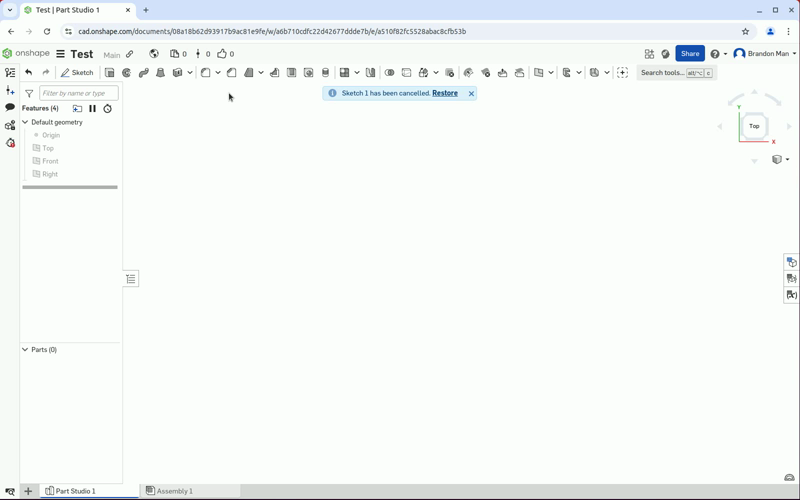
mouse_move(73, 352)
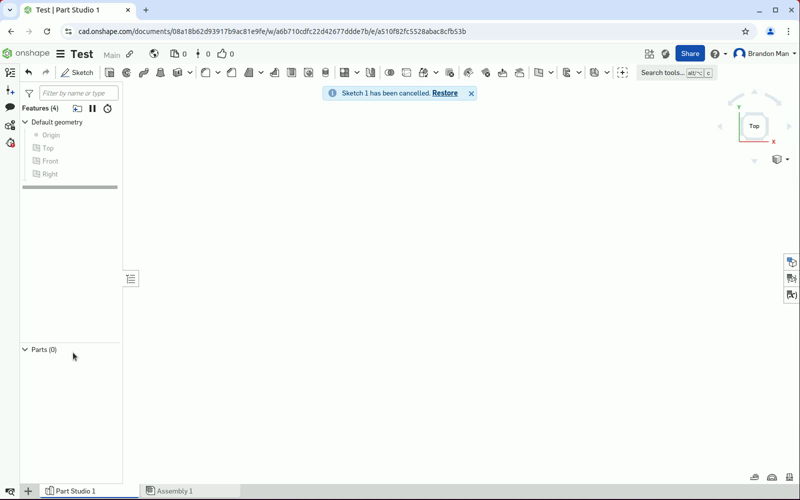
key(y)
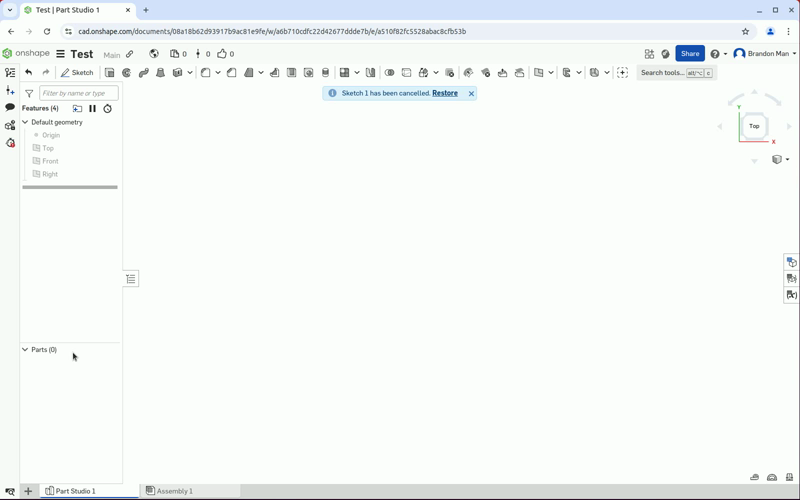
key(shift+p)
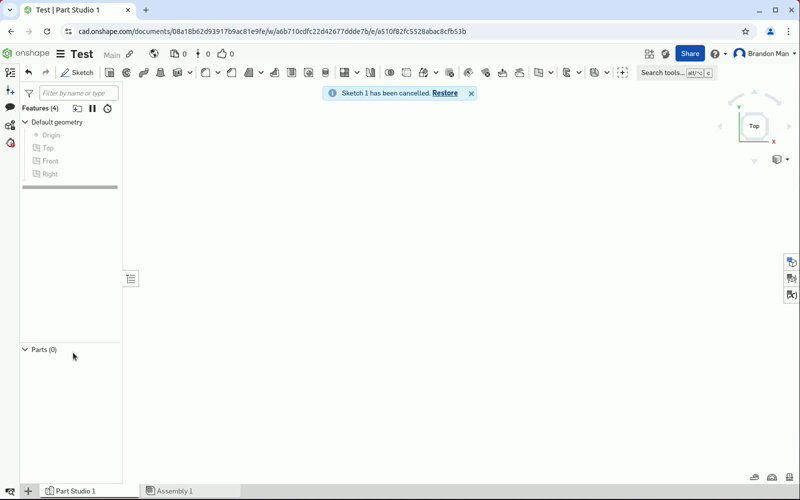
key(space)
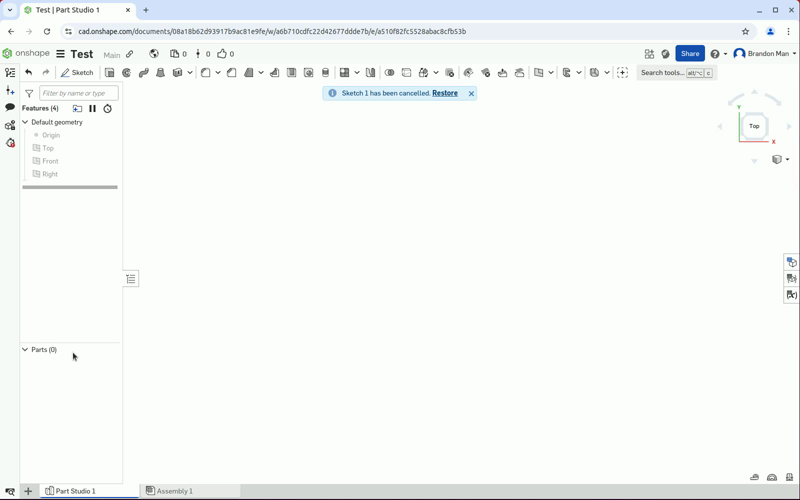
key_down(shift)
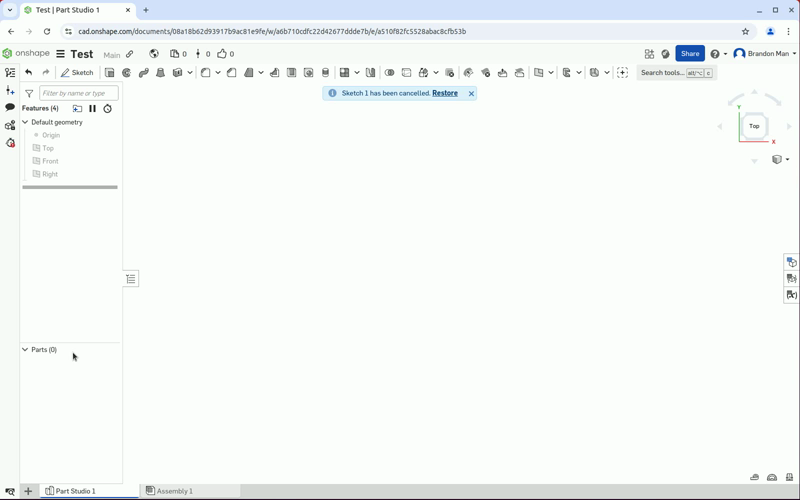
key(up)
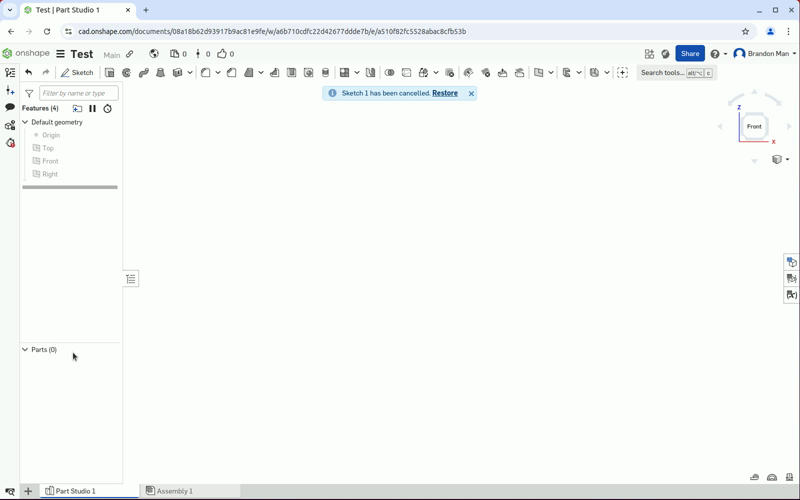
key_up(shift)
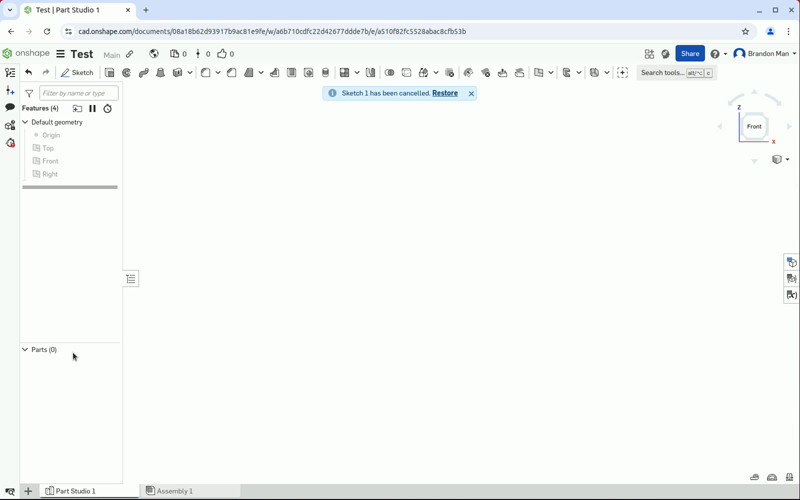
mouse_move(73, 352)
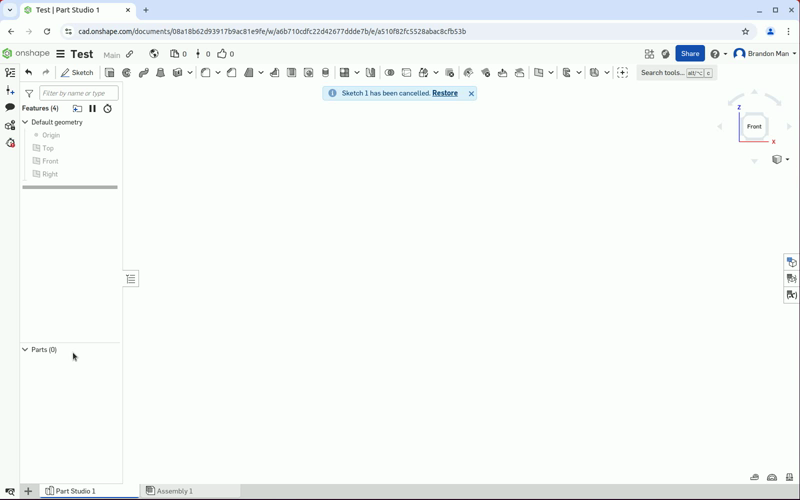
key(shift+y)
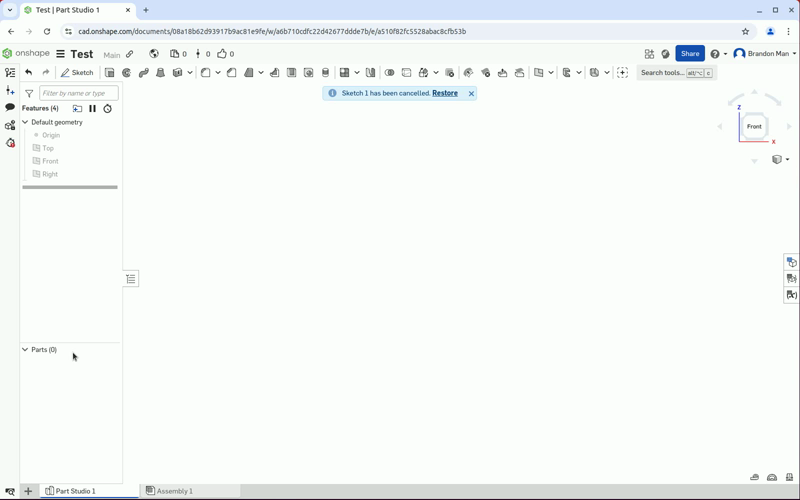
key(shift+s)
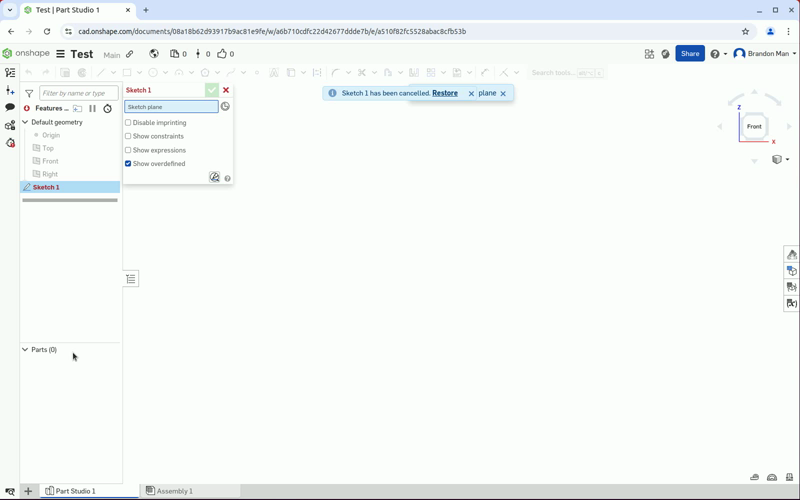
mouse_move(73, 163)
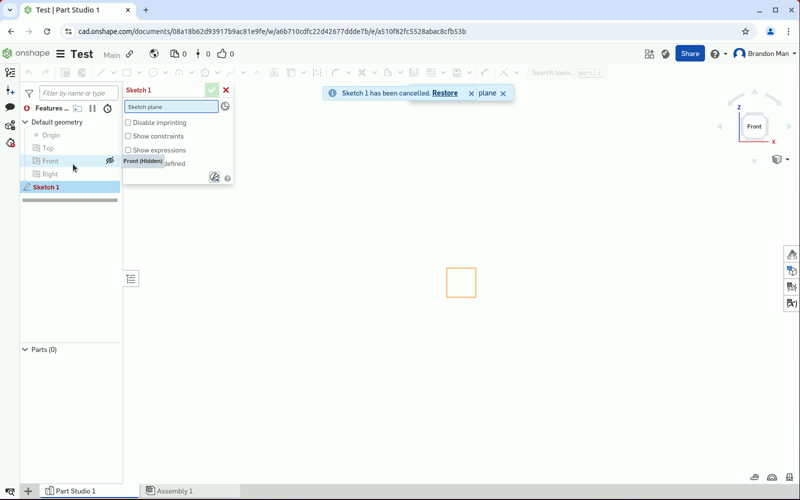
click(73, 163)
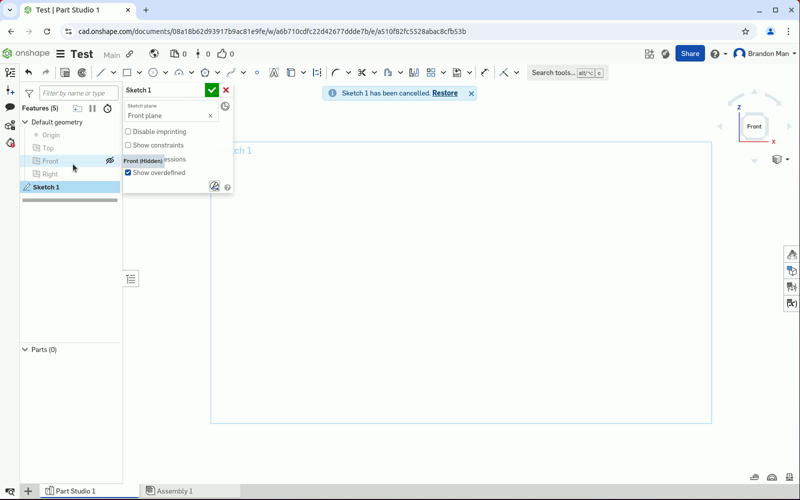
mouse_move(73, 352)
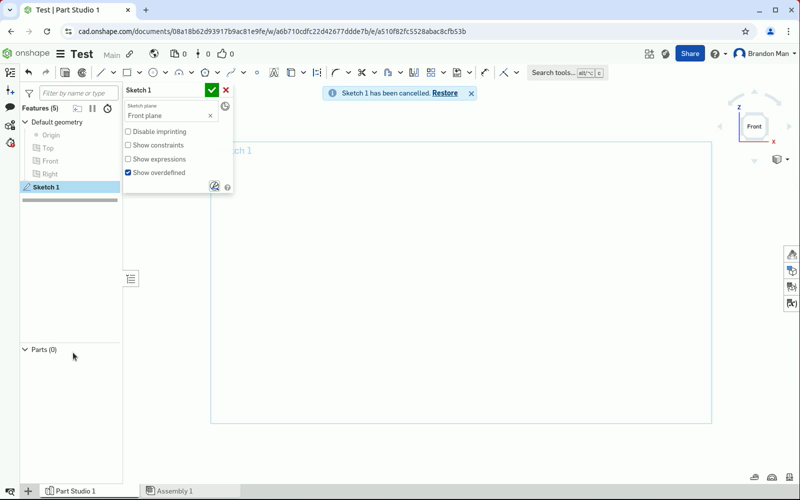
key(y)
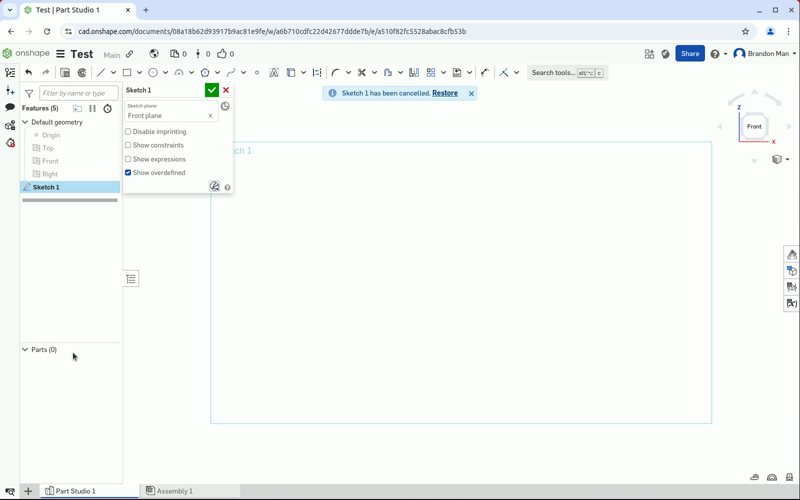
key(c)
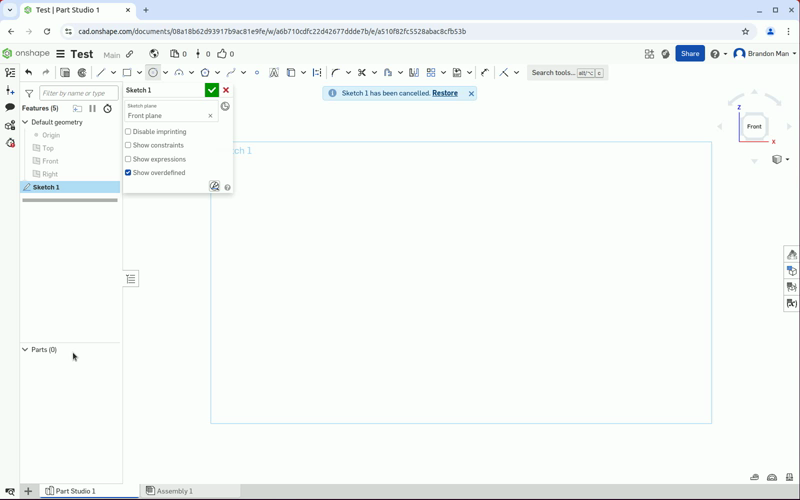
key_down(shift)
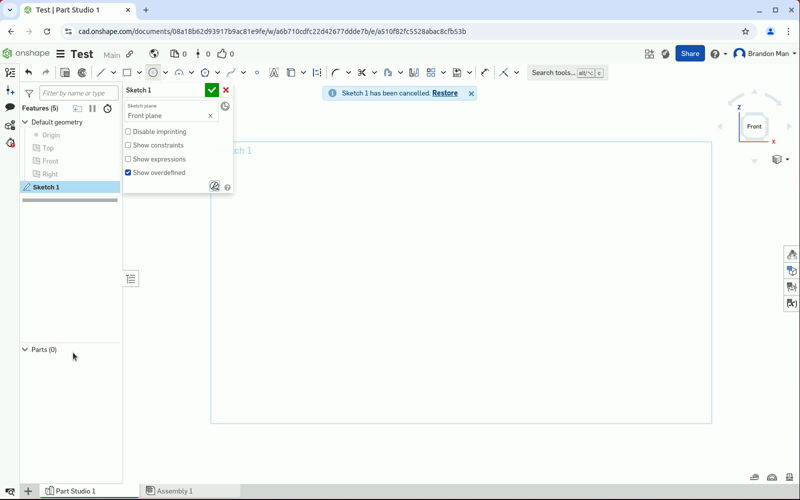
mouse_move(528, 260)
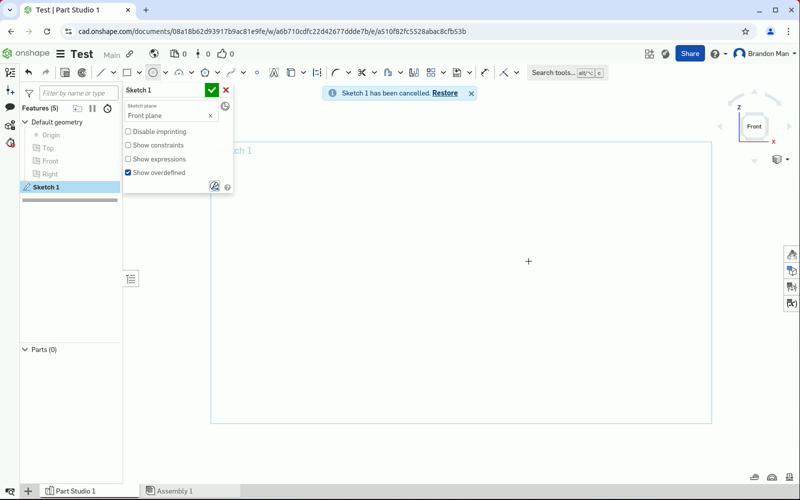
click(528, 260)
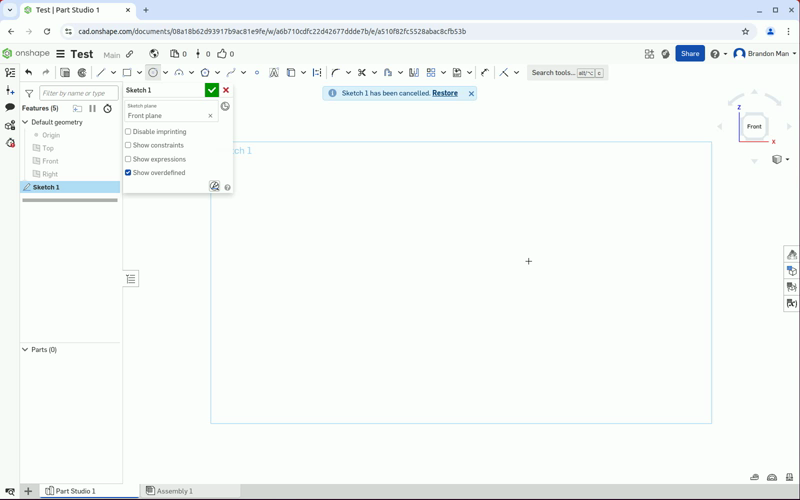
key_up(shift)
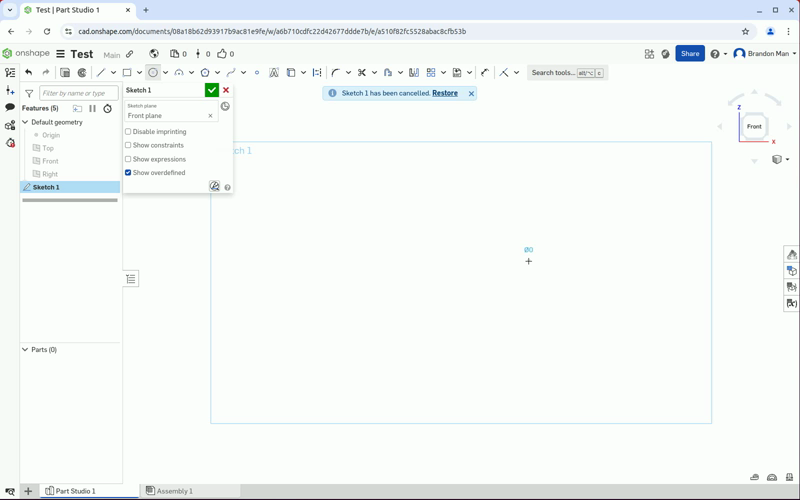
mouse_move(540, 260)
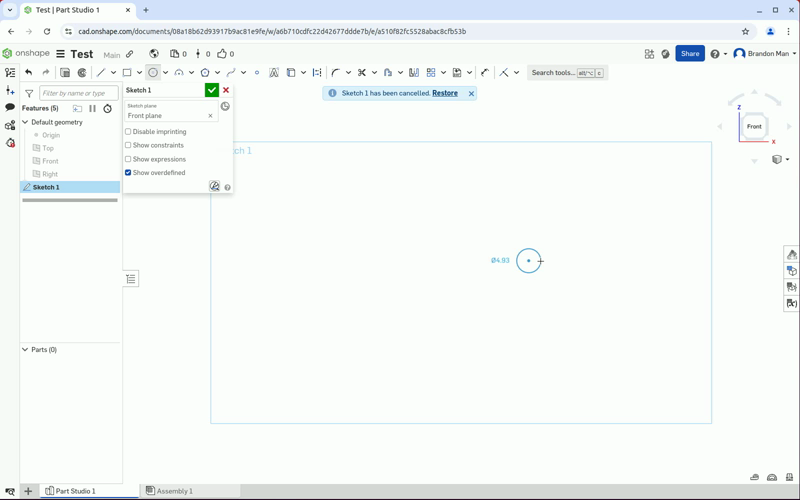
click(540, 260)
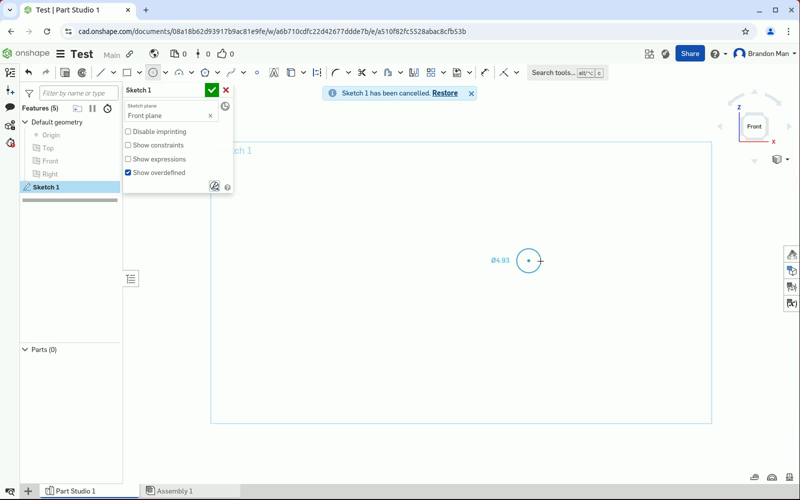
key(esc)
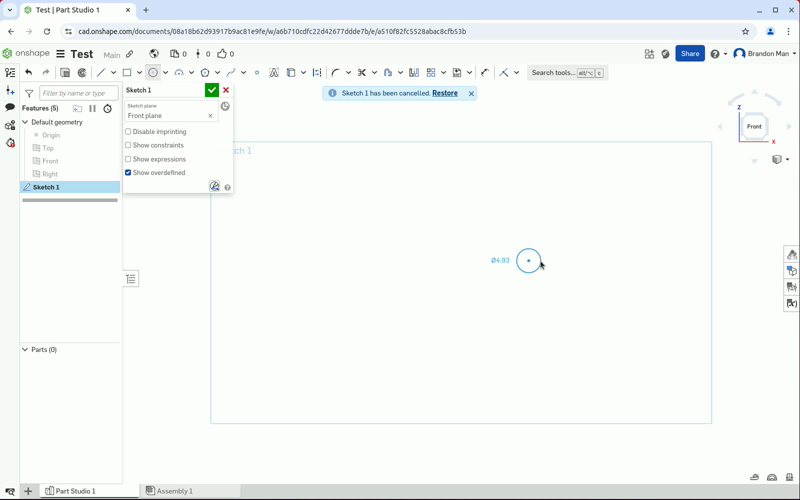
mouse_move(525, 267)
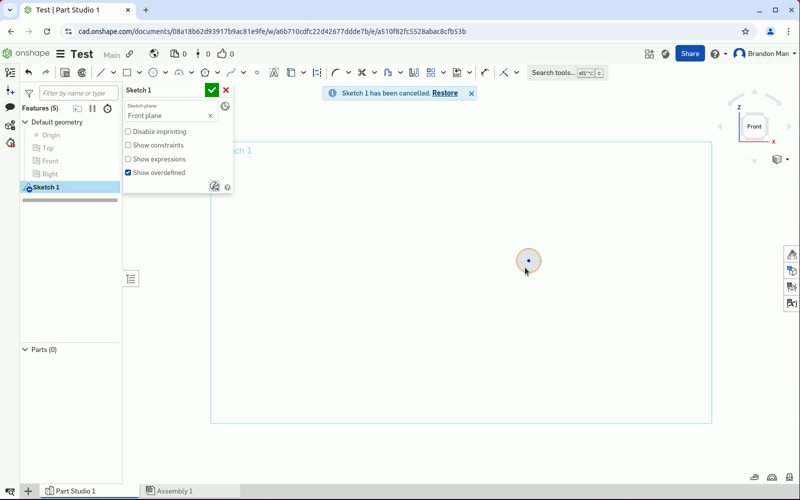
scroll(6)
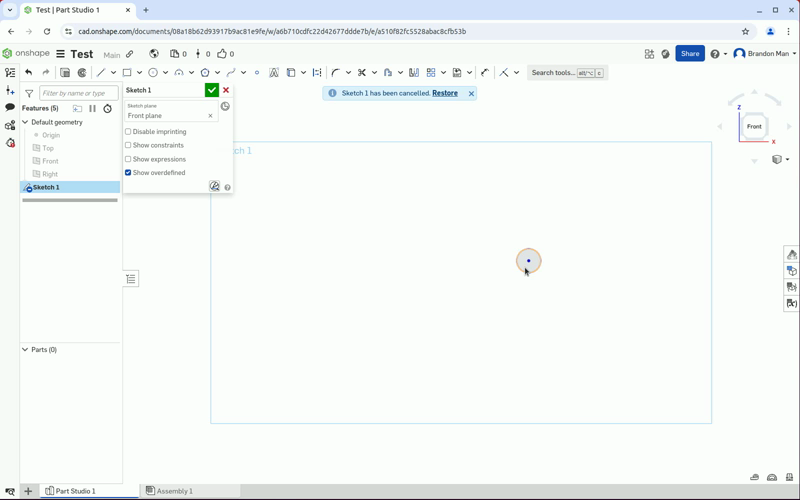
scroll(6)
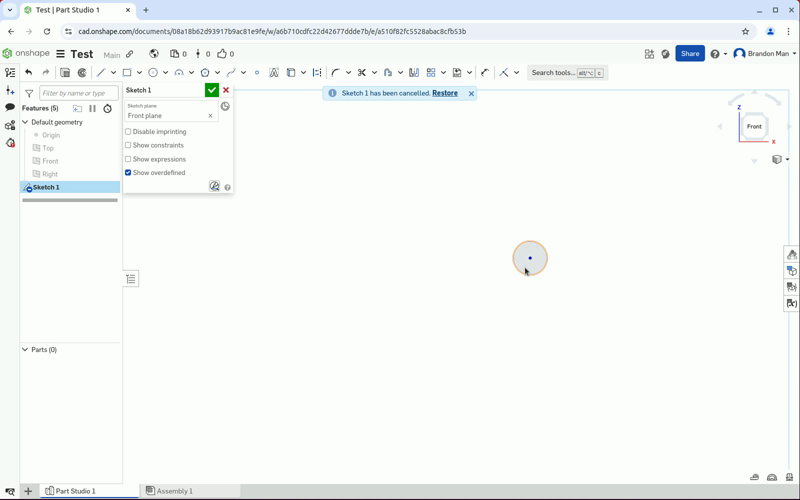
scroll(6)
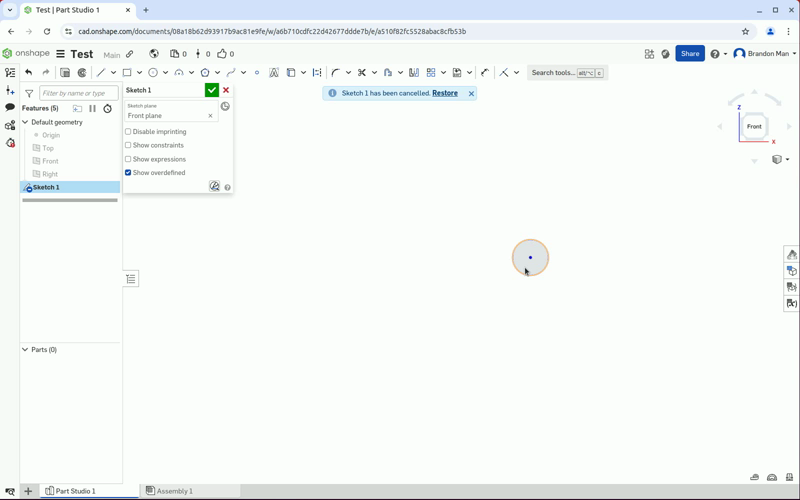
scroll(6)
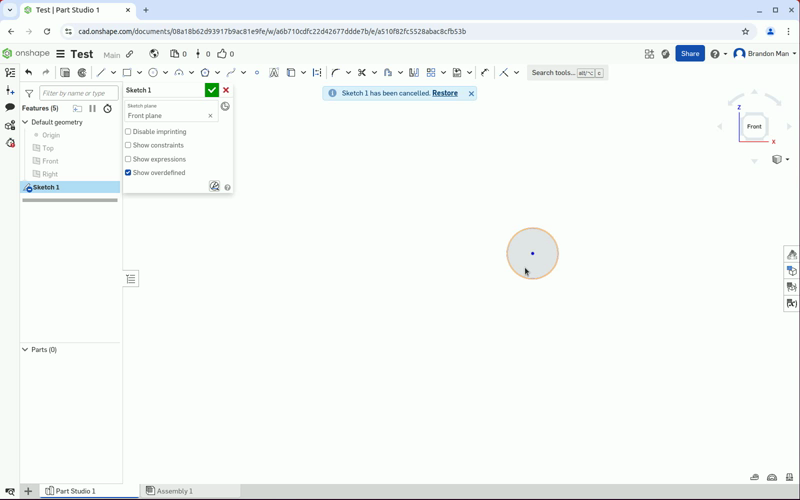
scroll(6)
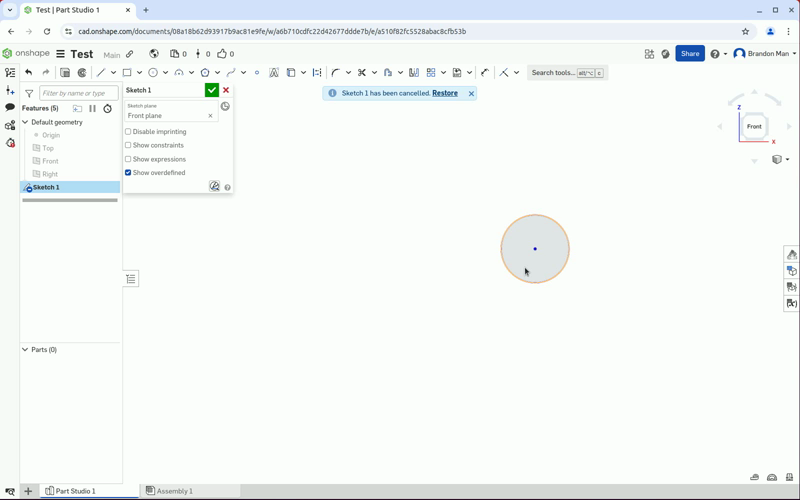
scroll(6)
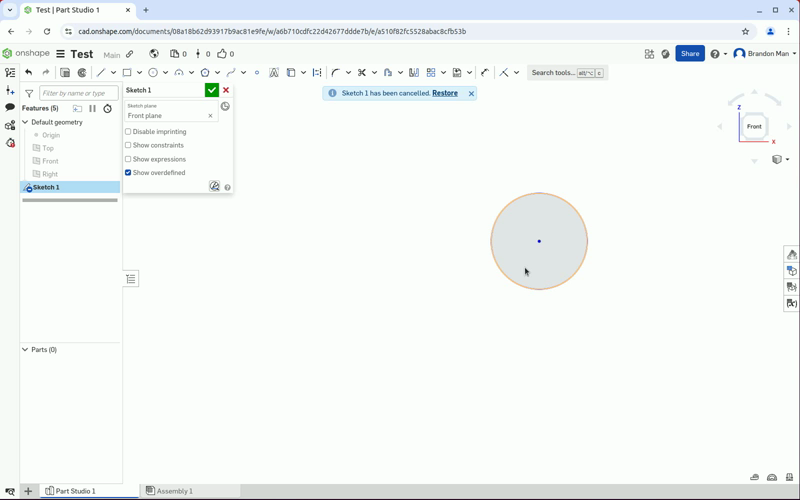
scroll(6)
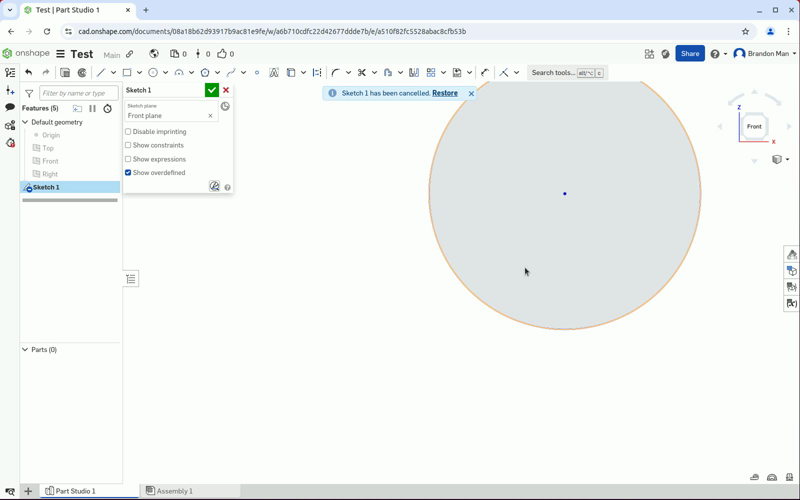
click(525, 267)
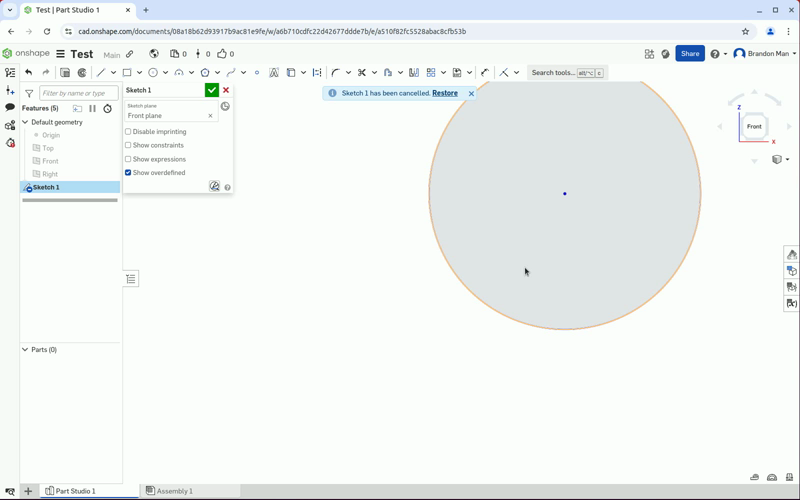
scroll(-6)
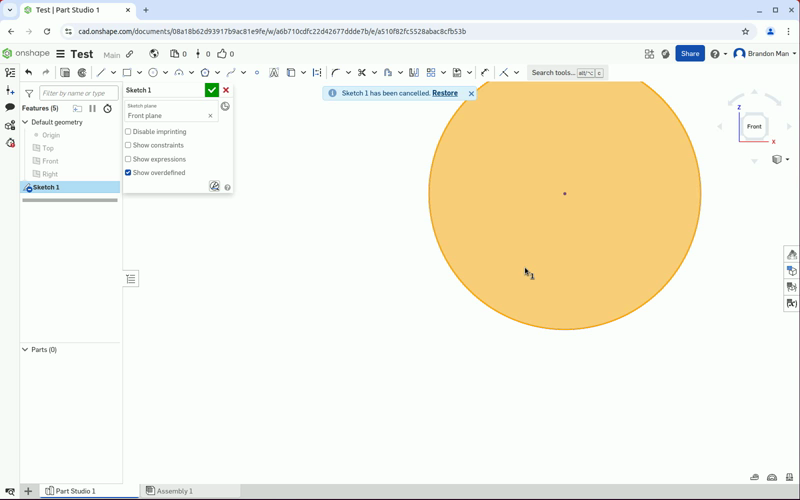
scroll(-6)
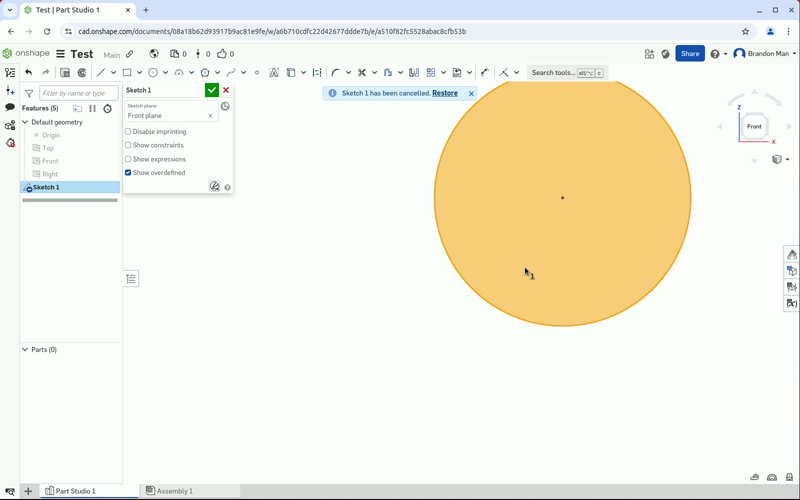
scroll(-6)
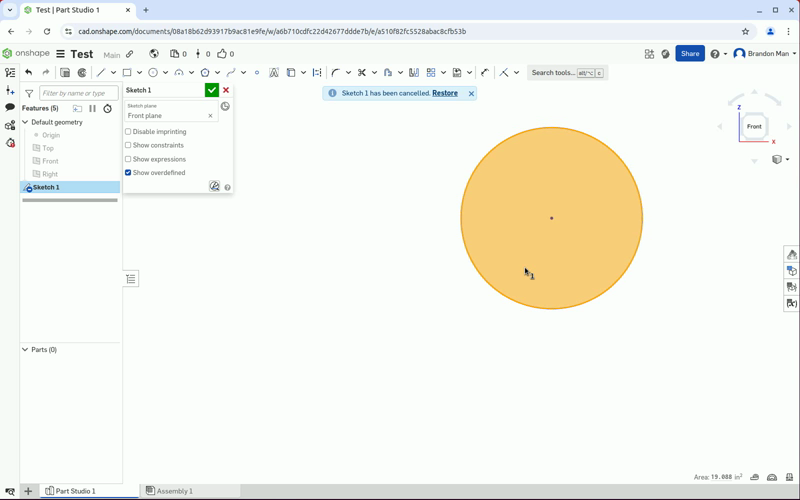
scroll(-6)
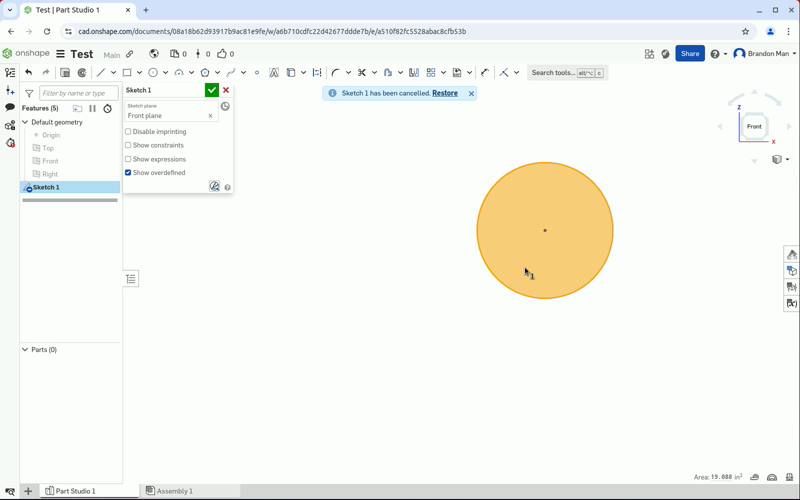
scroll(-6)
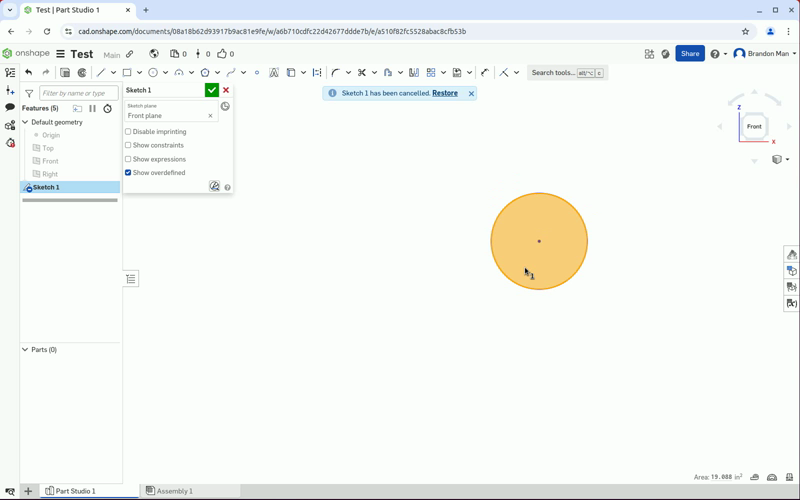
scroll(-6)
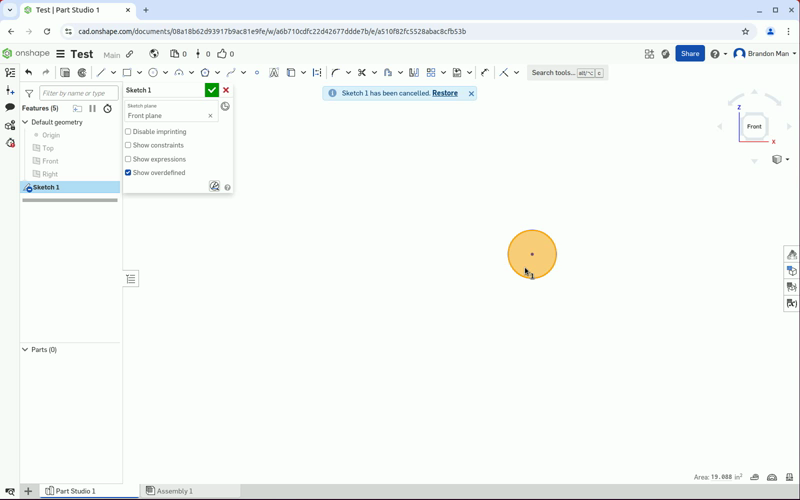
scroll(-6)
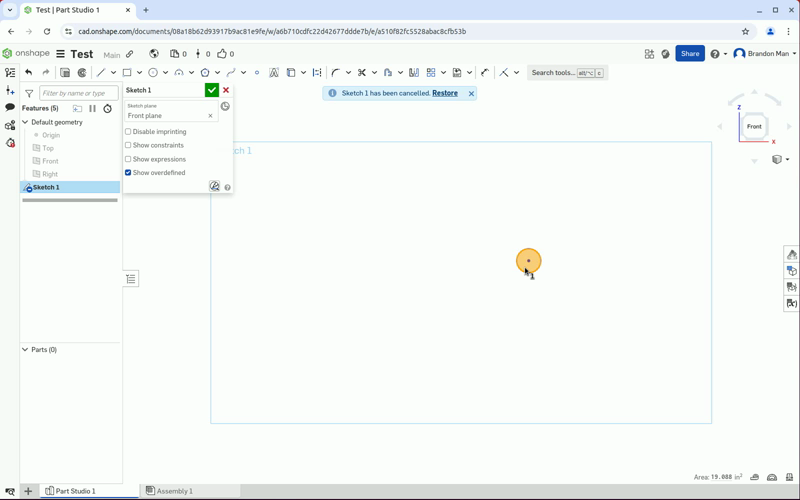
mouse_move(73, 352)
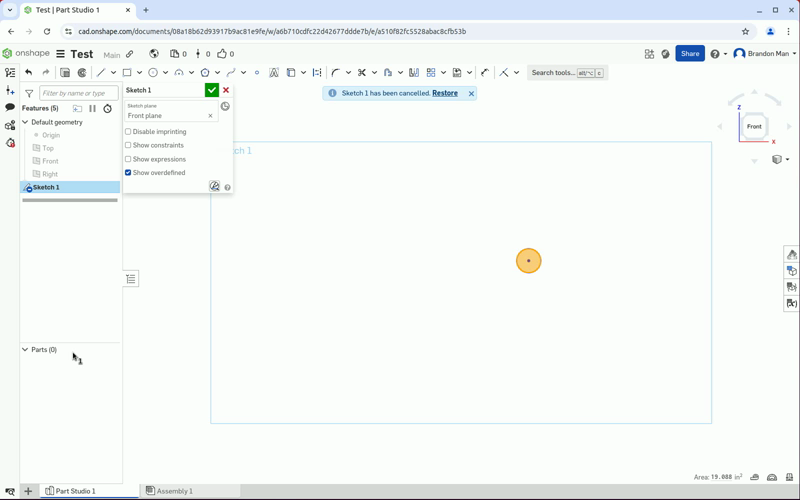
key(shift+y)
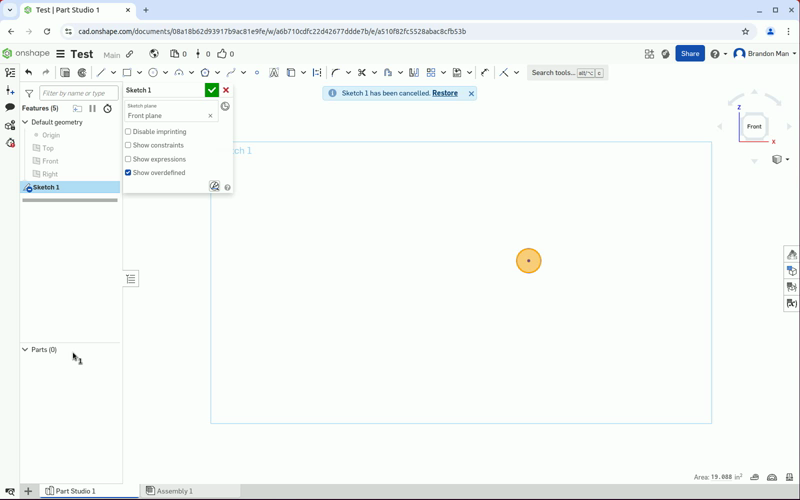
key(shift+e)
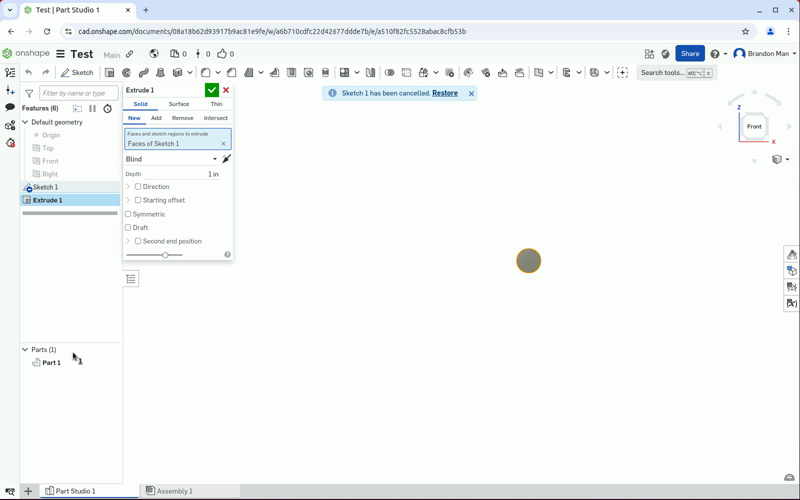
mouse_move(143, 106)
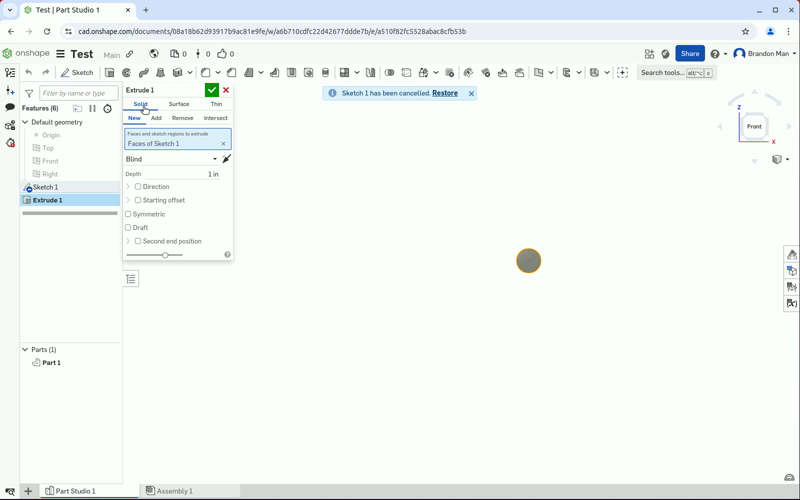
click(143, 106)
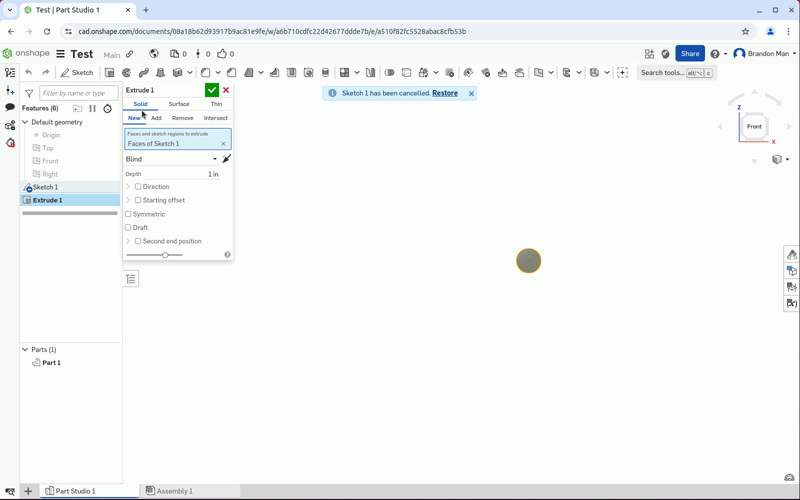
mouse_move(137, 120)
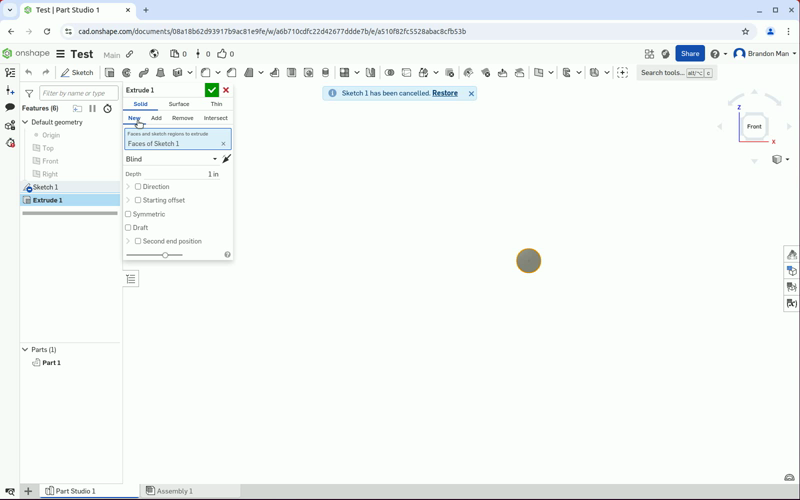
click(137, 120)
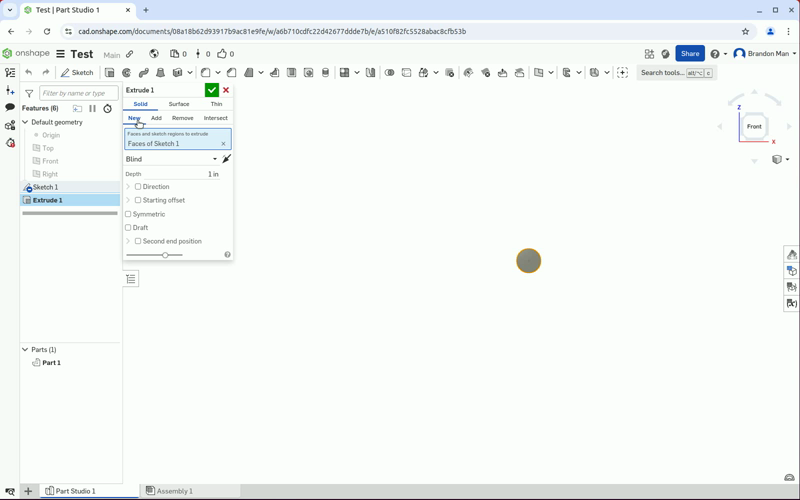
key(tab, 4)
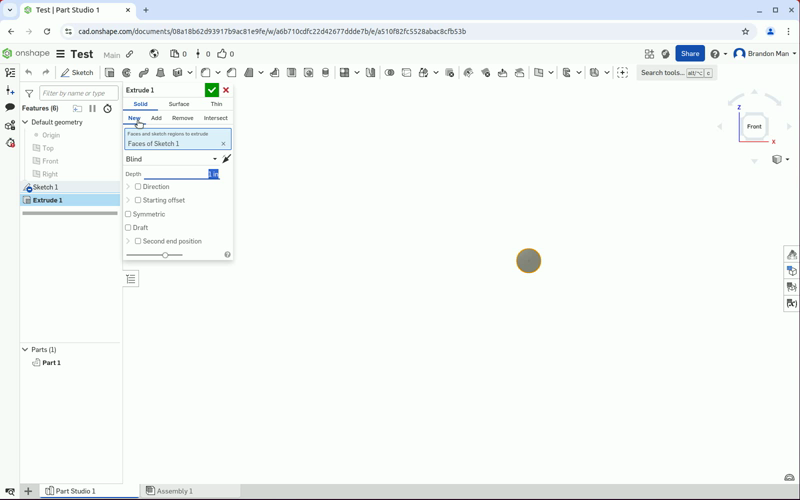
text(23.108)
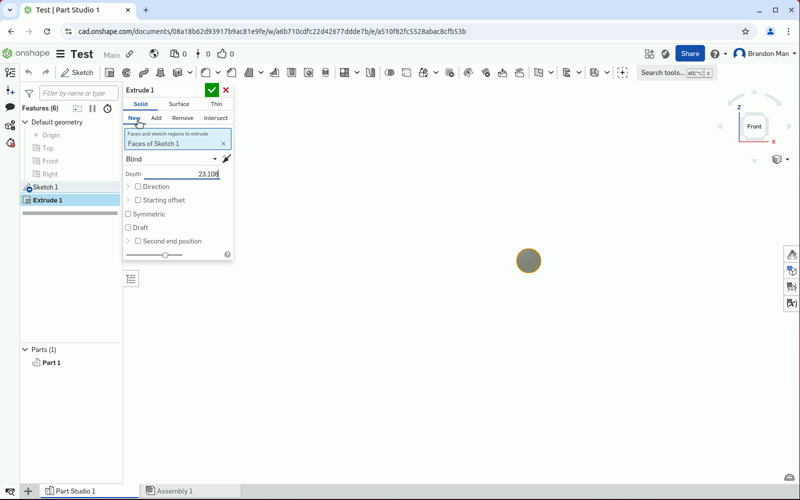
key(enter)
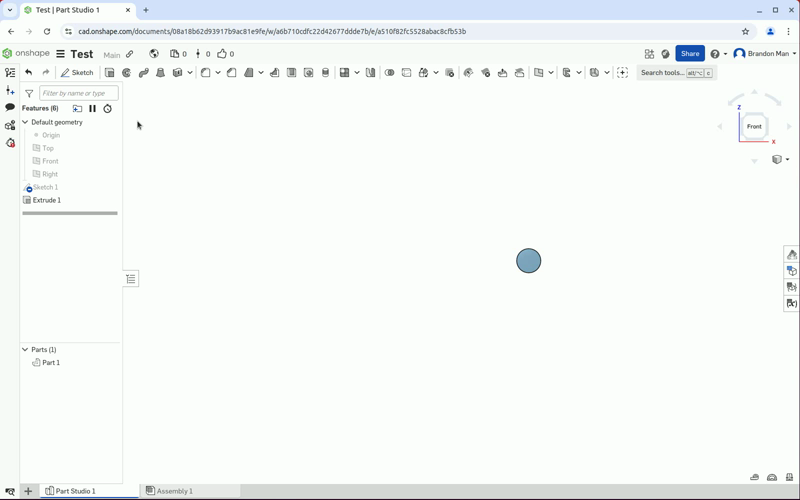
key(shift+h)
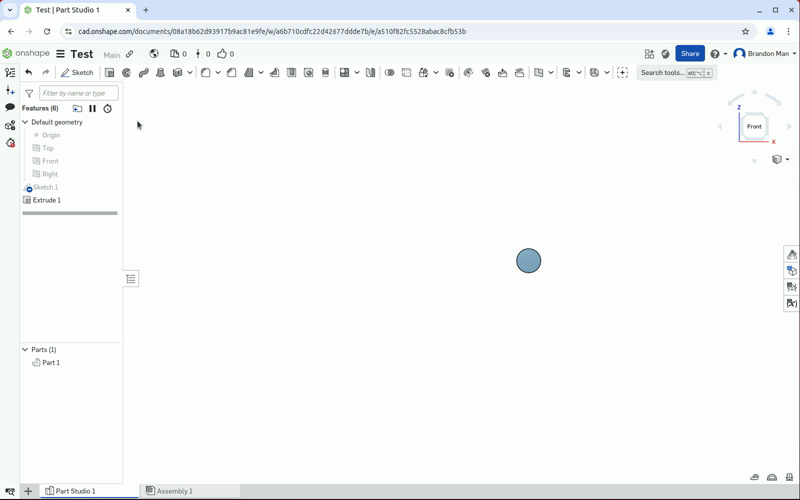
key(shift+h)
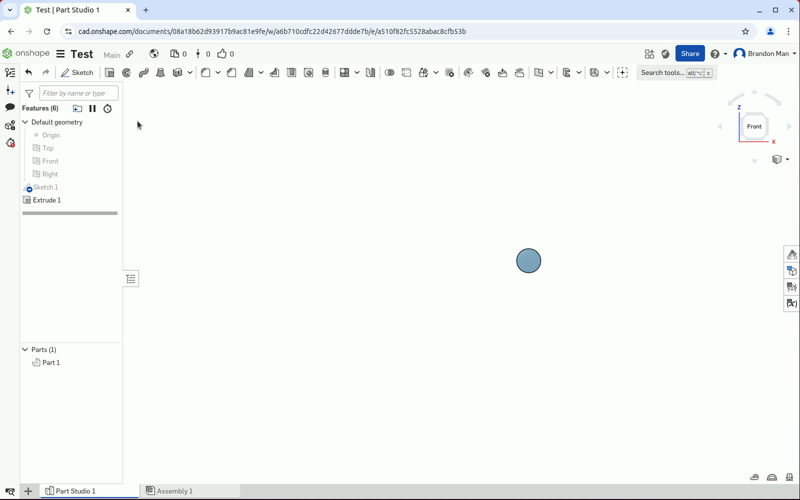
mouse_move(73, 189)
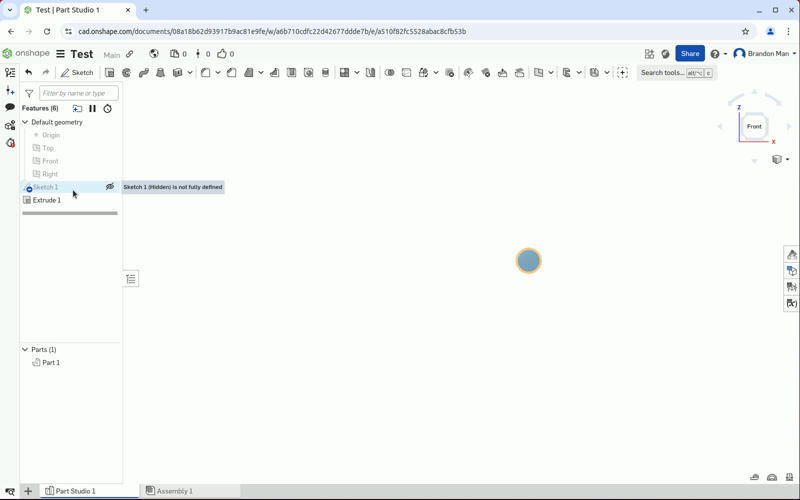
click(73, 189)
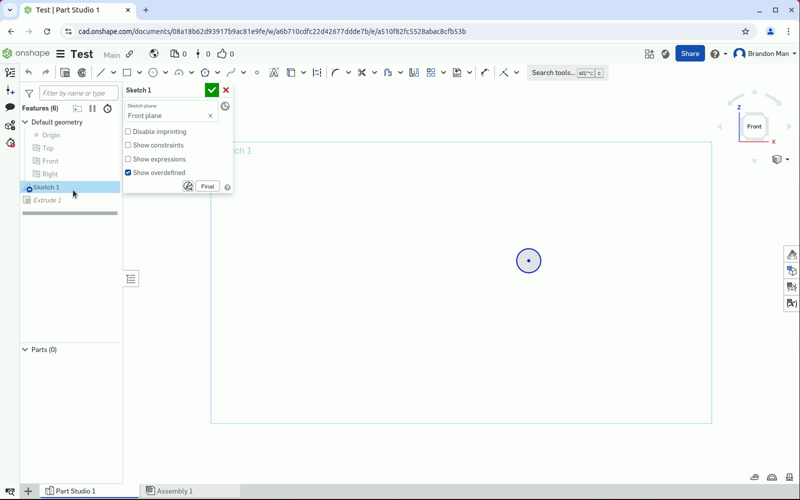
mouse_move(229, 92)
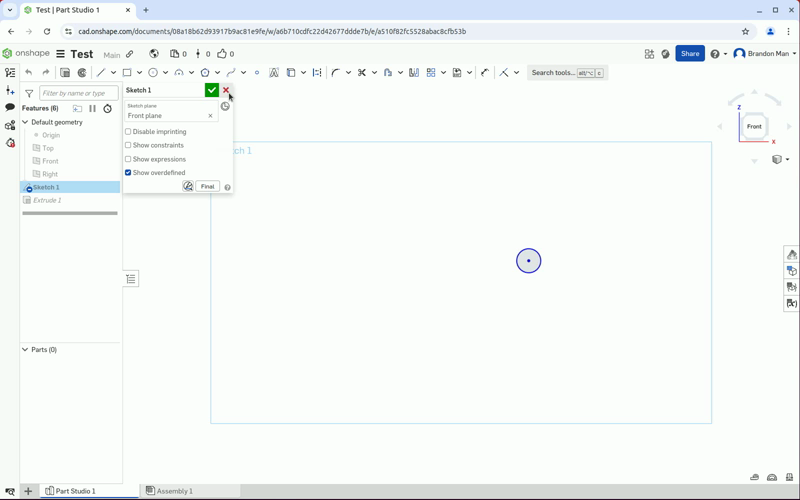
click(229, 92)
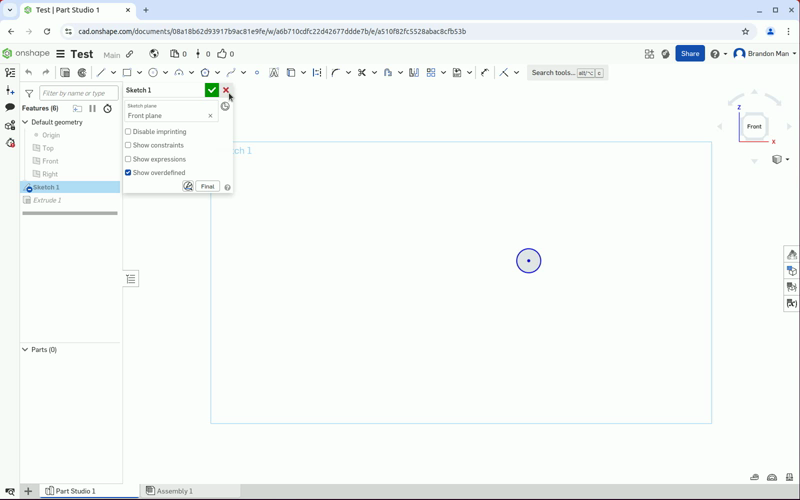
key(shift+s)
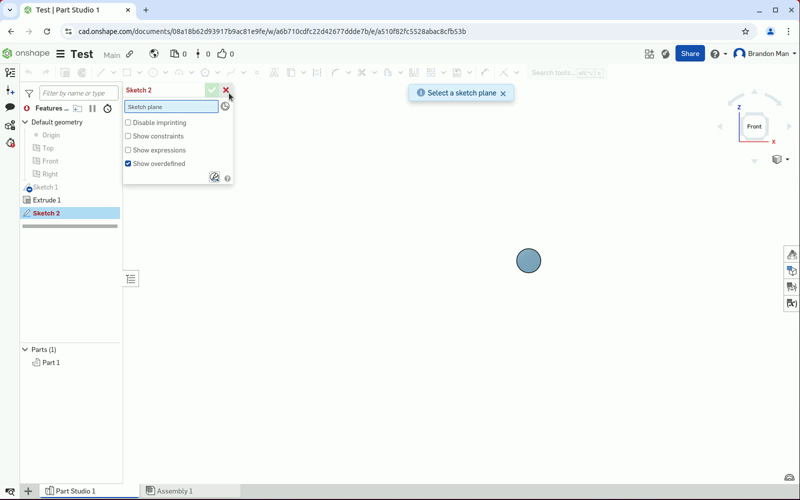
mouse_move(73, 163)
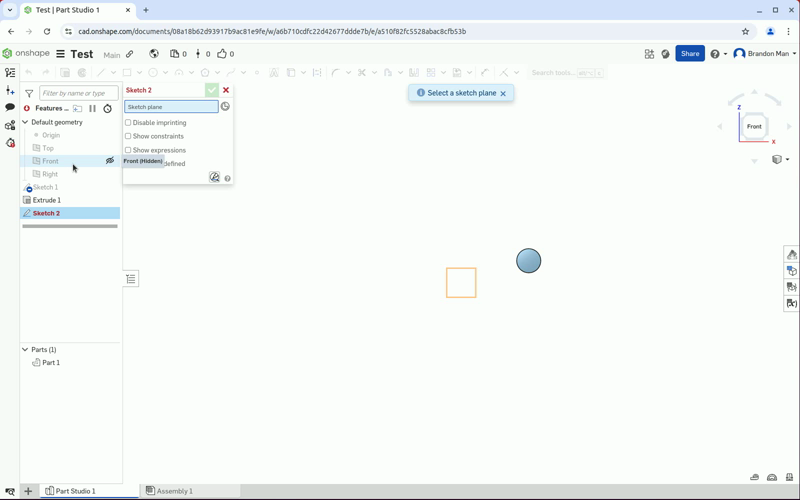
click(73, 163)
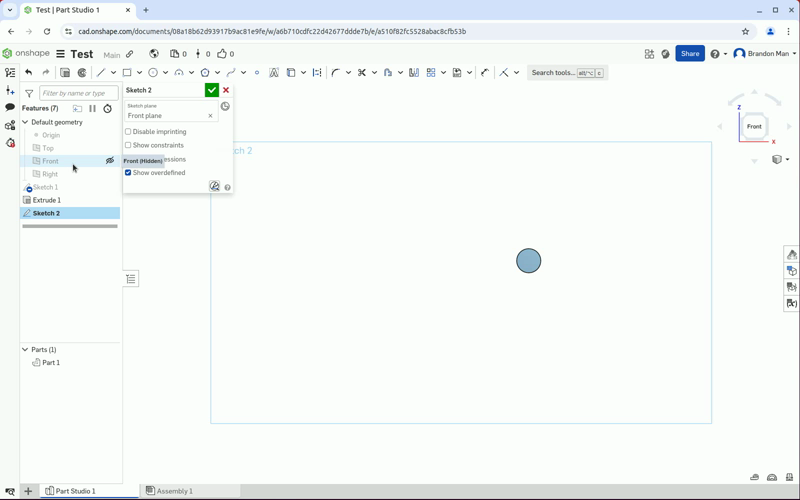
mouse_move(73, 352)
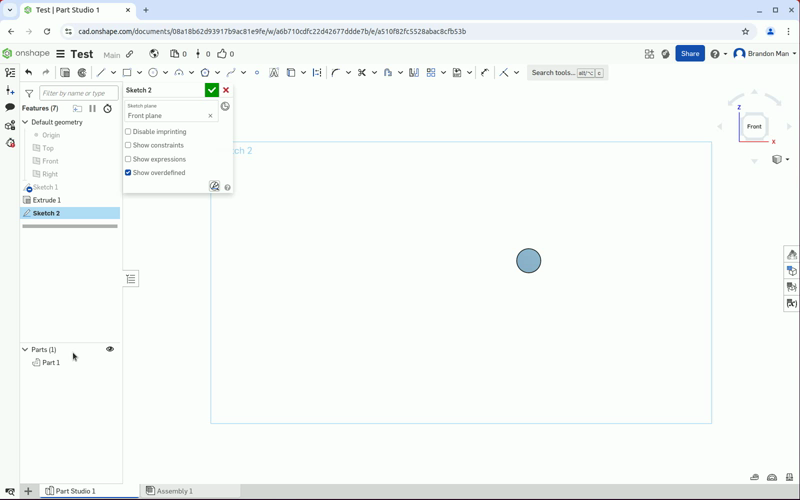
key(y)
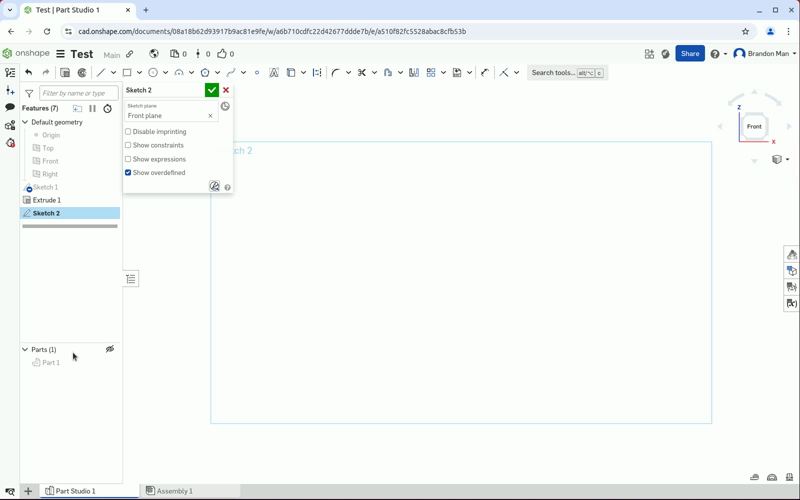
key(a)
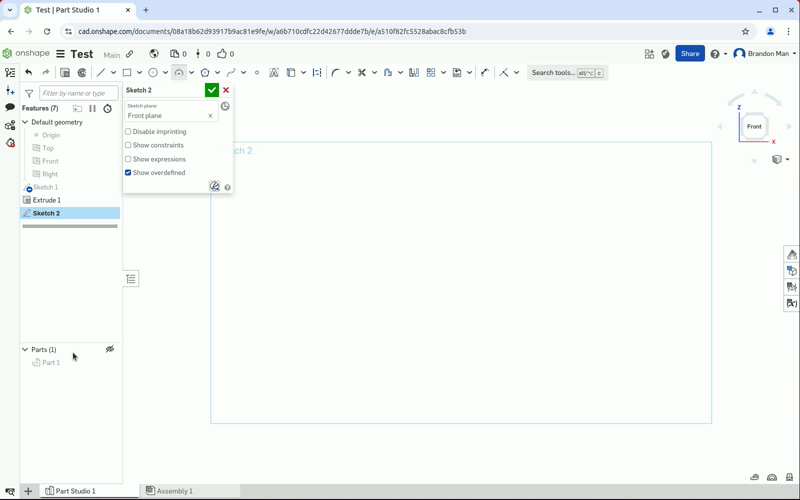
key_down(shift)
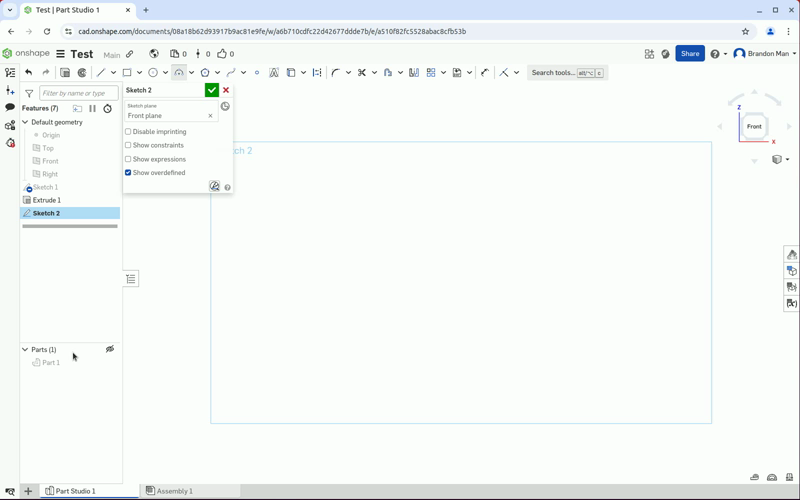
mouse_move(416, 305)
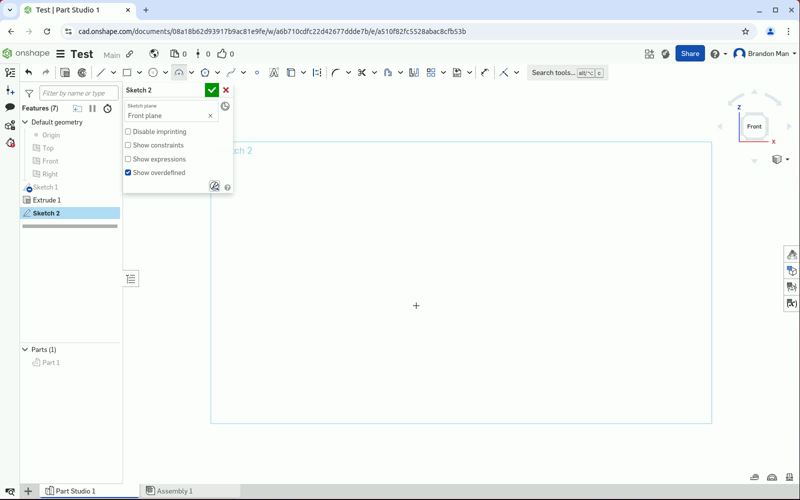
click(416, 305)
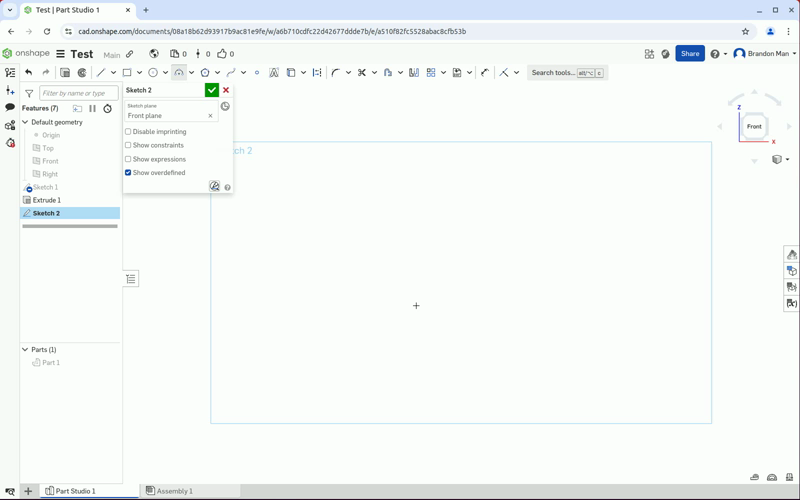
key_up(shift)
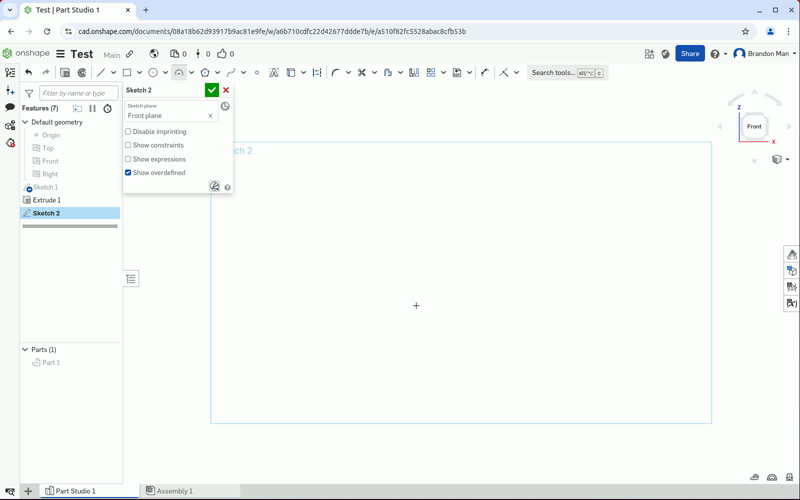
key_down(shift)
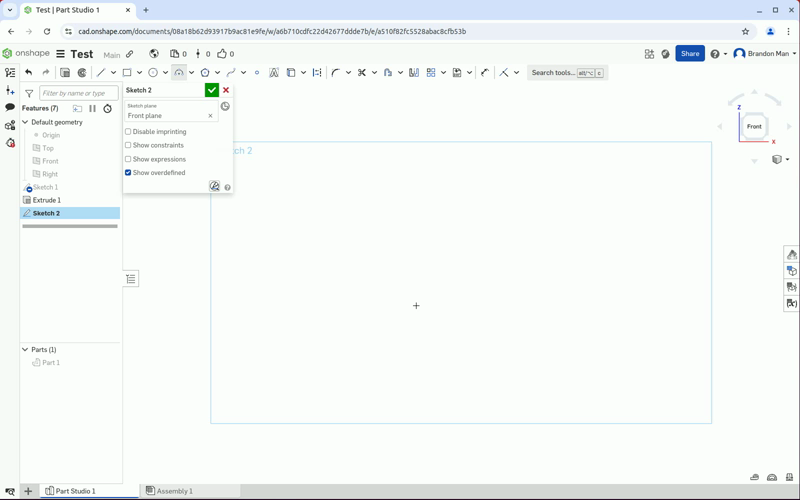
mouse_move(439, 327)
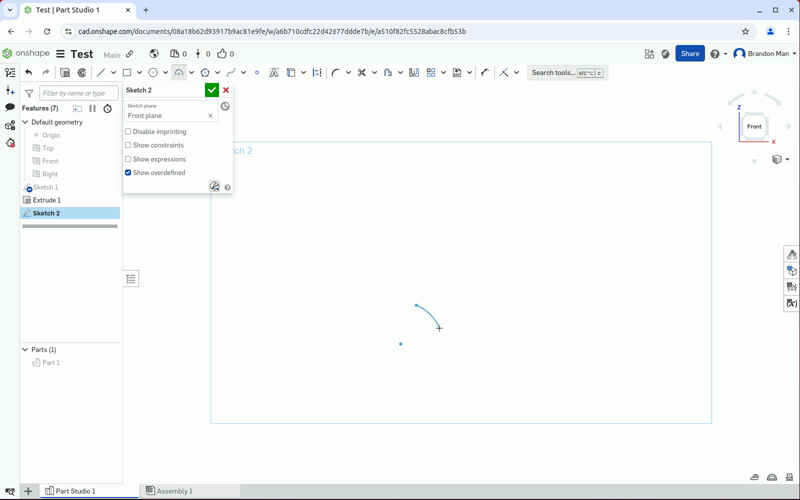
click(439, 327)
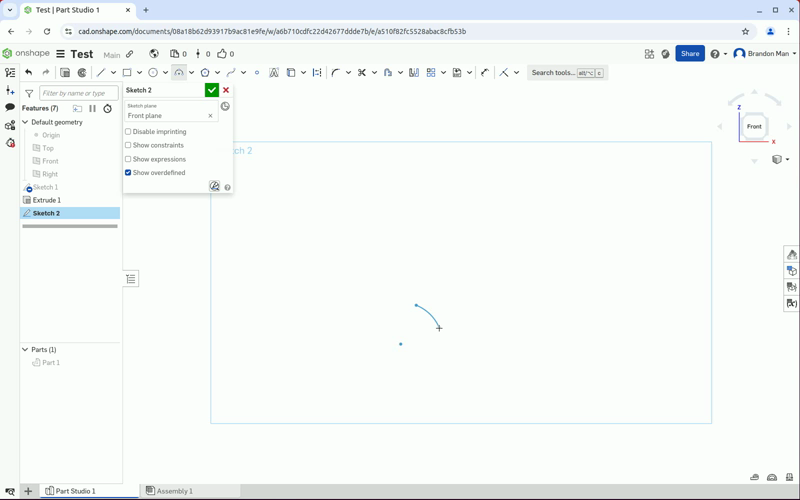
mouse_move(422, 321)
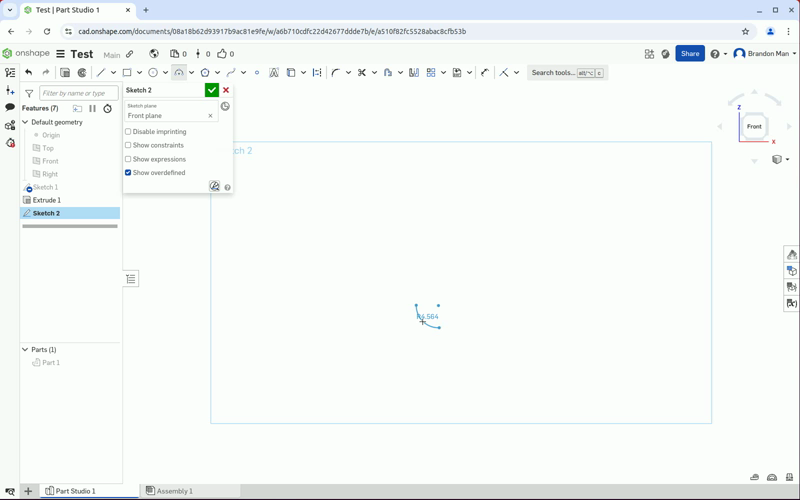
click(422, 321)
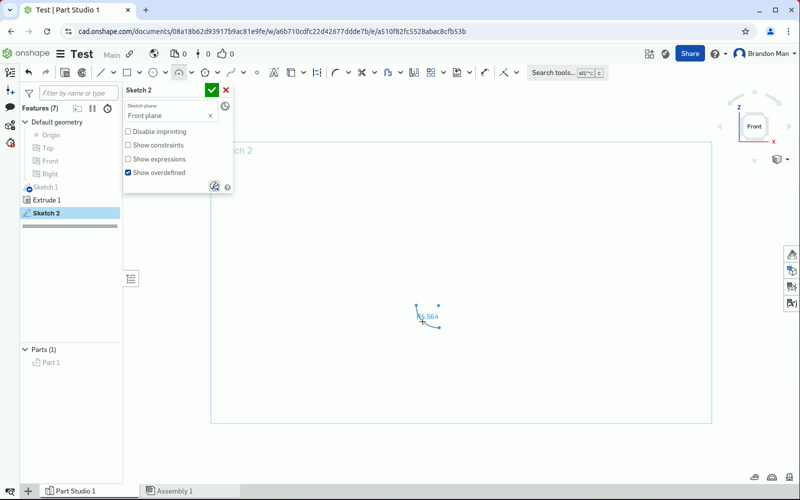
key_up(shift)
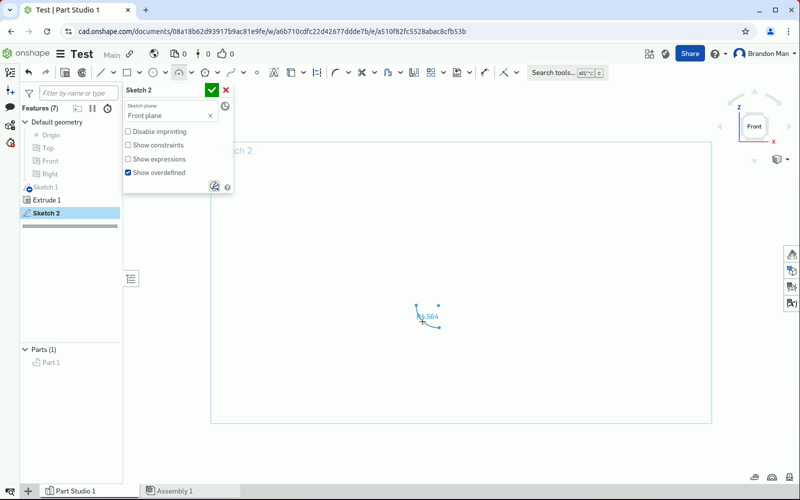
key(esc)
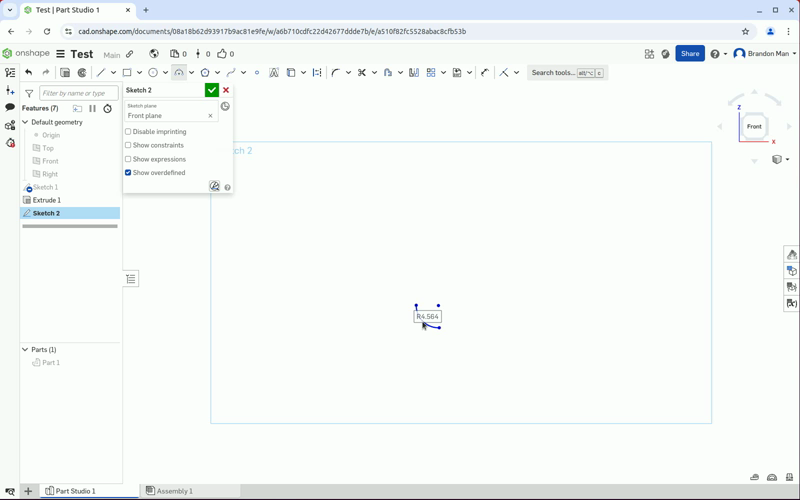
key(l)
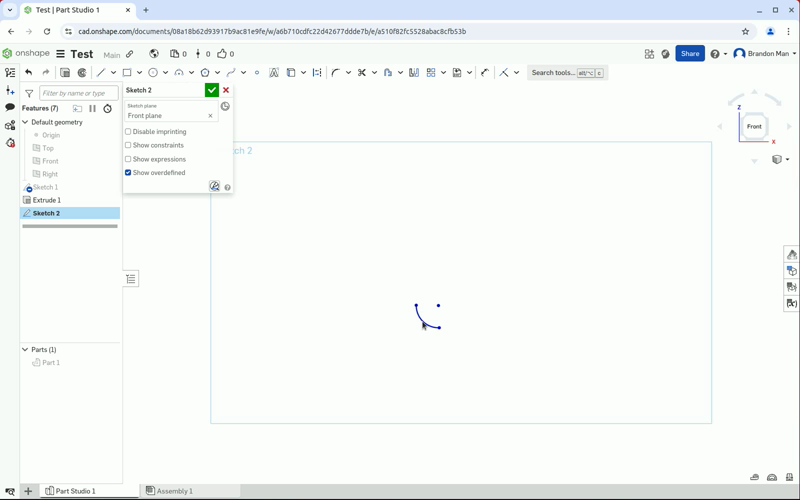
mouse_move(439, 327)
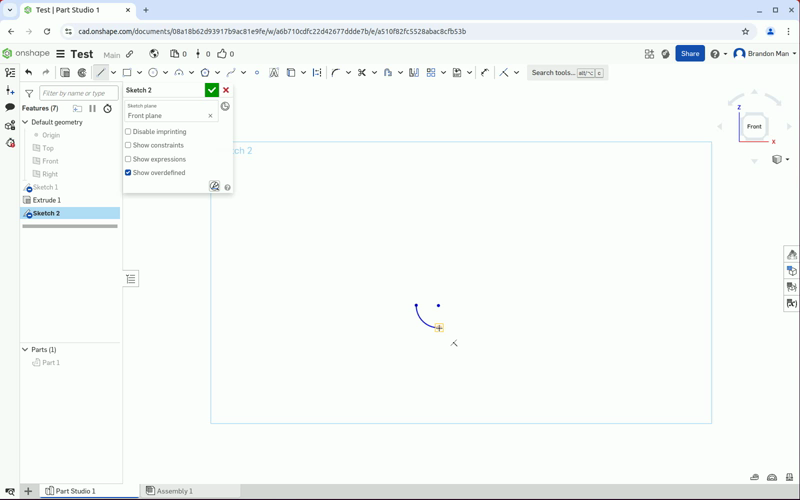
click(439, 327)
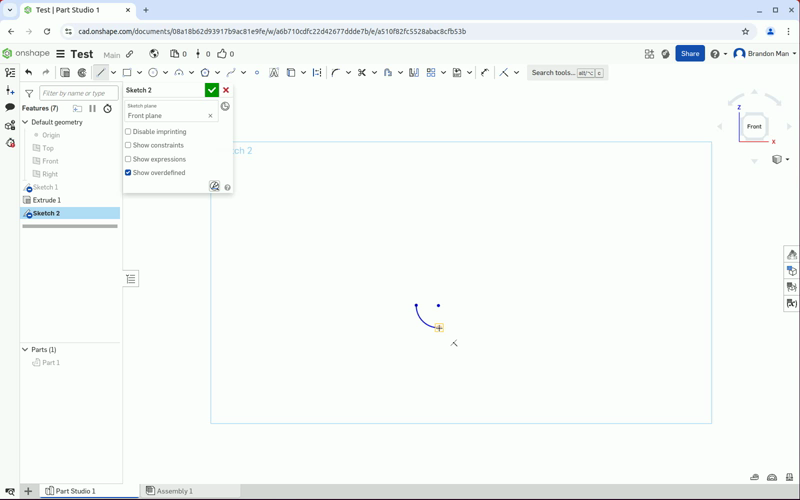
key_down(shift)
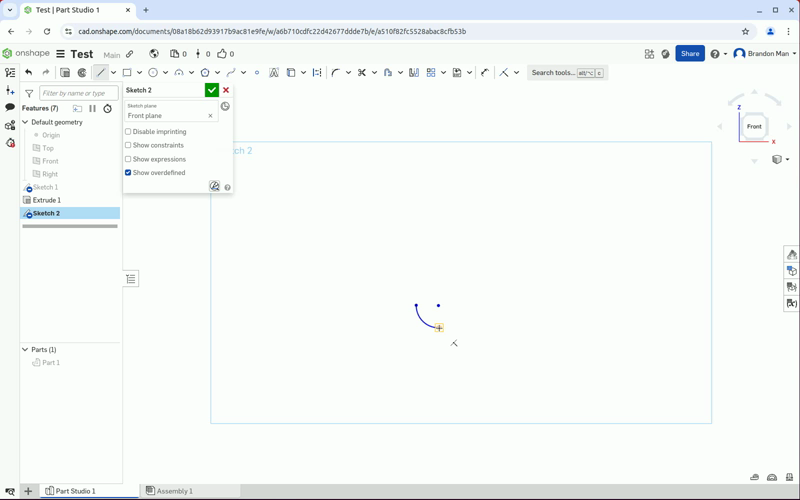
mouse_move(469, 327)
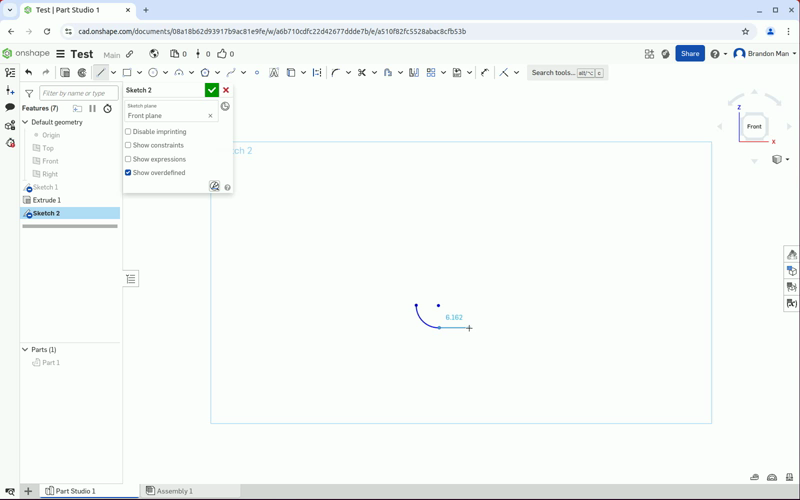
mouse_move(483, 327)
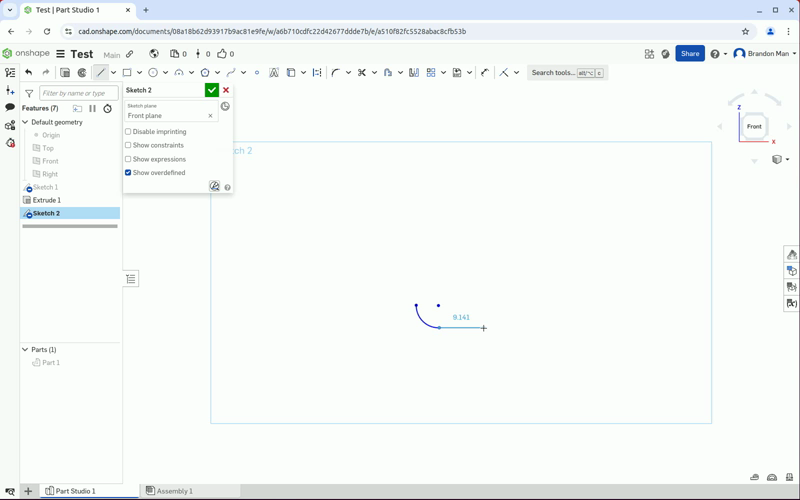
click(483, 327)
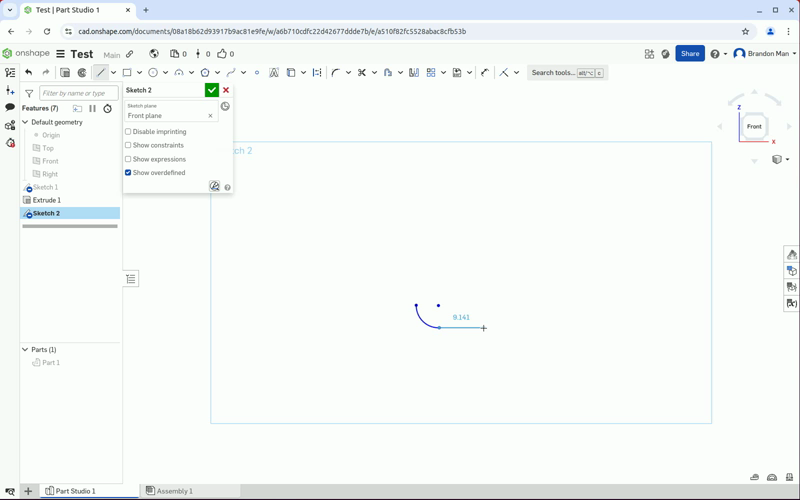
key_up(shift)
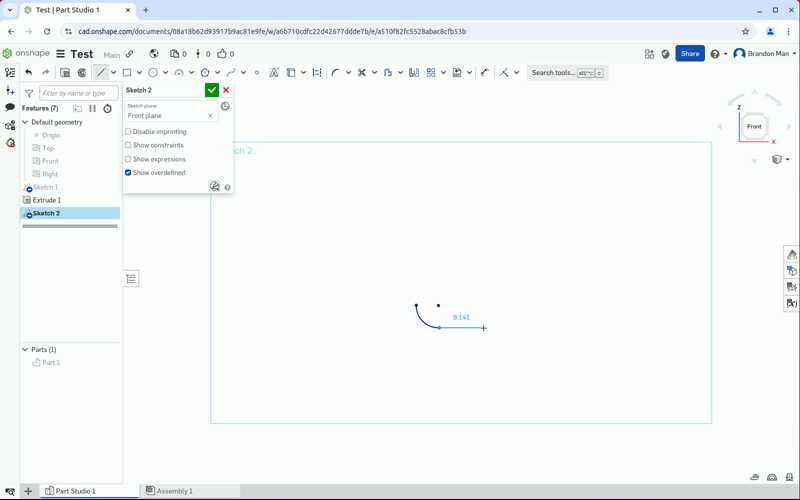
key(esc)
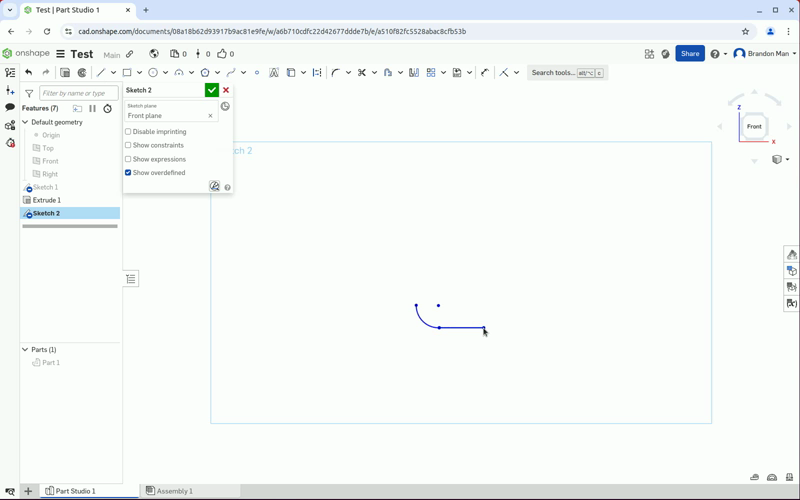
key(a)
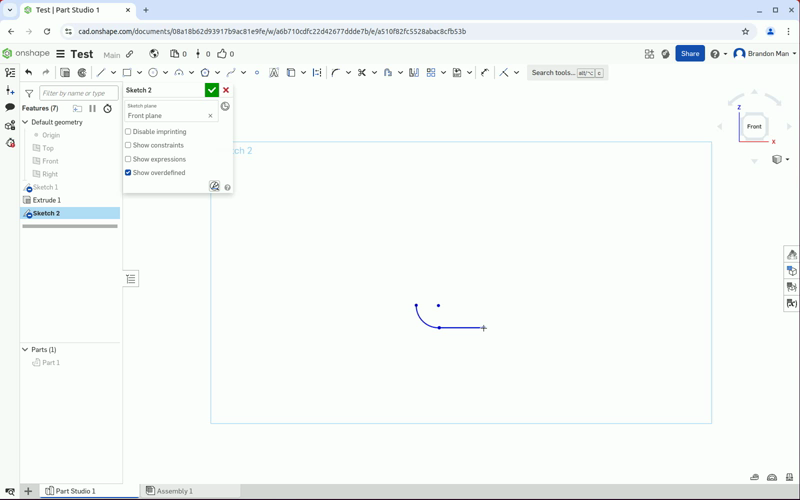
mouse_move(483, 327)
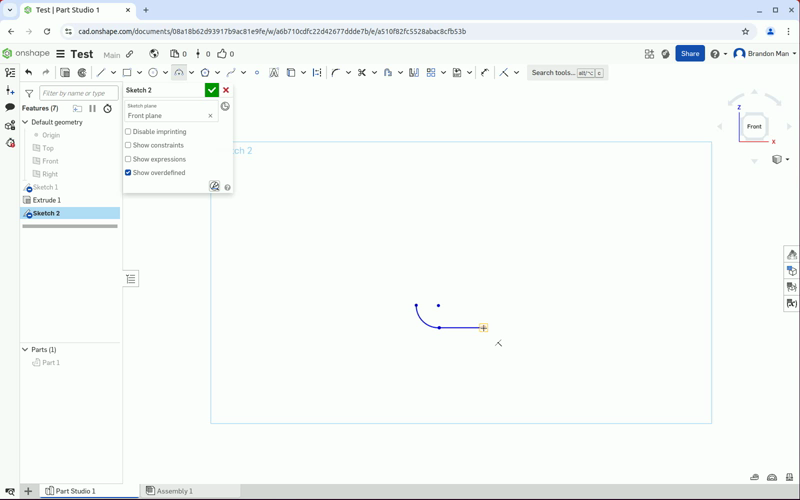
click(483, 327)
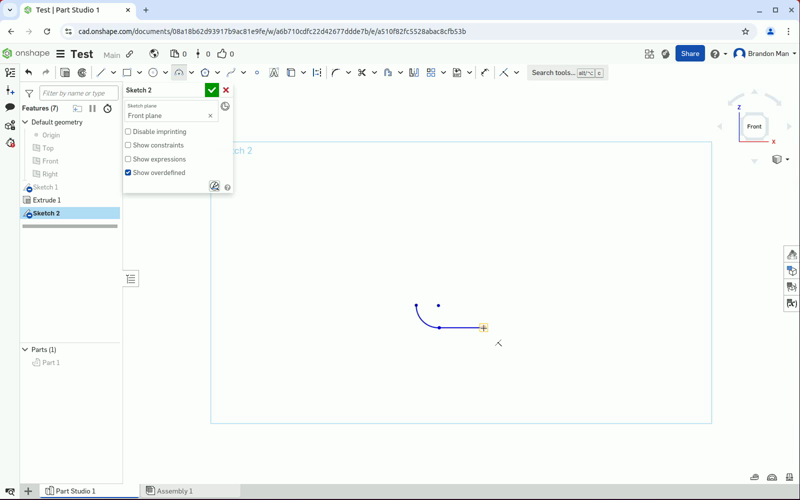
key_down(shift)
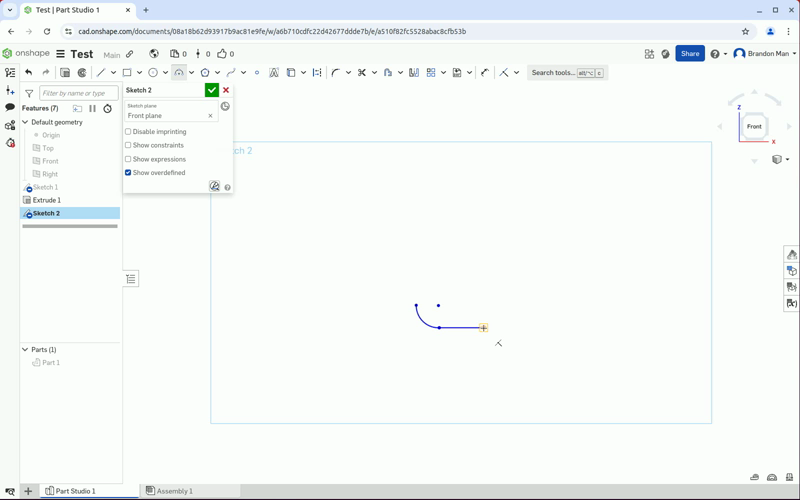
mouse_move(506, 305)
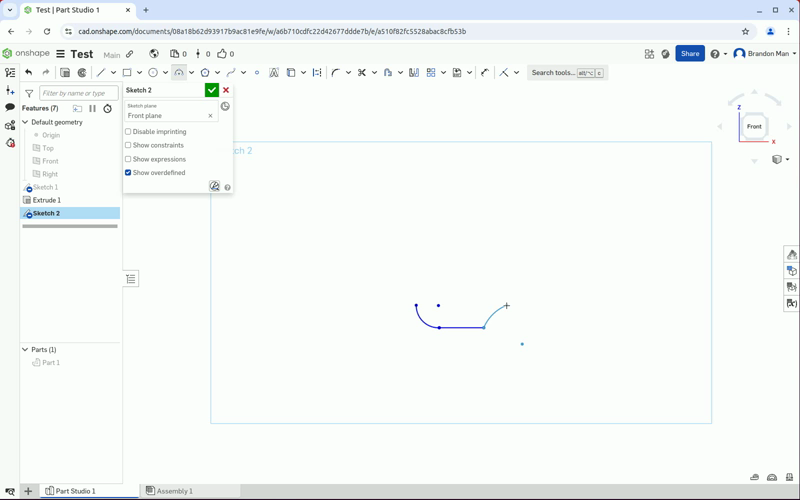
click(506, 305)
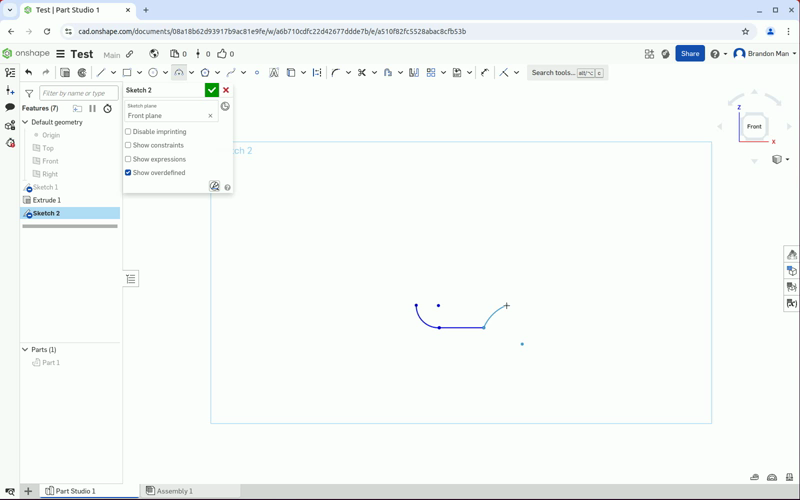
mouse_move(500, 321)
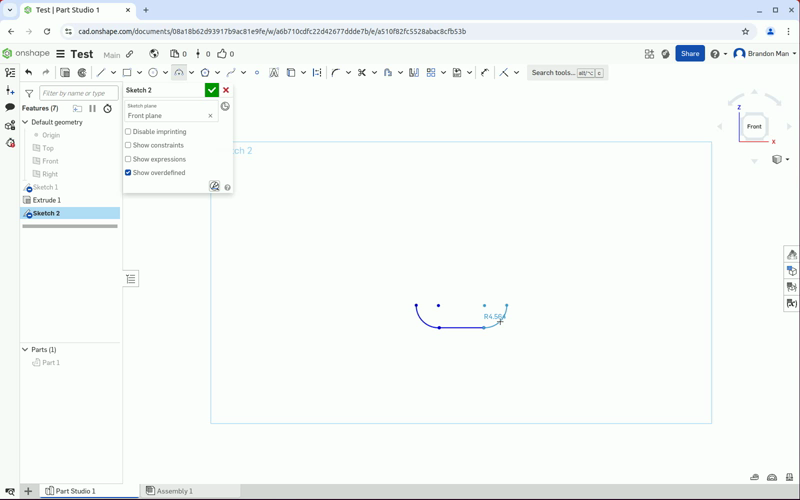
click(500, 321)
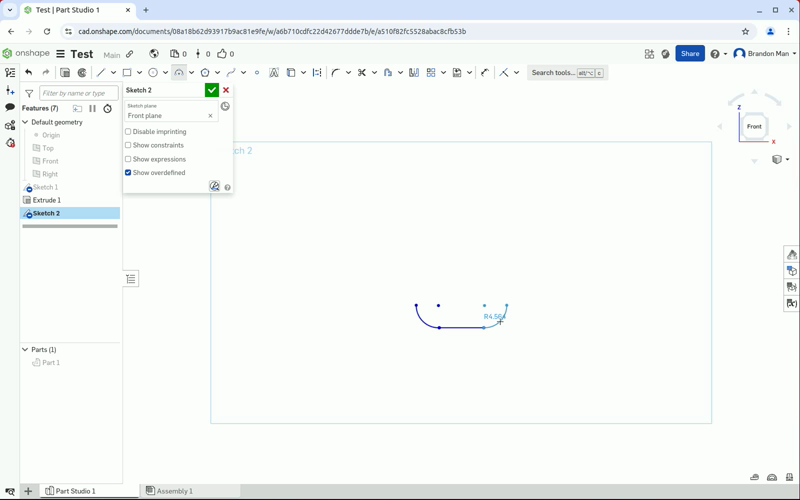
key_up(shift)
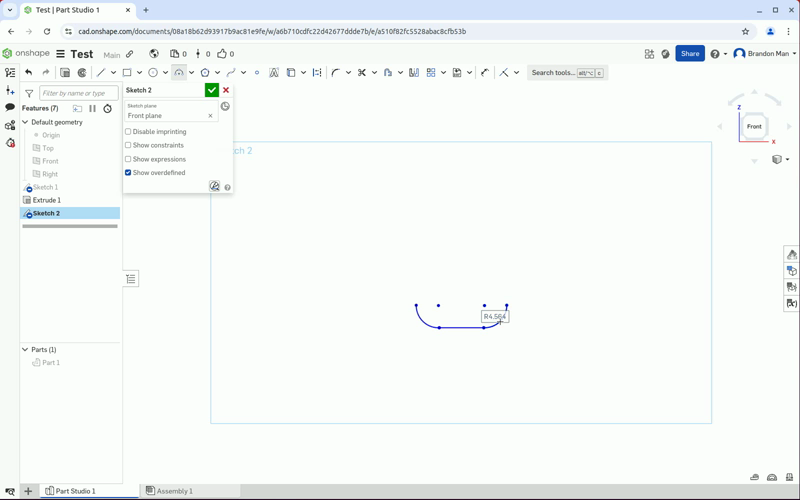
key(esc)
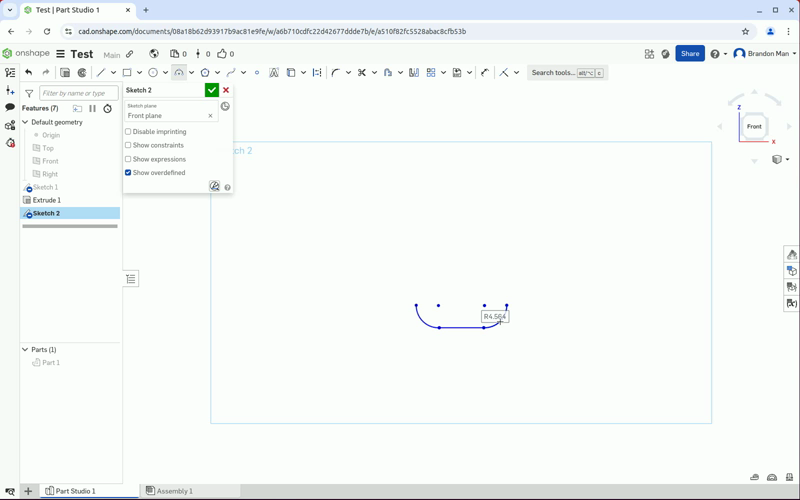
key(l)
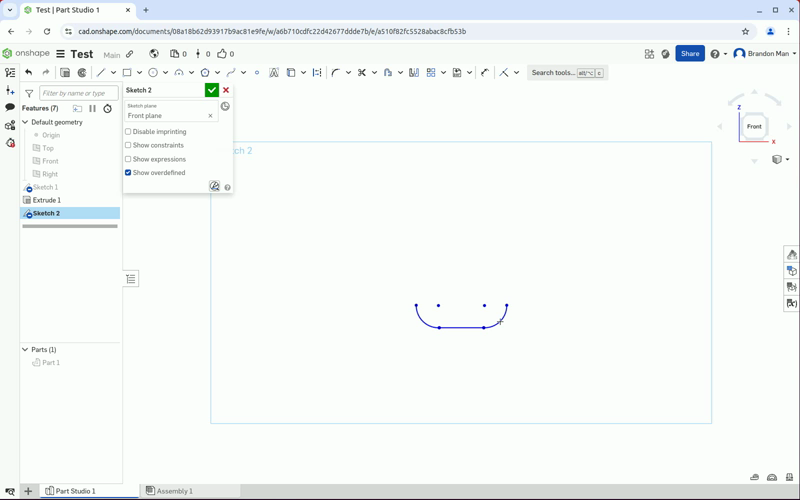
mouse_move(506, 305)
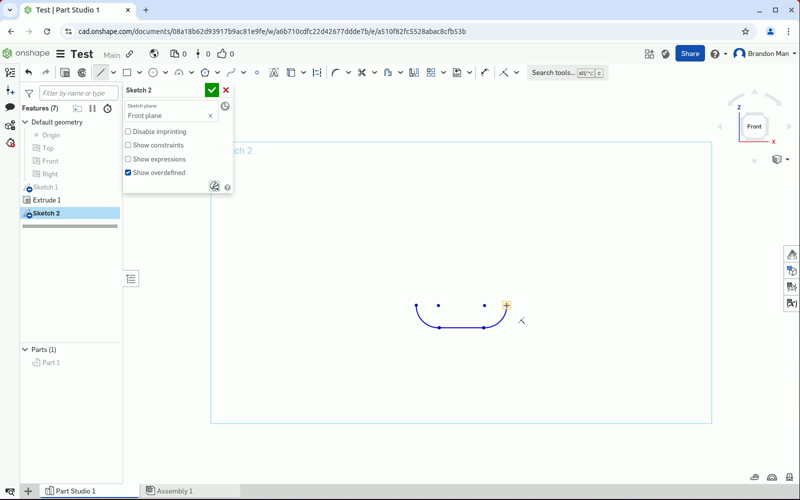
click(506, 305)
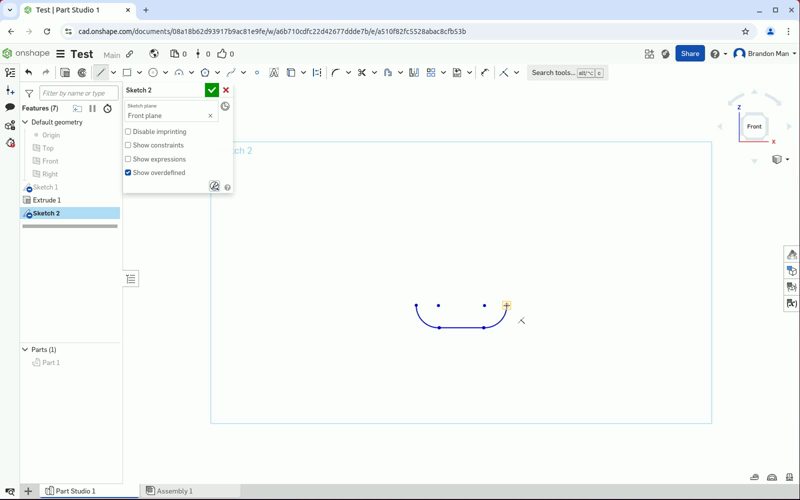
key_down(shift)
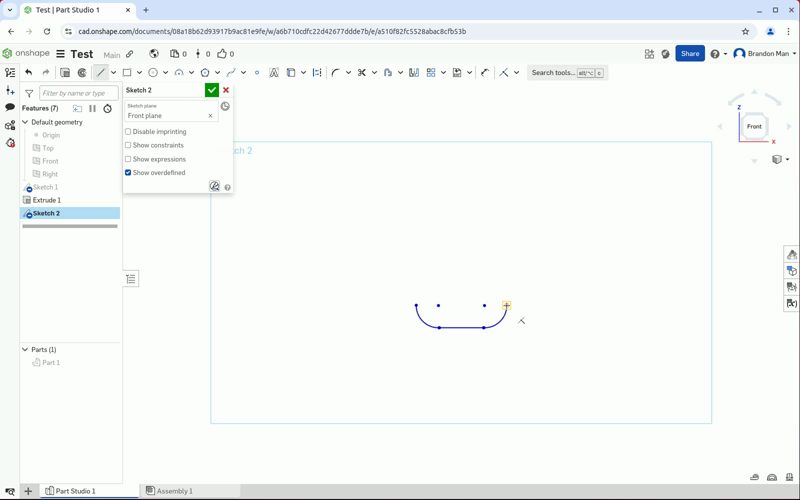
mouse_move(536, 305)
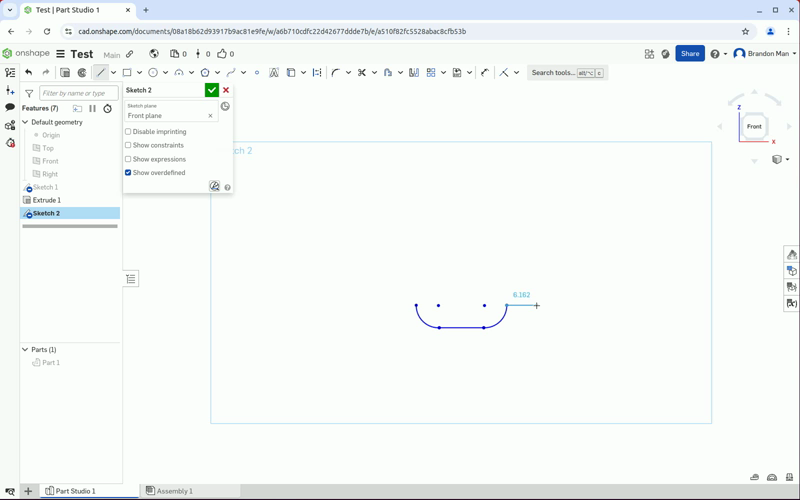
mouse_move(506, 259)
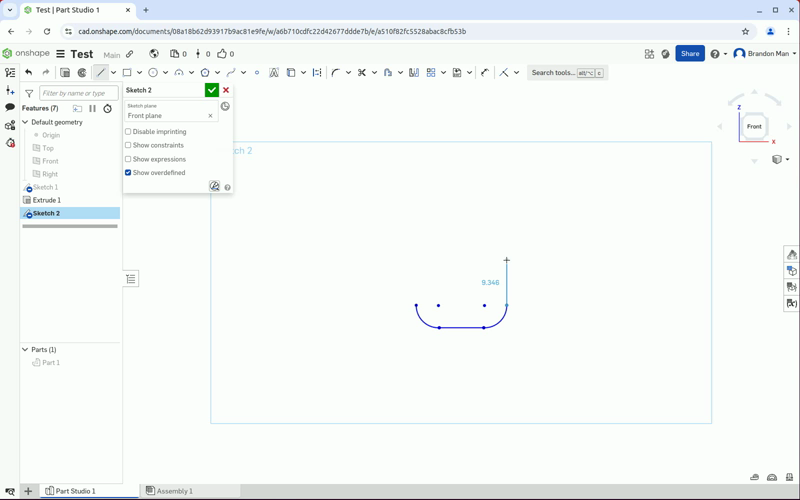
click(506, 259)
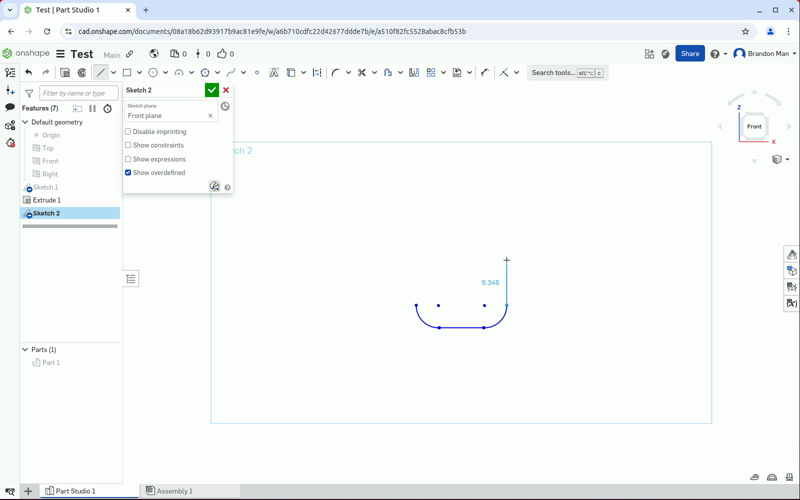
key_up(shift)
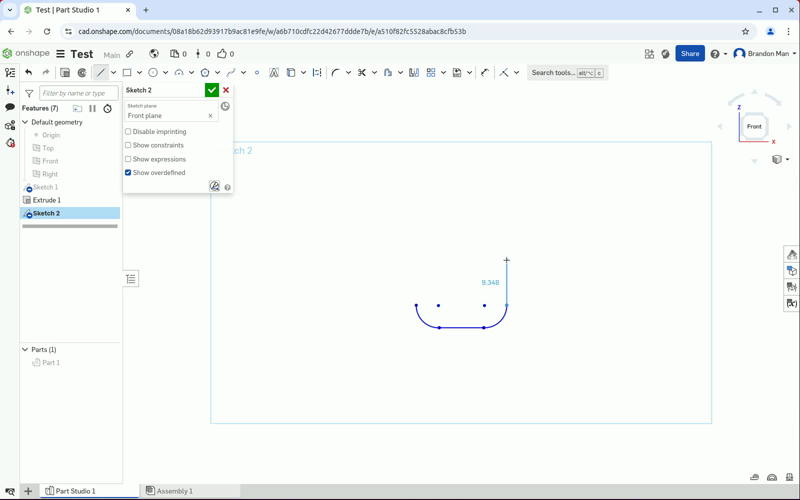
key(esc)
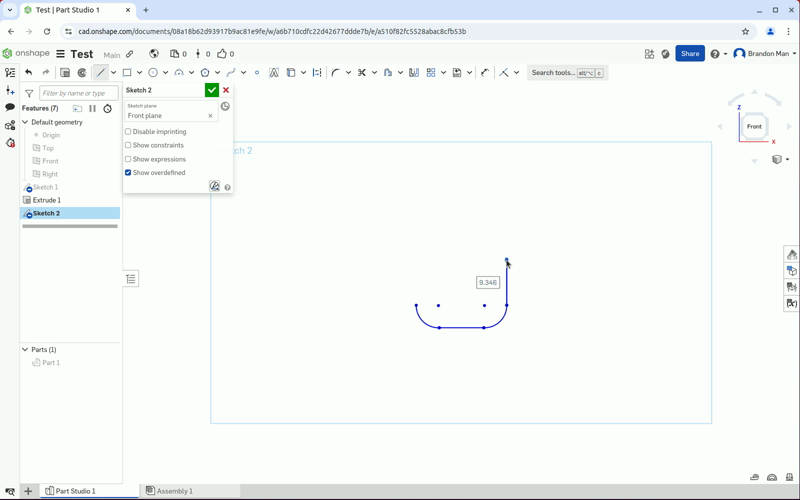
key(a)
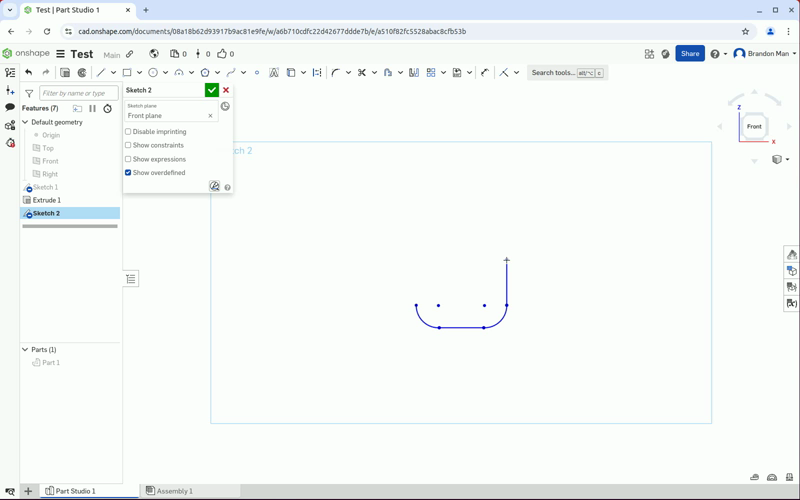
mouse_move(506, 259)
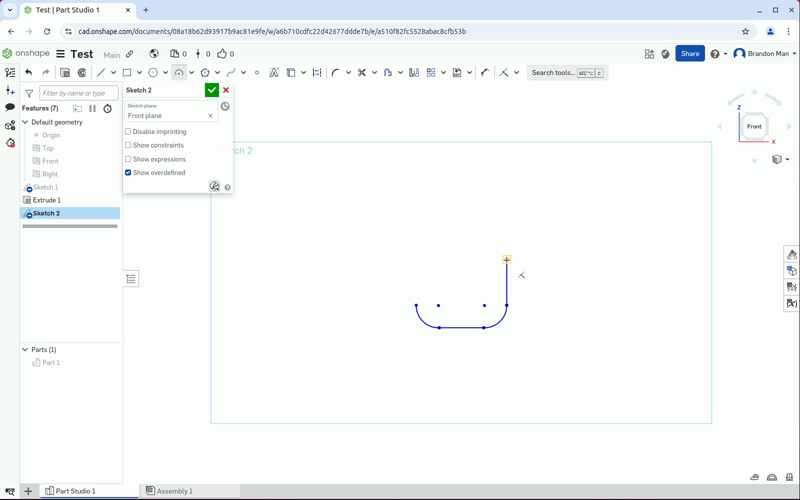
click(506, 259)
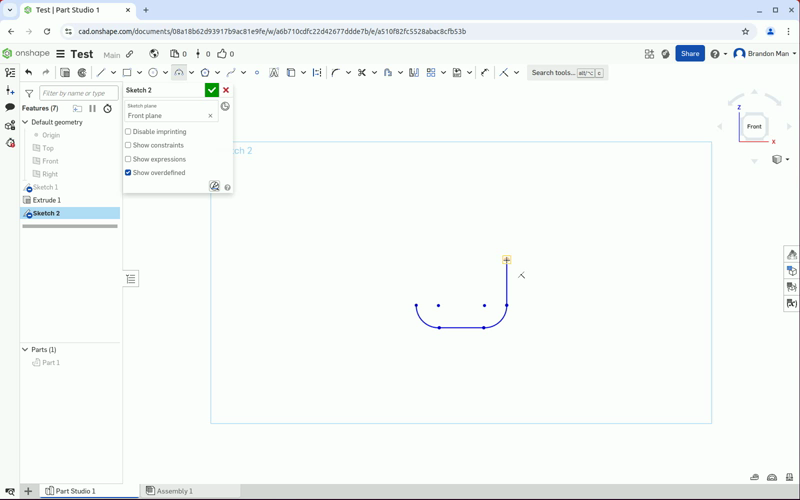
key_down(shift)
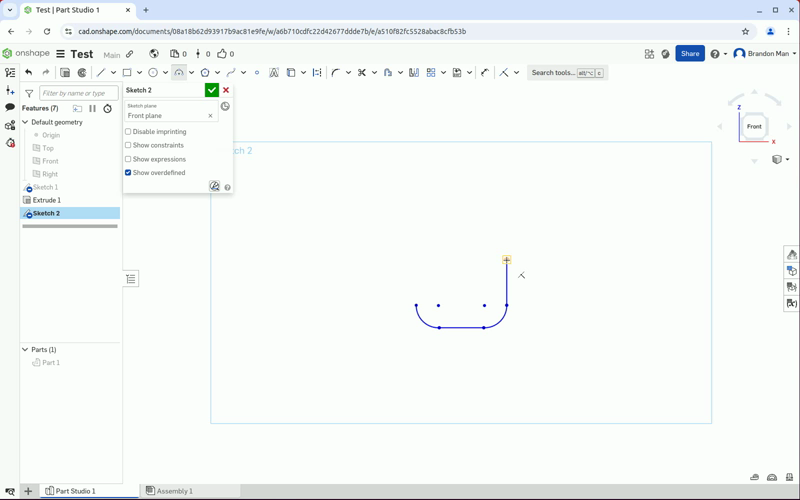
mouse_move(483, 237)
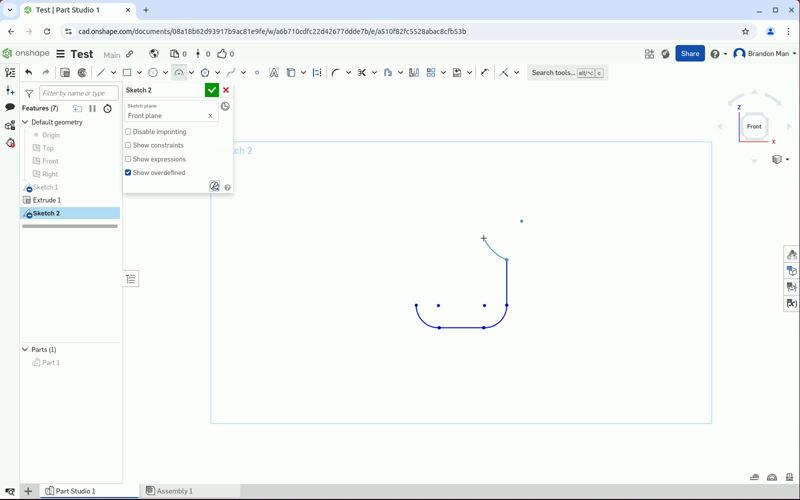
click(483, 237)
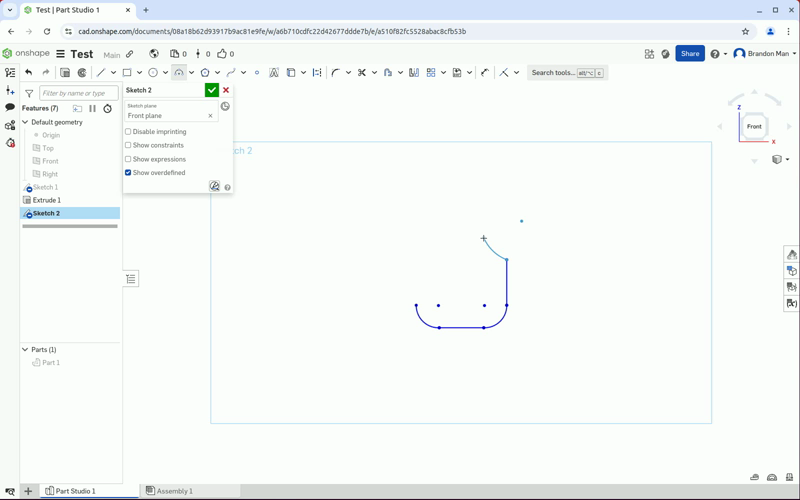
mouse_move(499, 243)
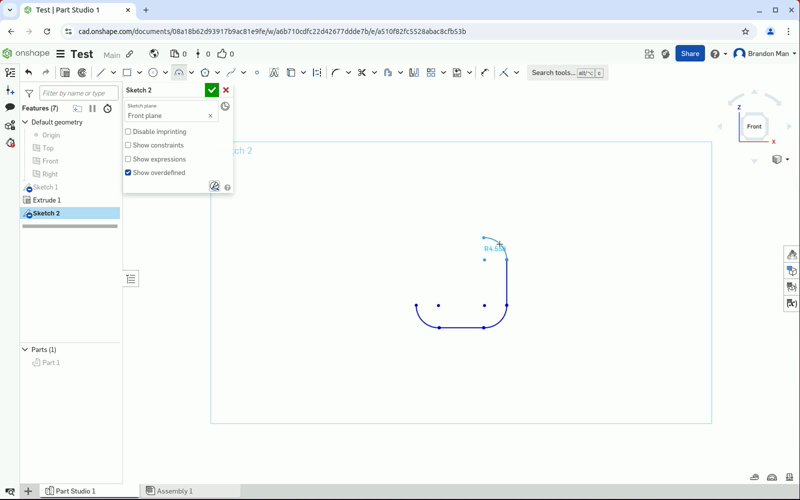
click(499, 243)
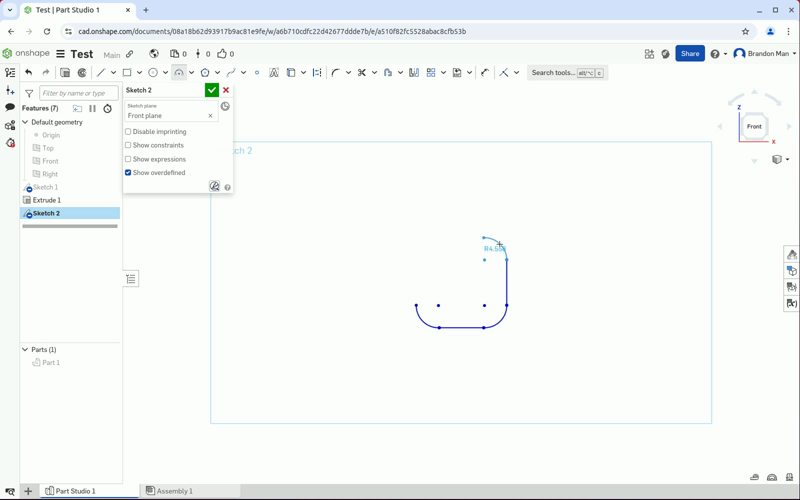
key_up(shift)
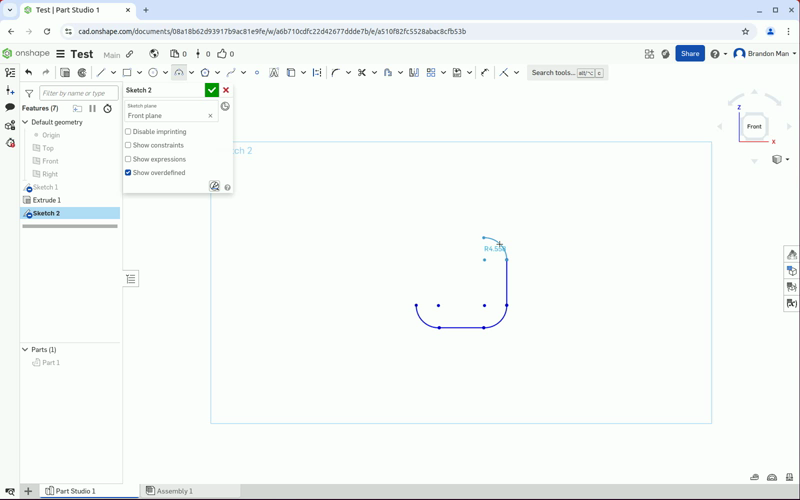
key(esc)
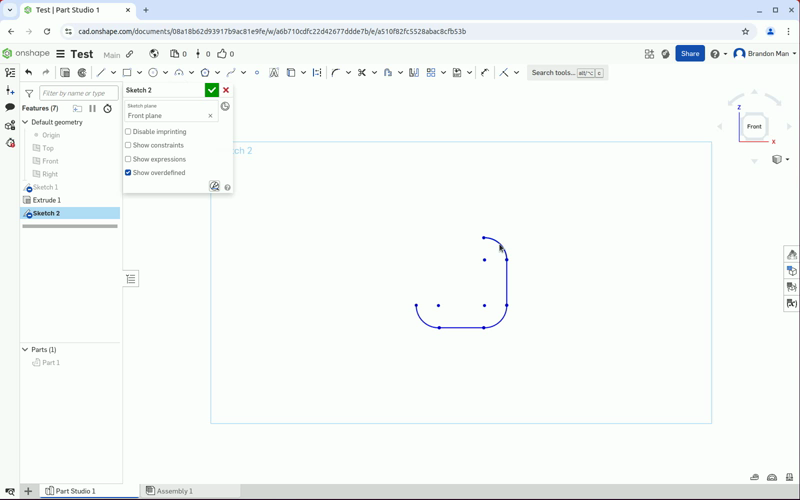
key(l)
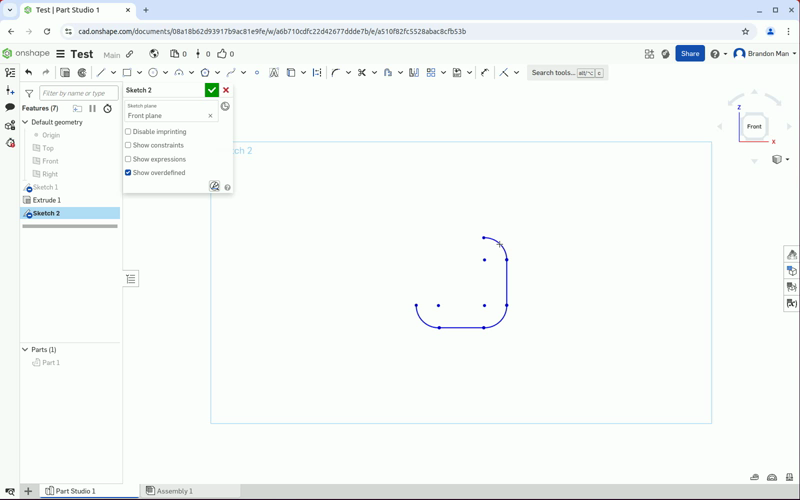
mouse_move(483, 237)
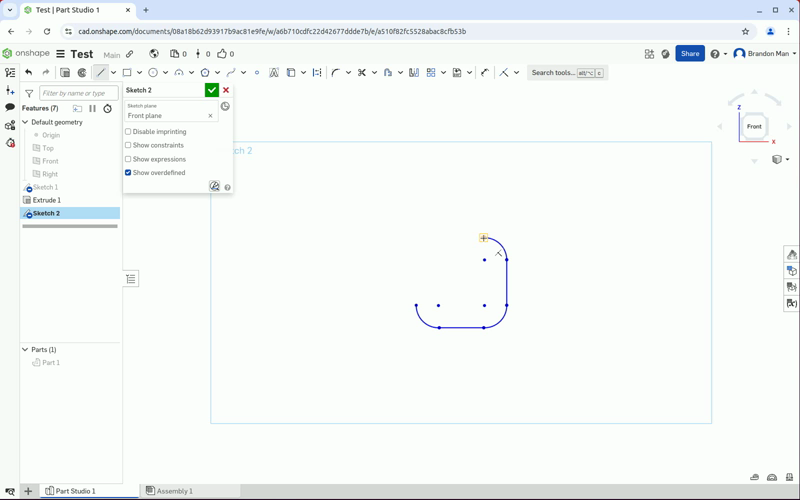
click(483, 237)
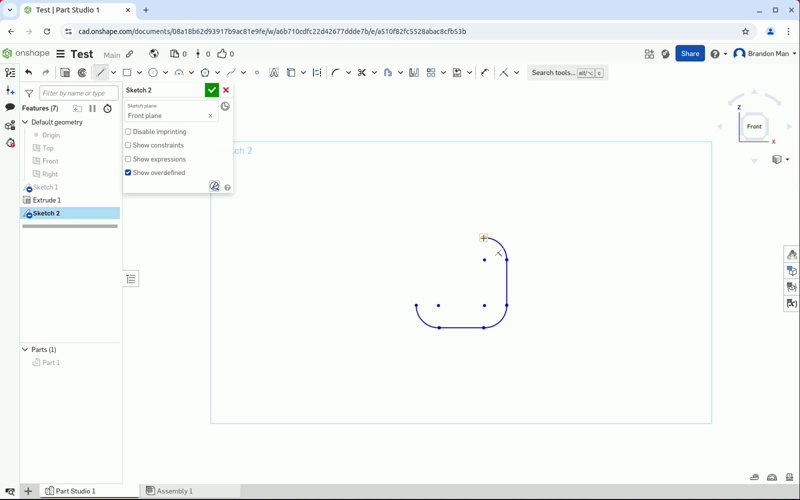
key_down(shift)
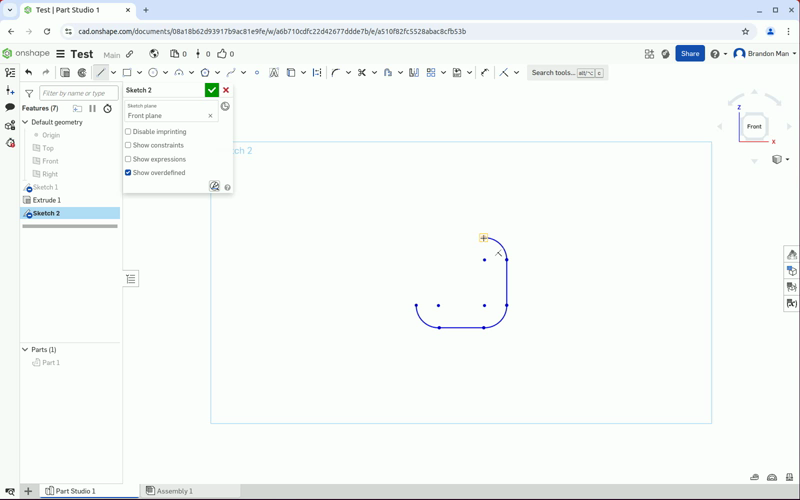
mouse_move(513, 237)
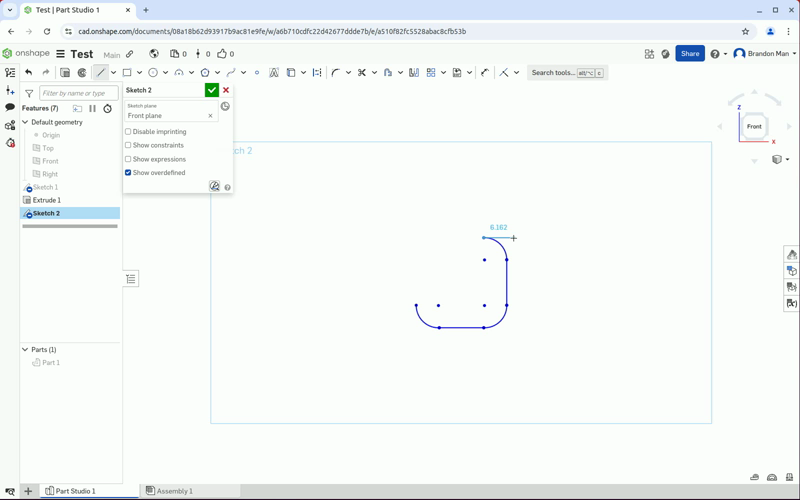
mouse_move(439, 237)
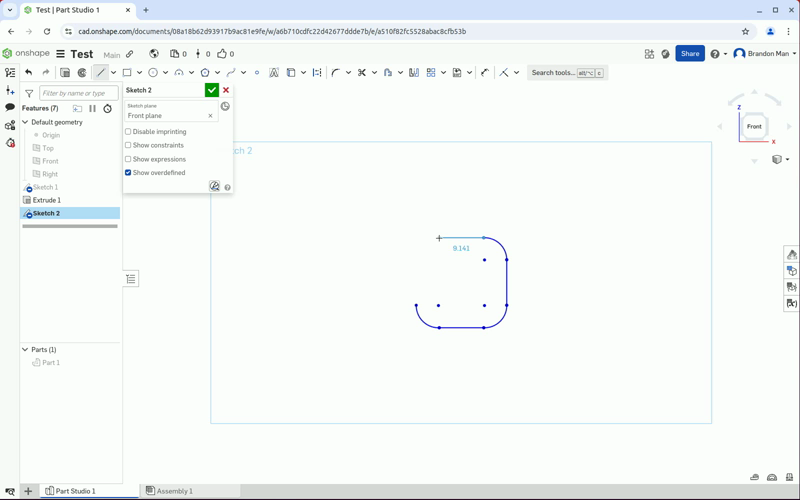
click(439, 237)
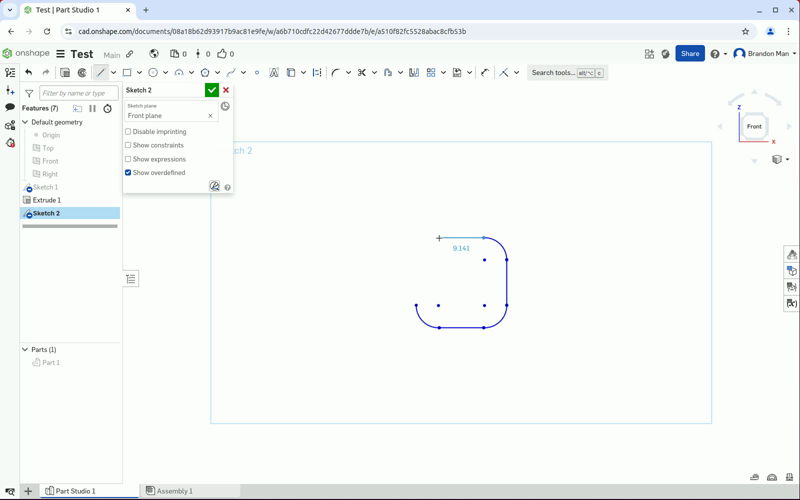
key_up(shift)
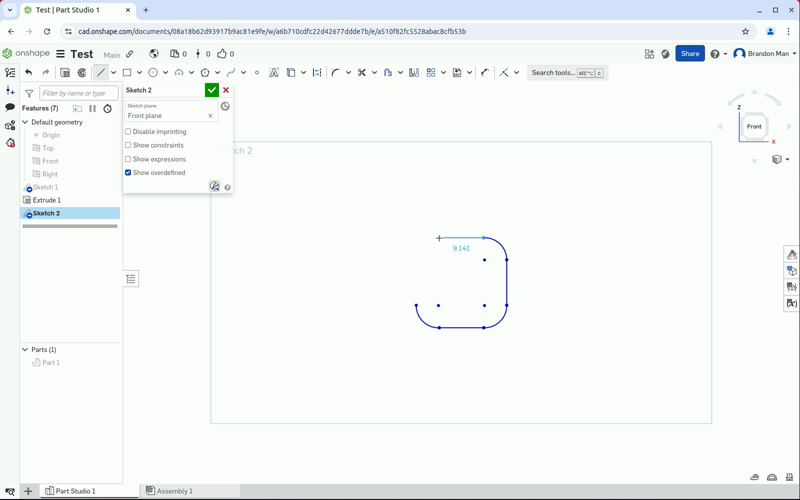
key(esc)
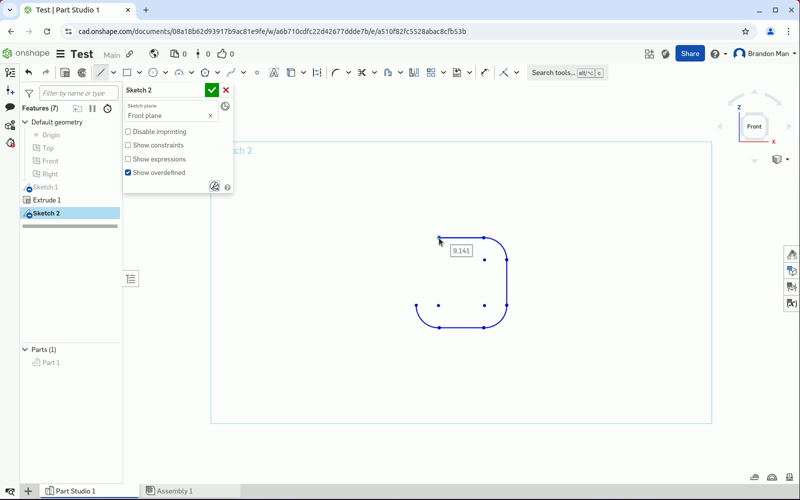
key(a)
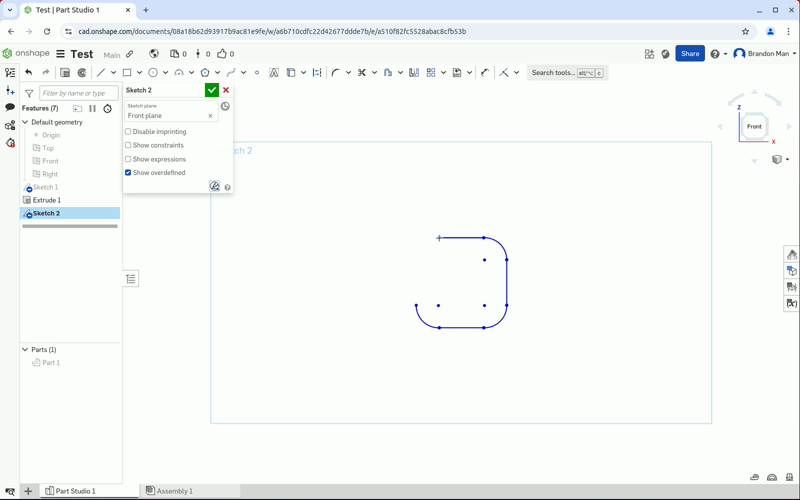
mouse_move(439, 237)
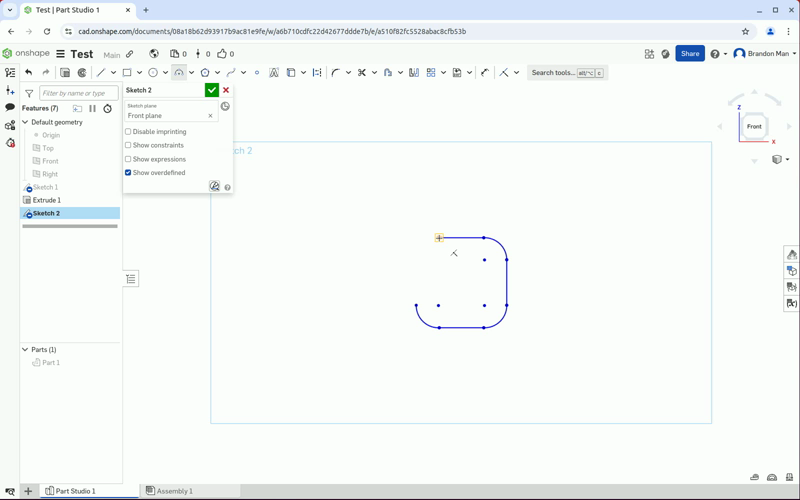
click(439, 237)
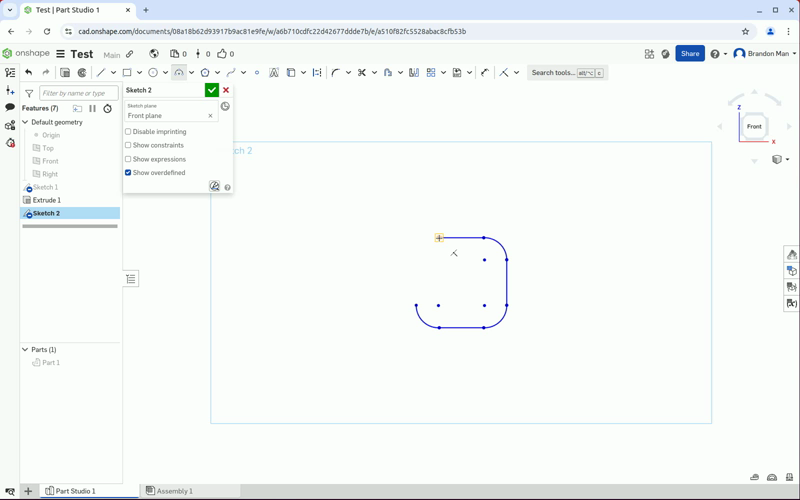
key_down(shift)
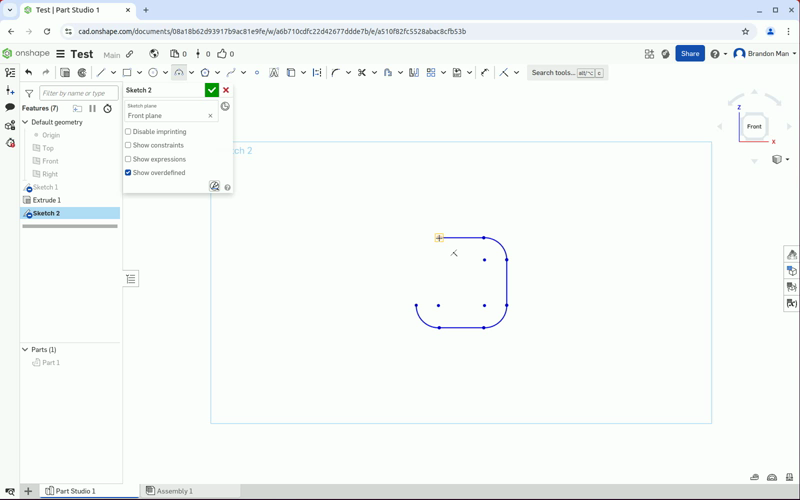
mouse_move(416, 259)
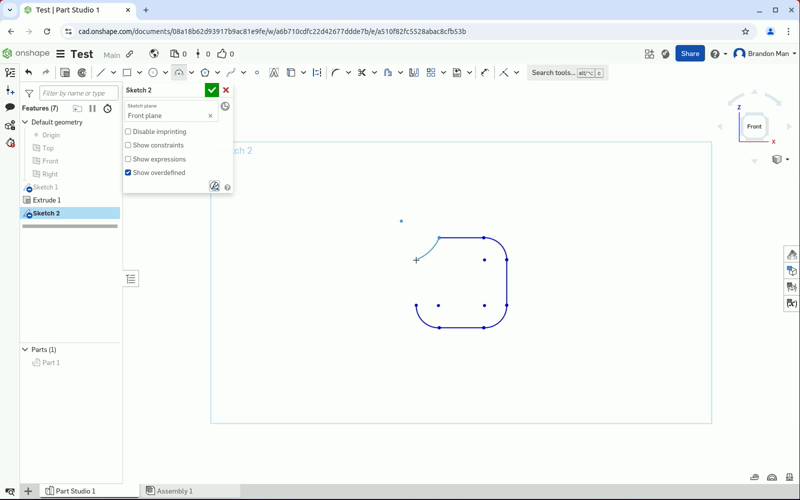
click(416, 259)
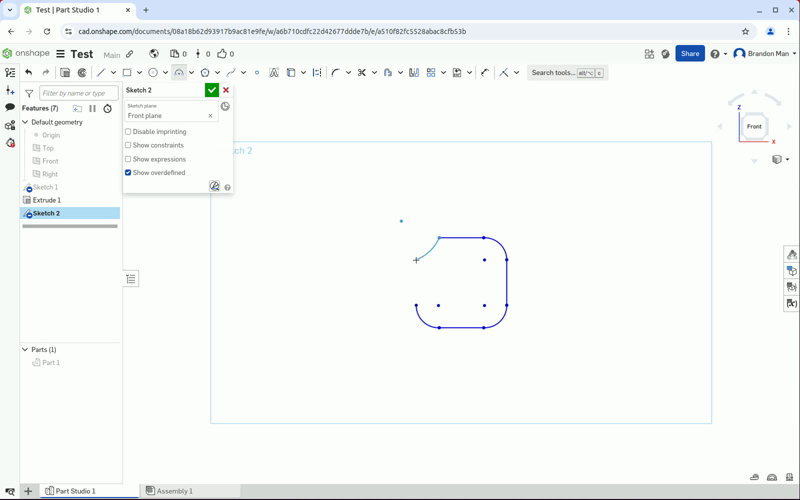
mouse_move(422, 243)
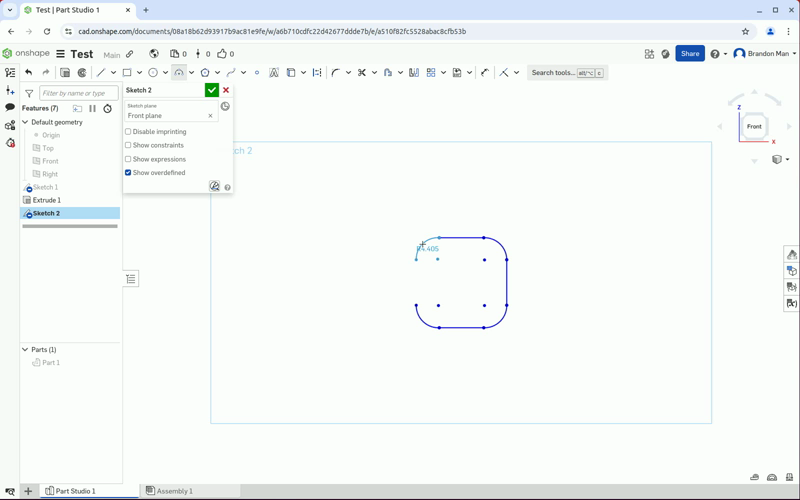
click(422, 243)
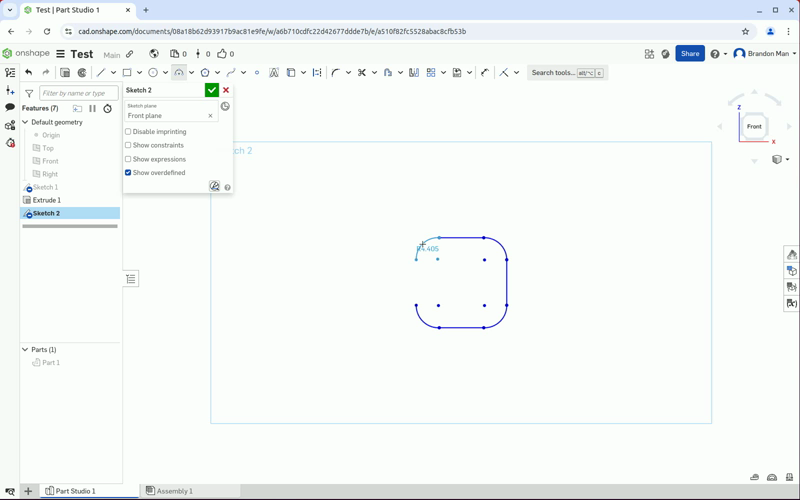
key_up(shift)
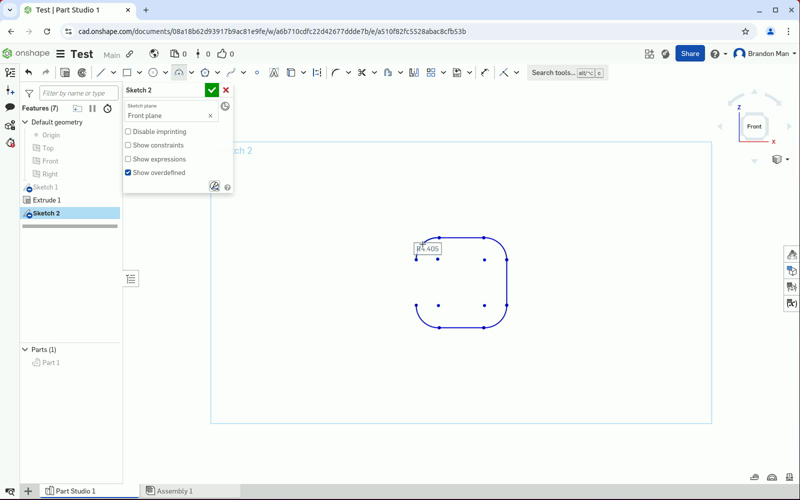
key(esc)
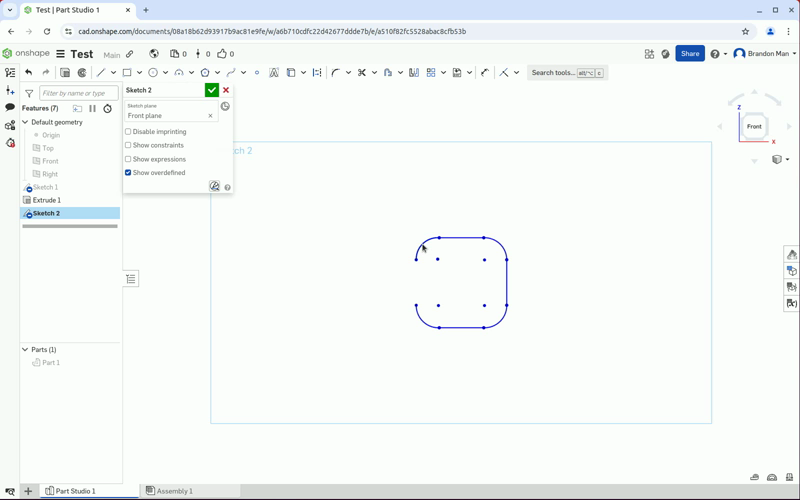
key(l)
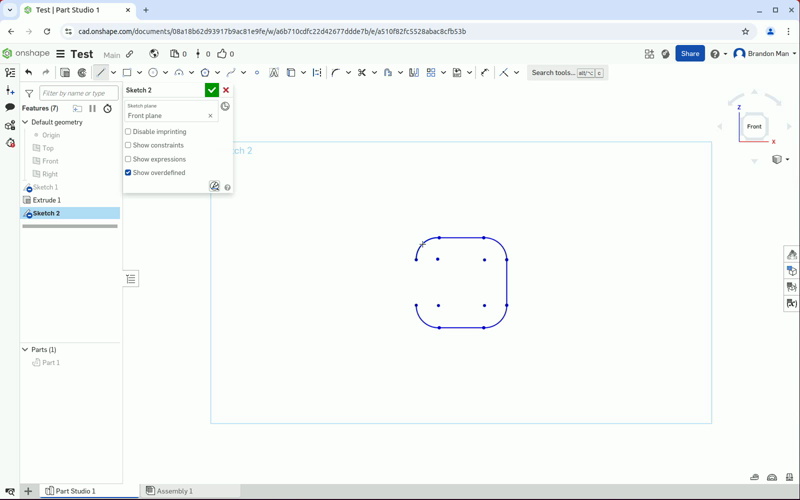
mouse_move(416, 259)
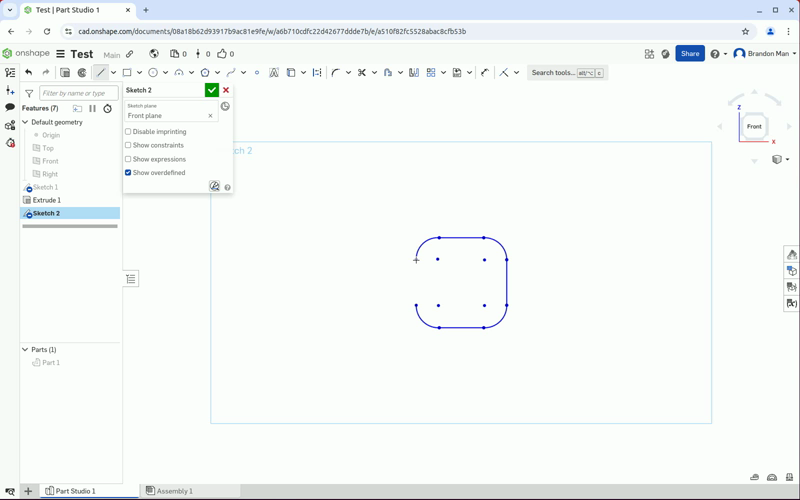
click(416, 259)
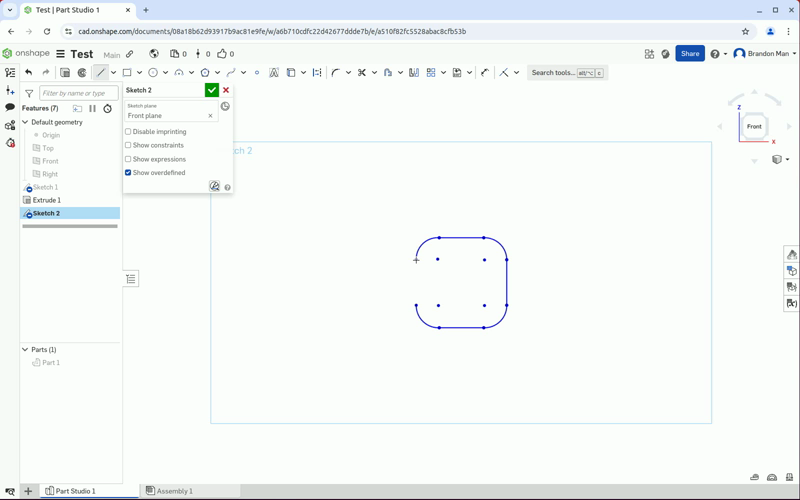
mouse_move(446, 259)
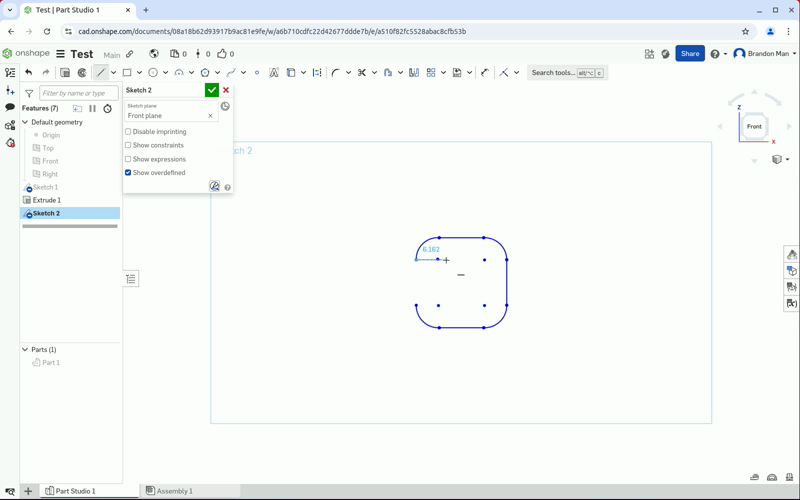
key_down(shift)
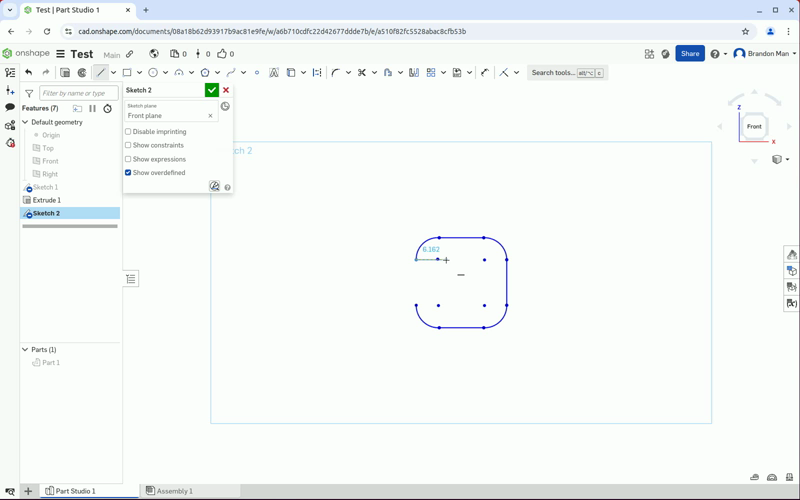
mouse_move(416, 305)
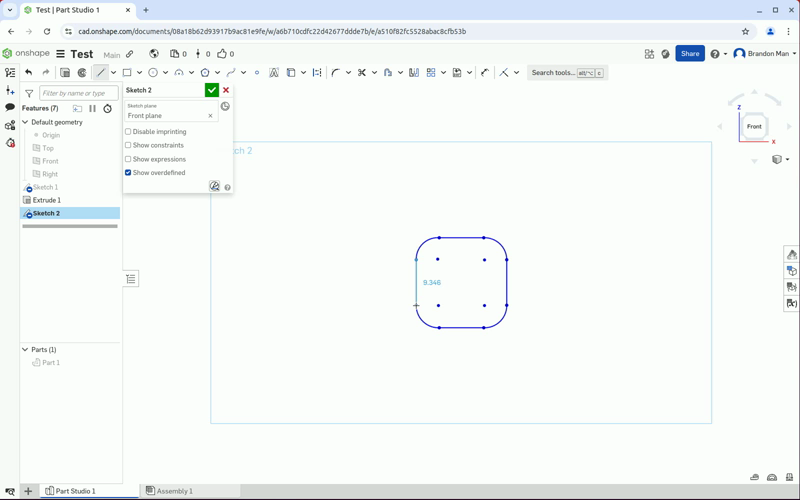
key_up(shift)
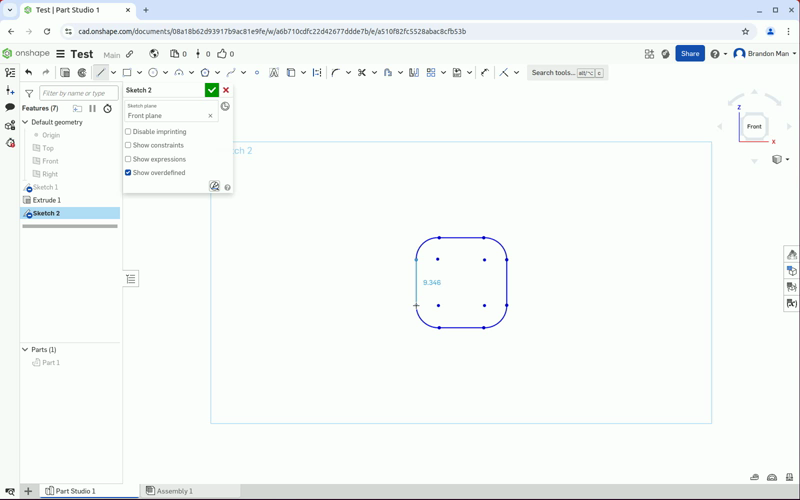
click(416, 305)
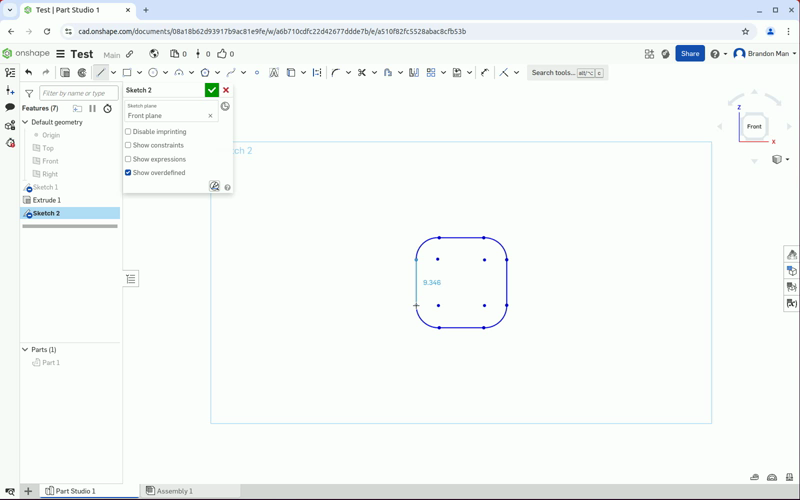
key(esc)
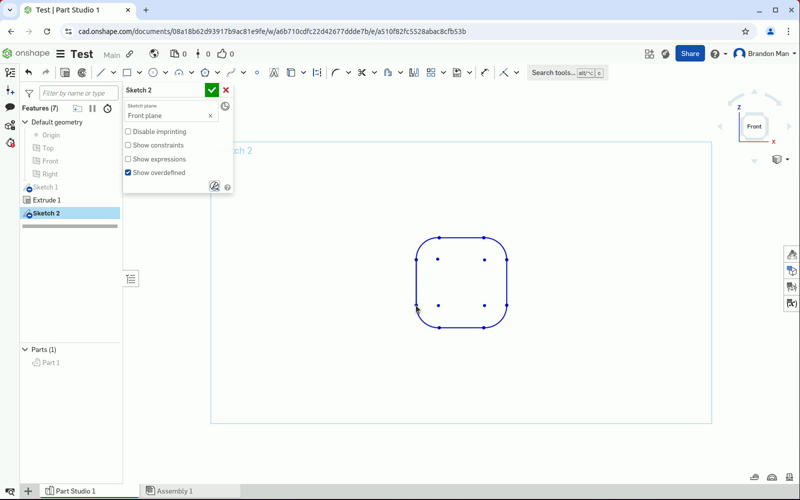
key(c)
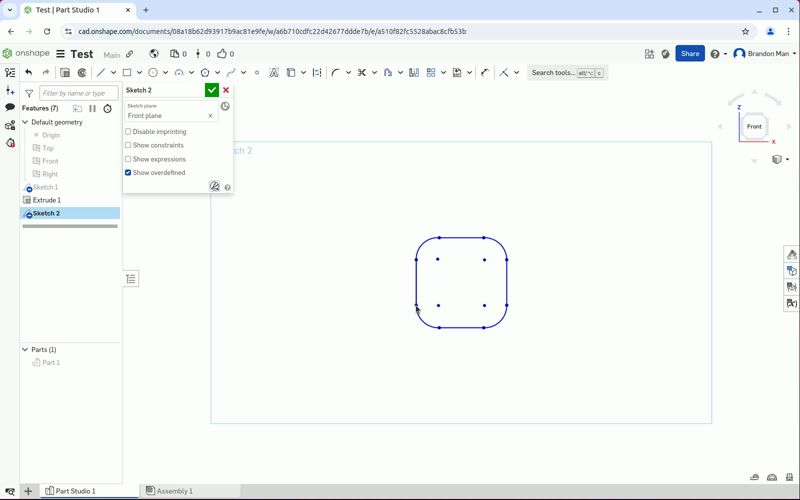
key_down(shift)
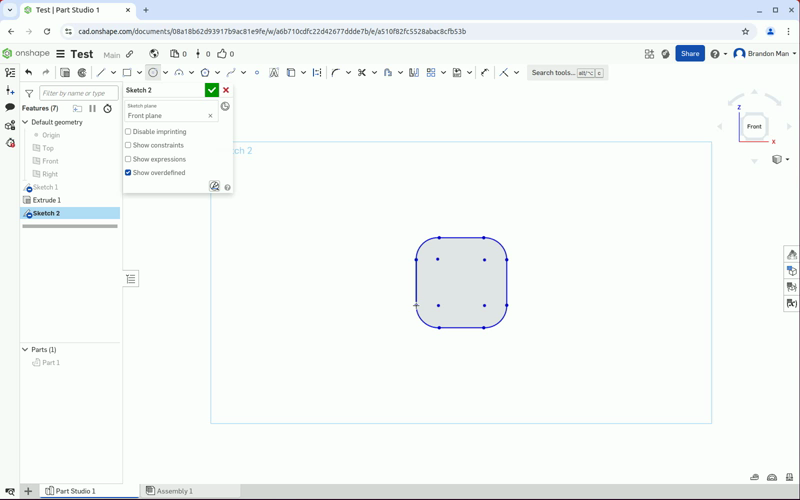
mouse_move(439, 305)
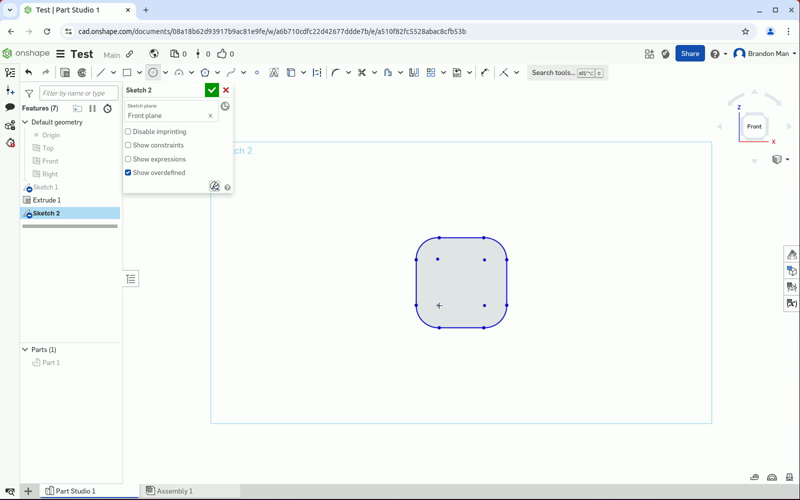
click(439, 305)
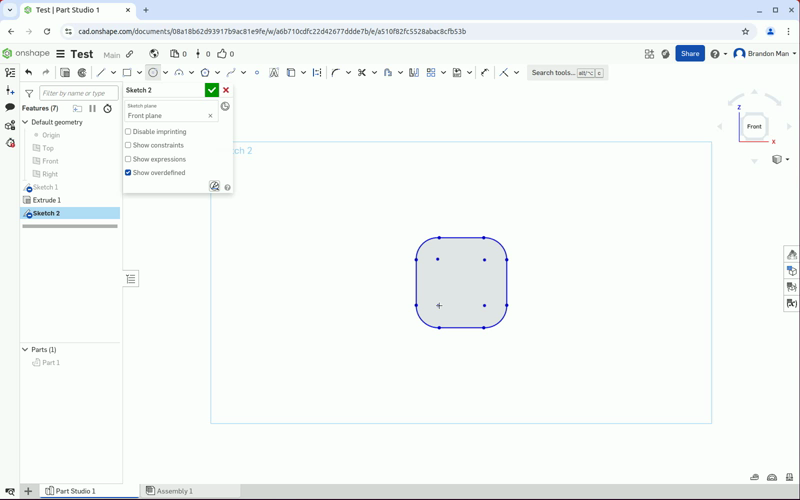
key_up(shift)
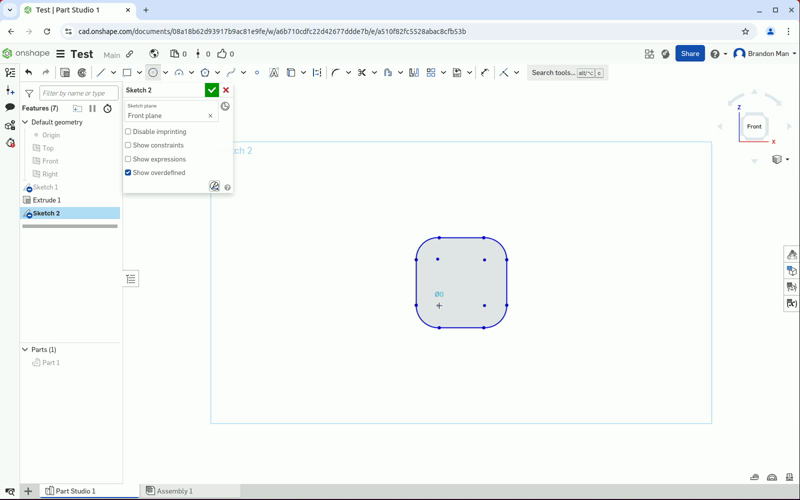
mouse_move(450, 305)
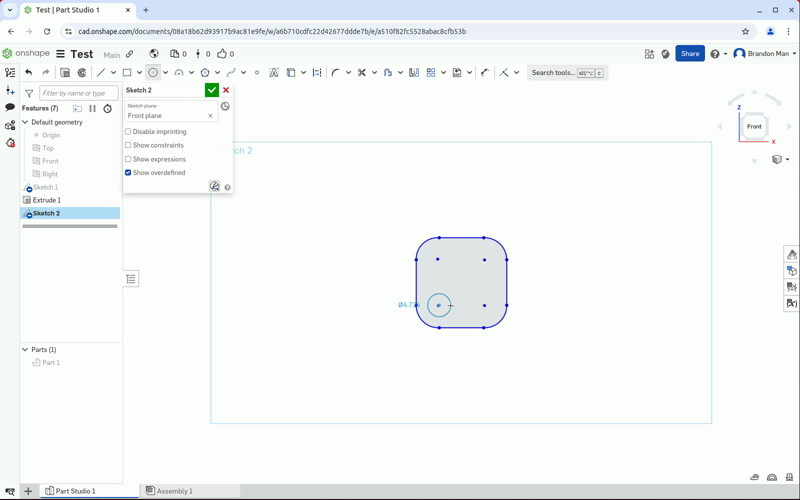
click(450, 305)
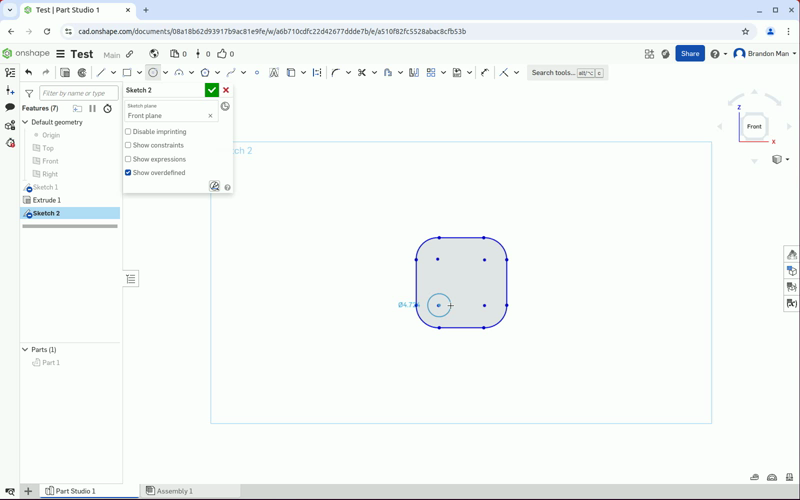
key(esc)
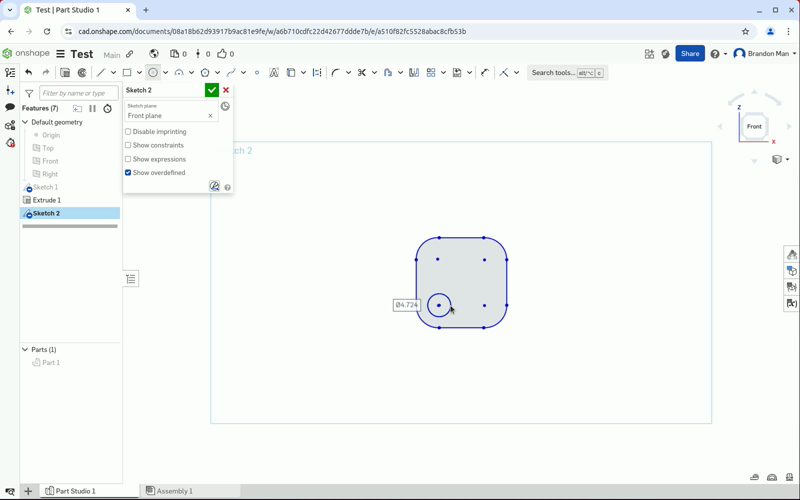
key(c)
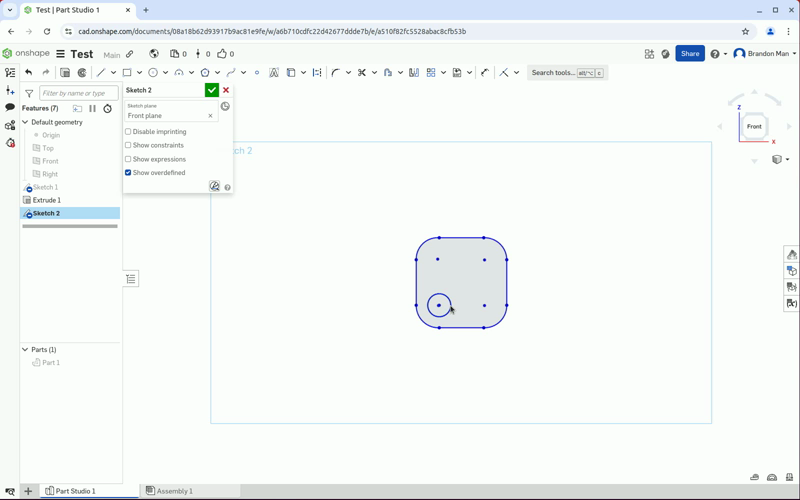
key_down(shift)
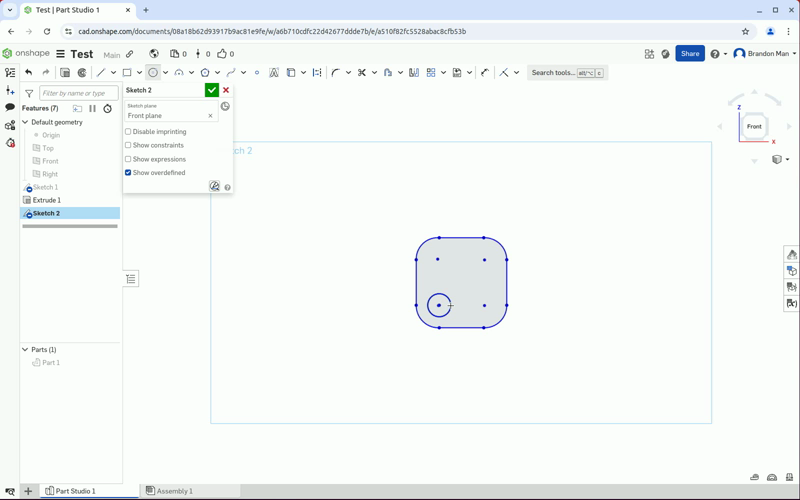
mouse_move(439, 259)
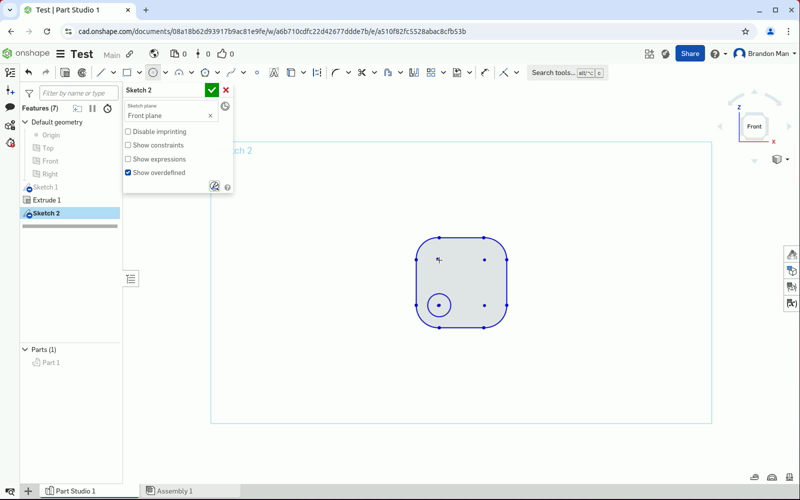
scroll(6)
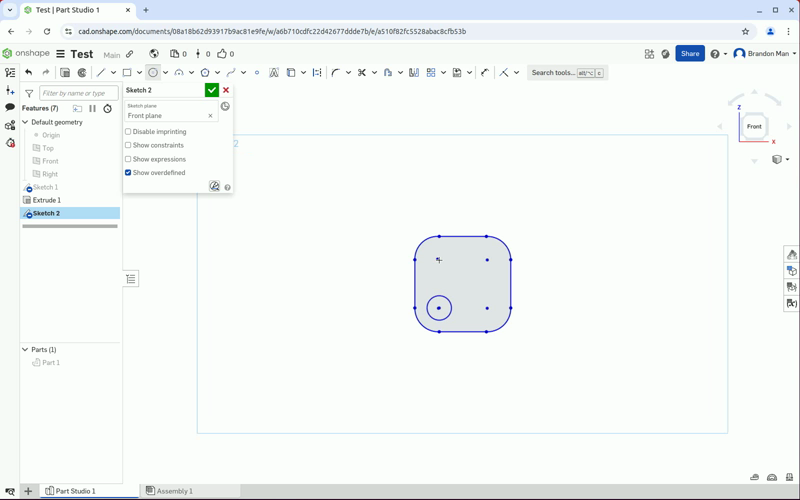
scroll(6)
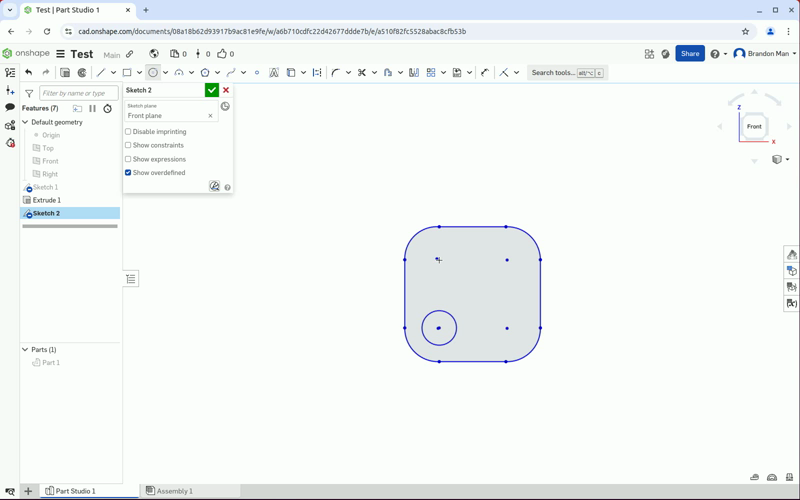
scroll(6)
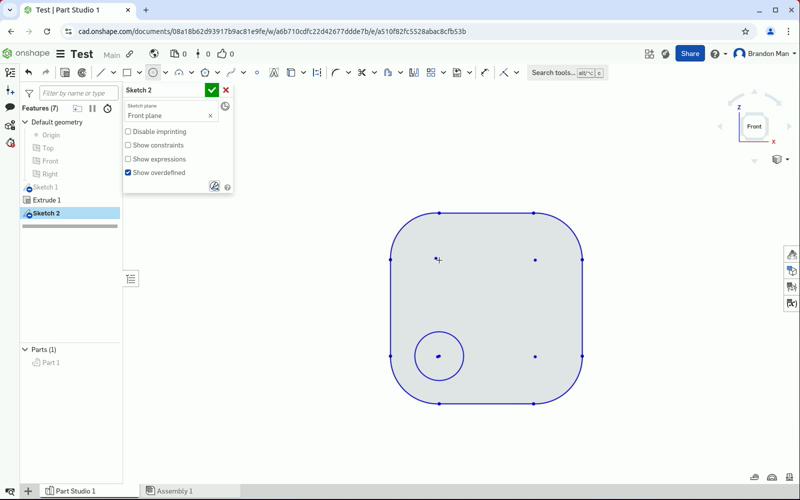
scroll(6)
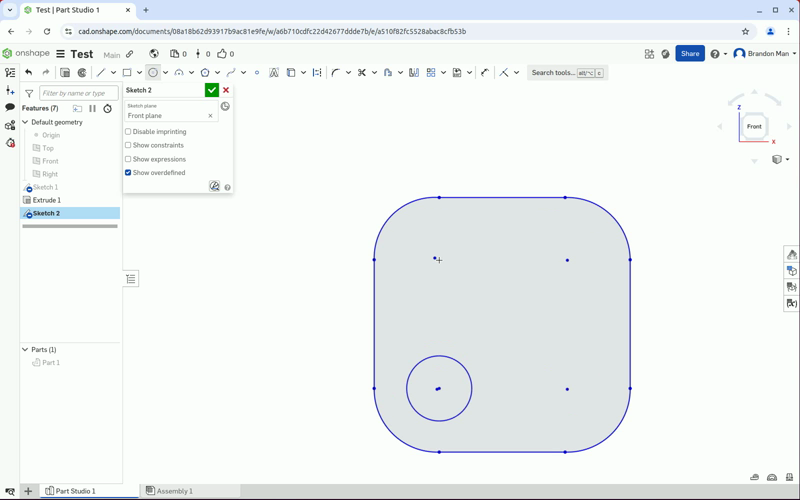
scroll(6)
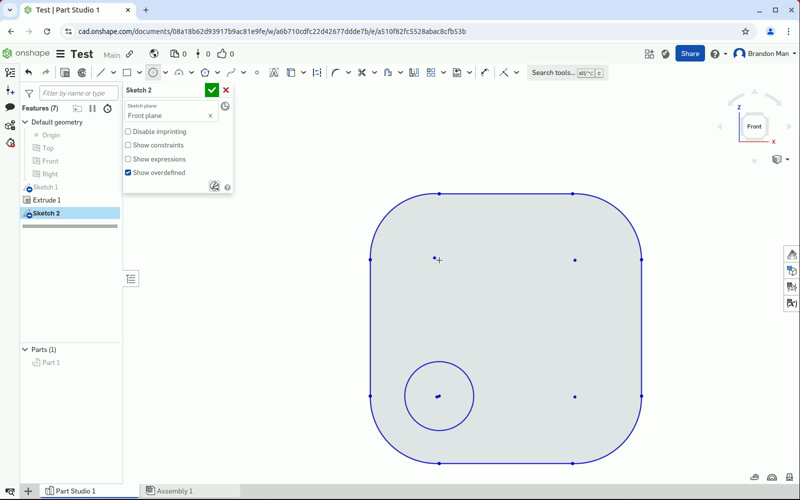
scroll(6)
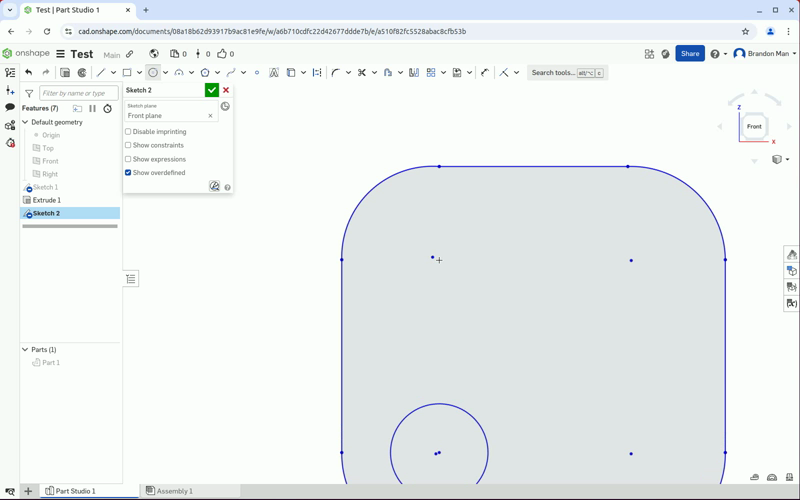
scroll(6)
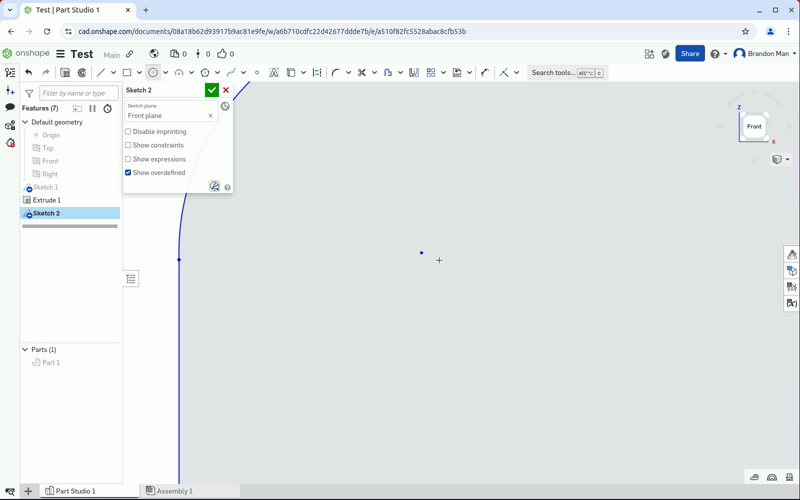
click(439, 259)
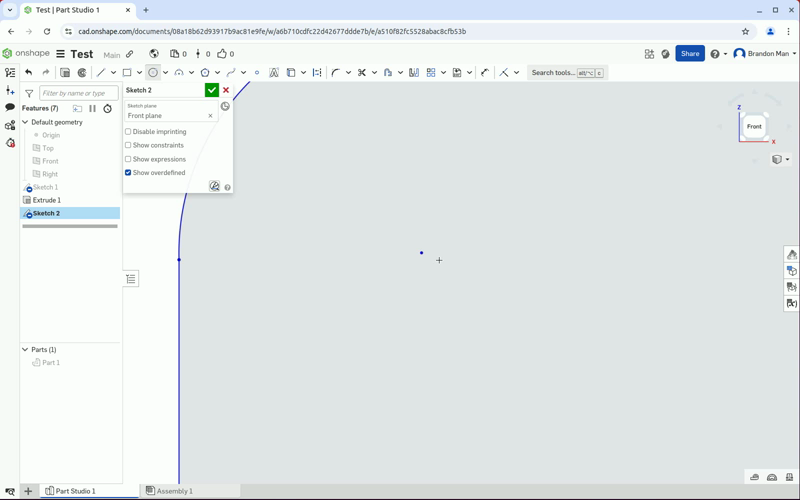
scroll(-6)
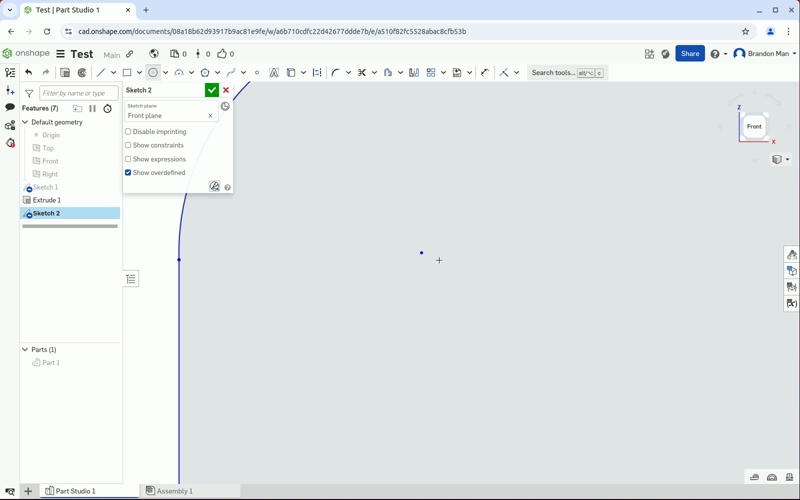
scroll(-6)
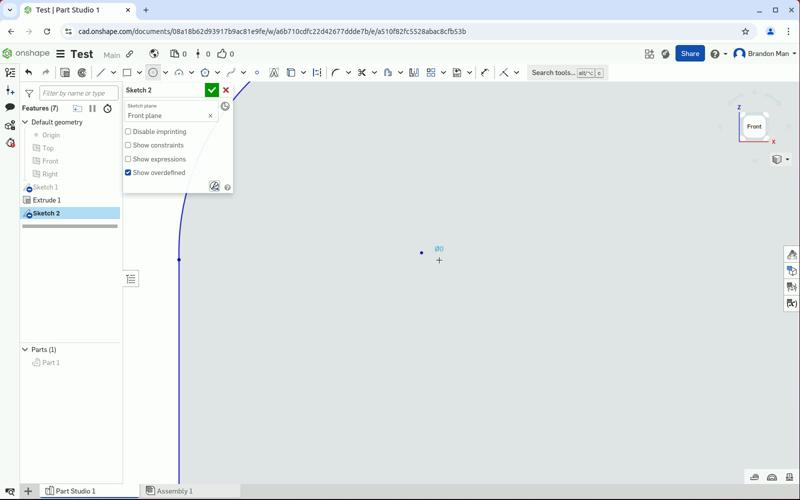
scroll(-6)
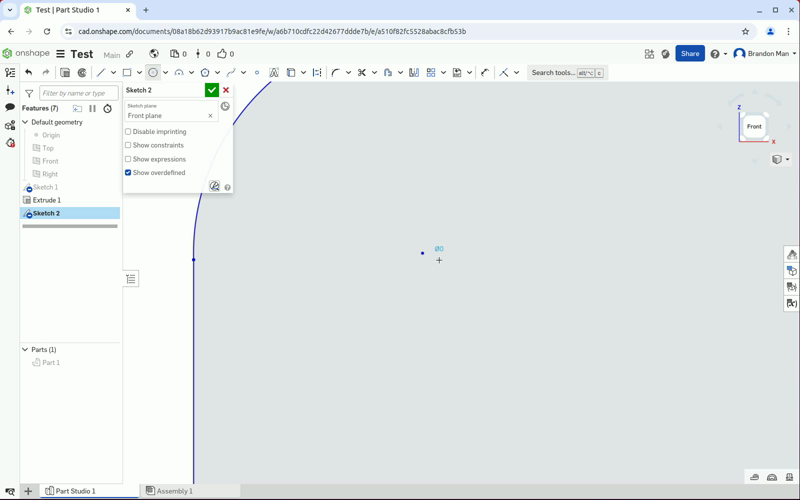
scroll(-6)
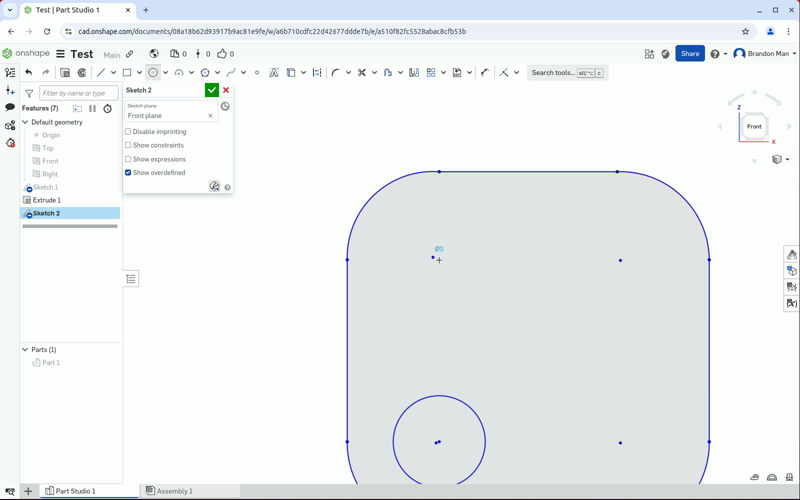
scroll(-6)
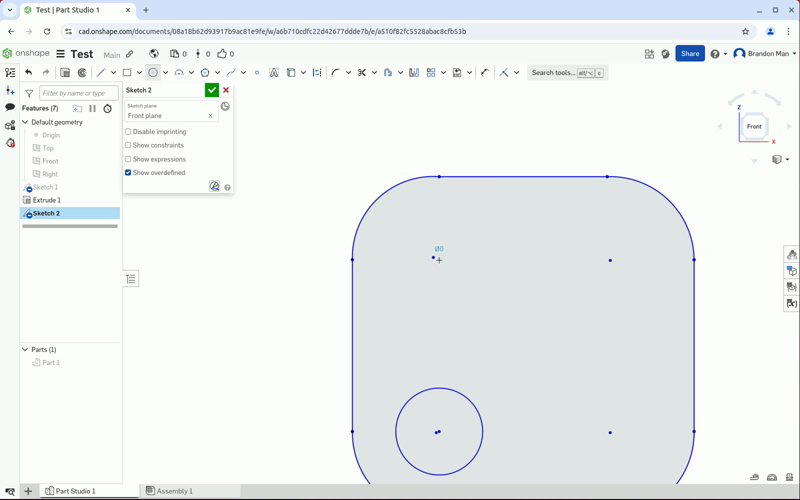
scroll(-6)
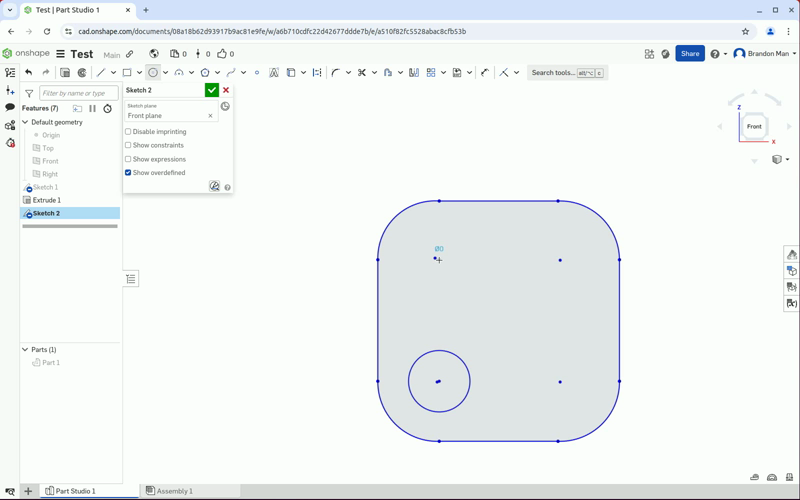
scroll(-6)
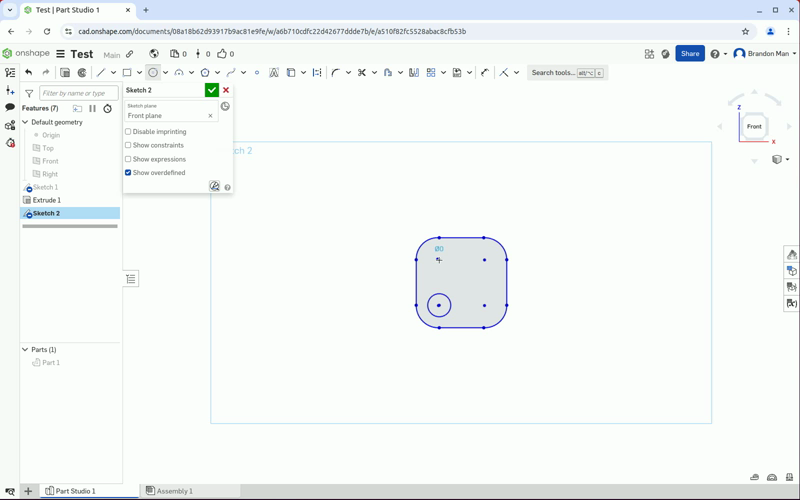
key_up(shift)
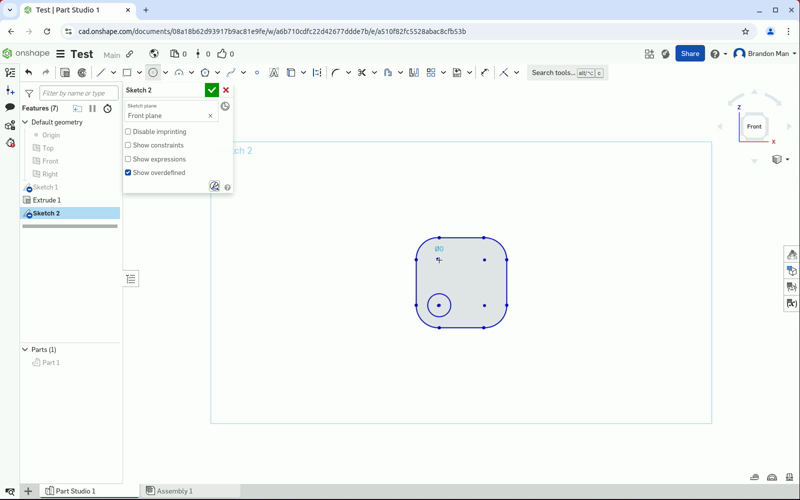
mouse_move(450, 259)
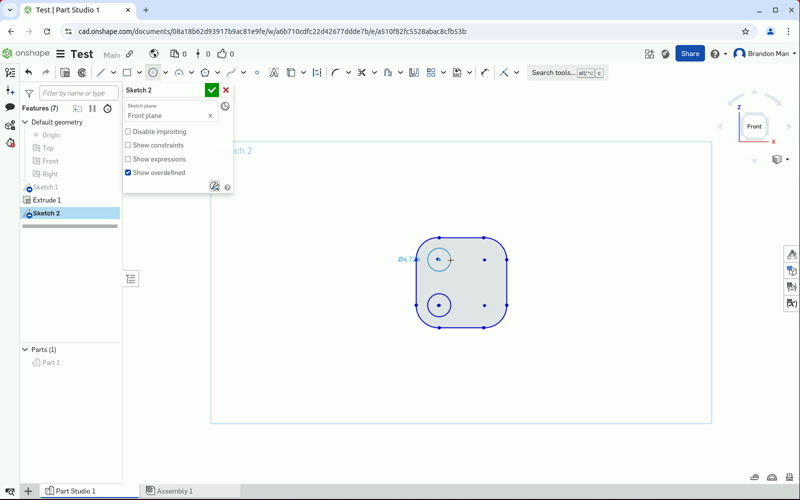
click(450, 259)
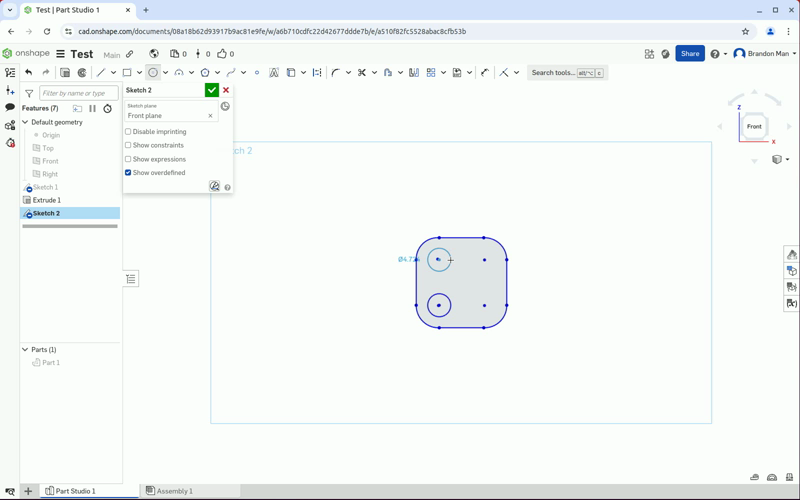
key(esc)
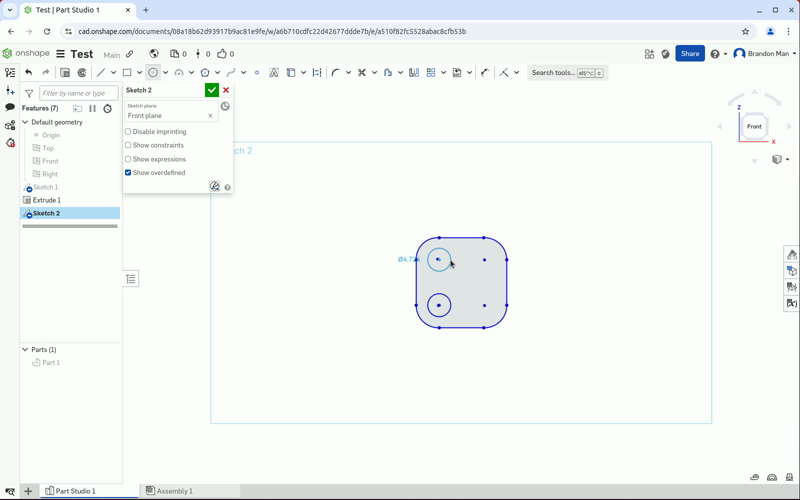
key(c)
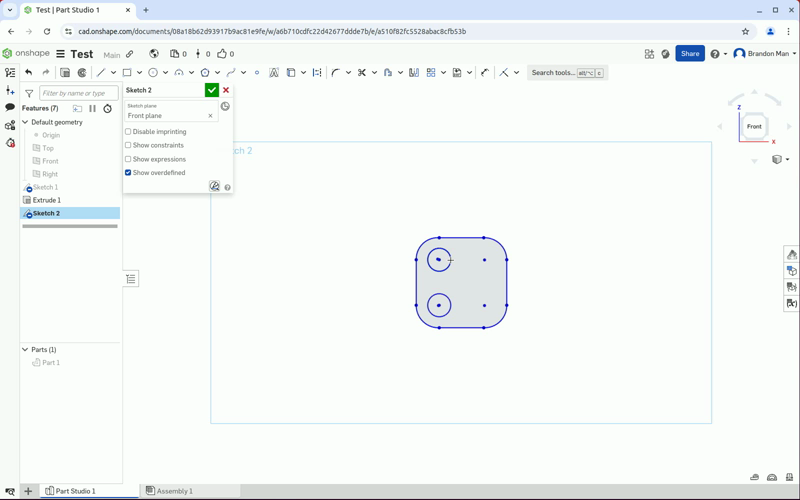
key_down(shift)
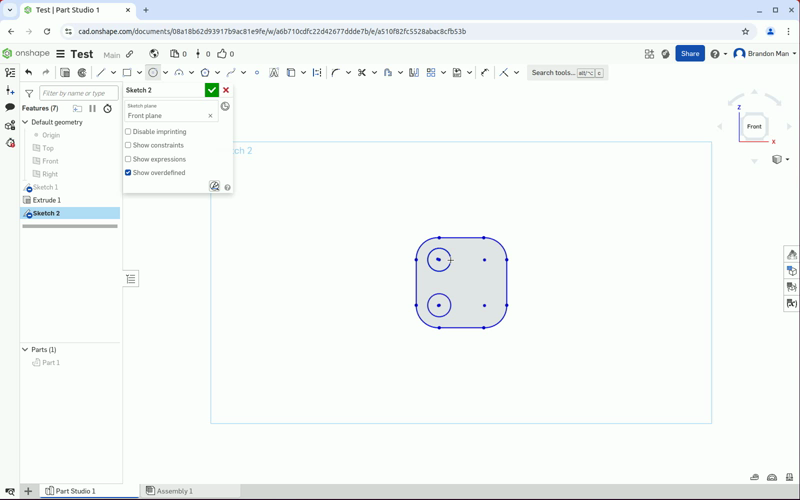
mouse_move(483, 305)
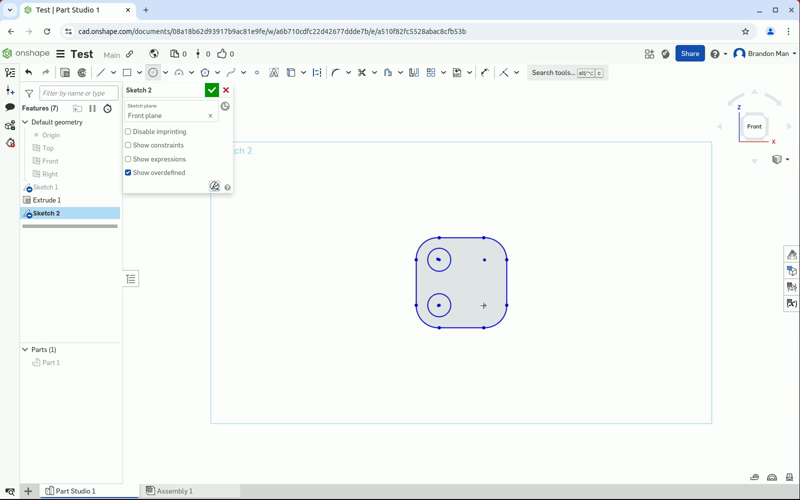
click(483, 305)
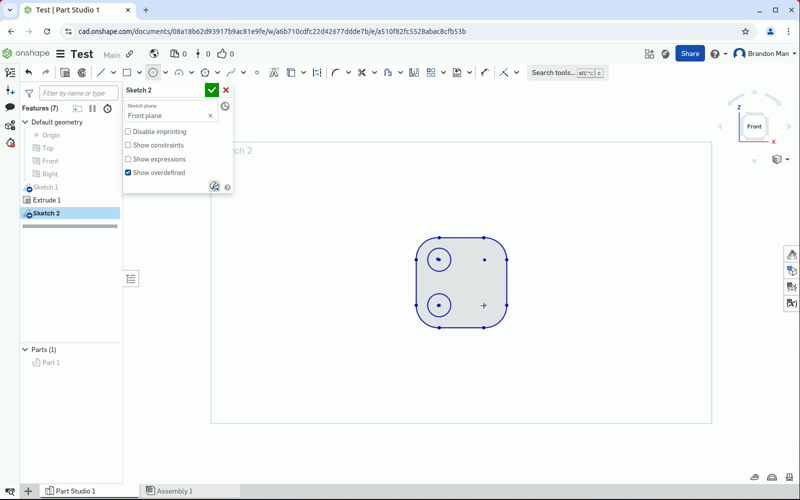
key_up(shift)
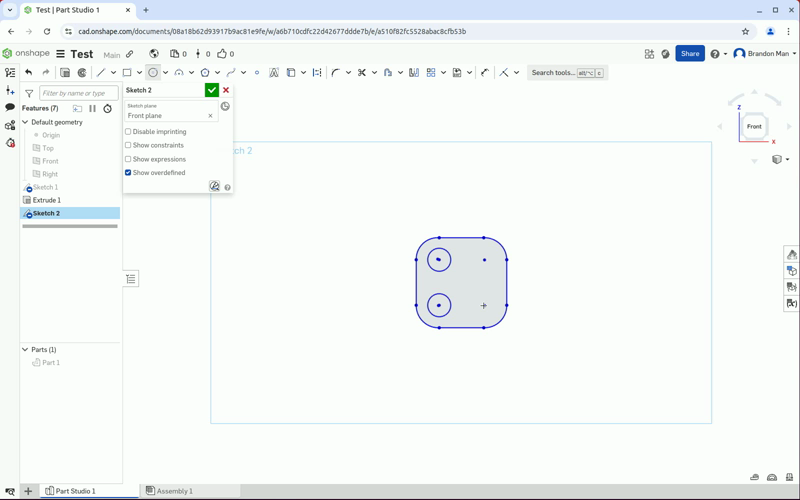
mouse_move(495, 305)
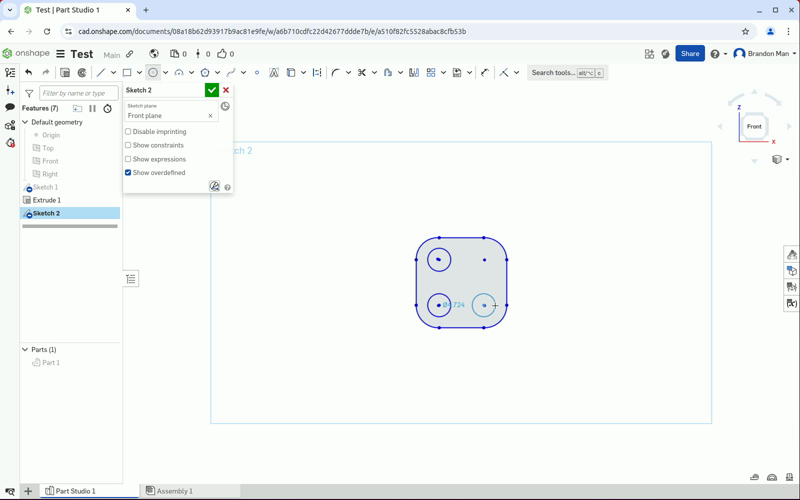
click(495, 305)
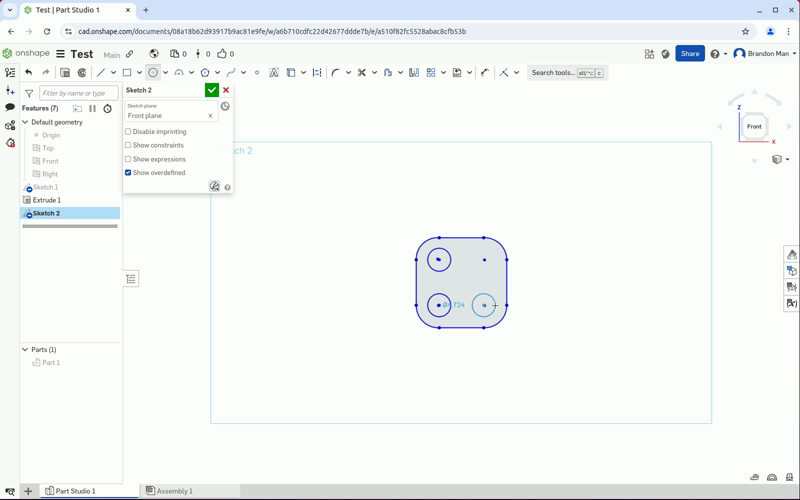
key(esc)
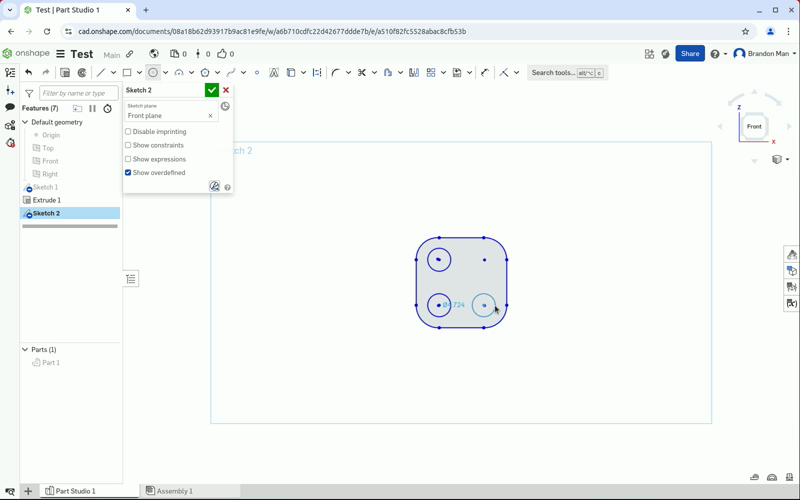
key(c)
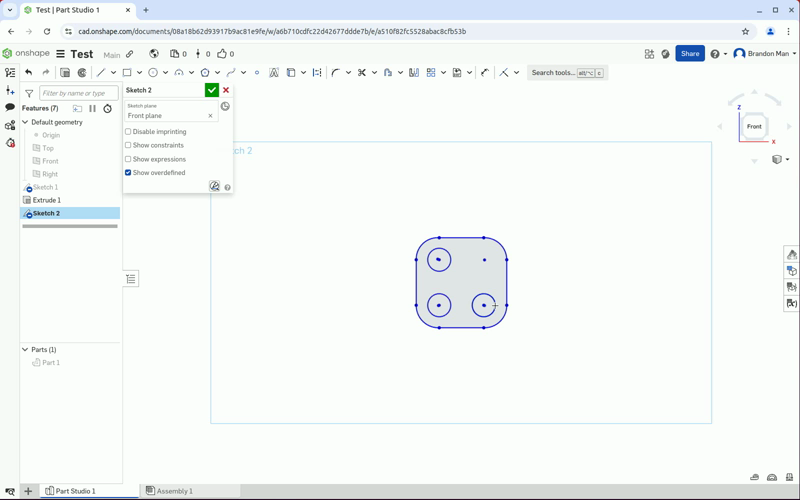
key_down(shift)
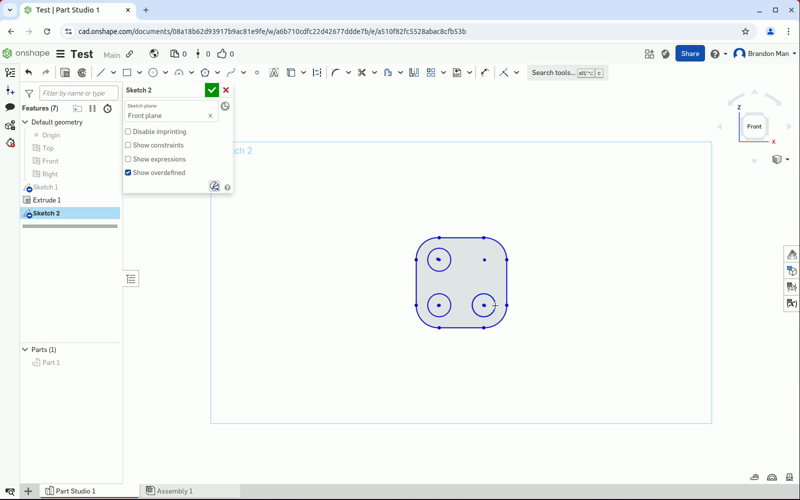
mouse_move(483, 259)
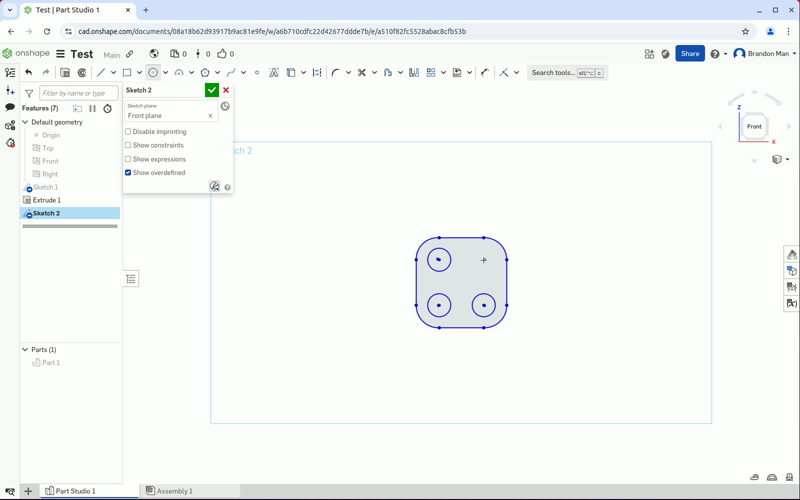
click(483, 259)
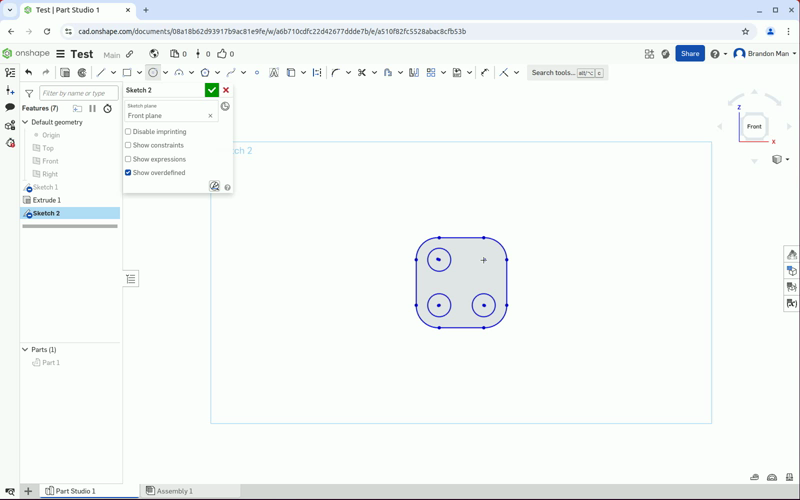
key_up(shift)
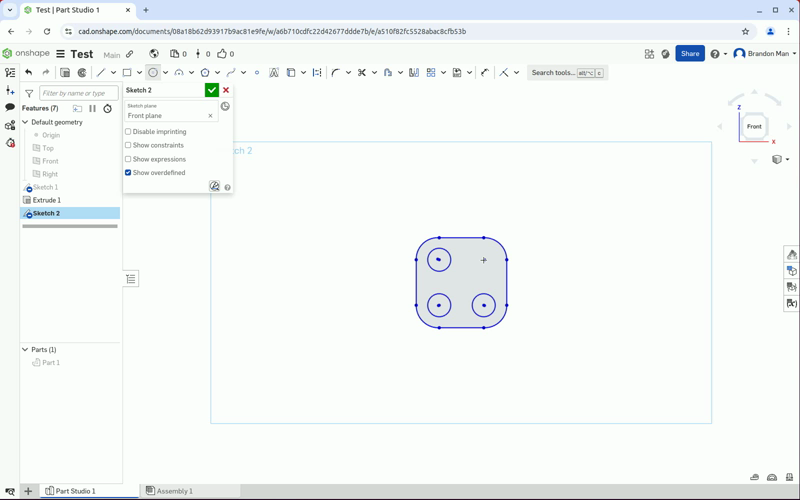
mouse_move(495, 259)
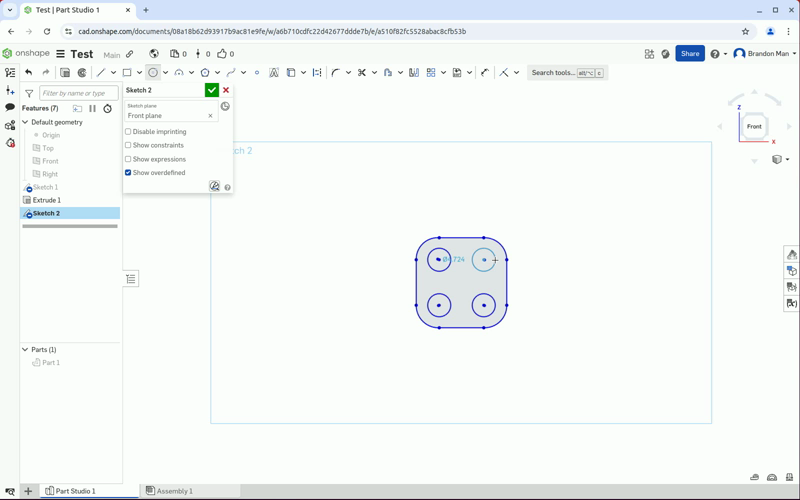
click(495, 259)
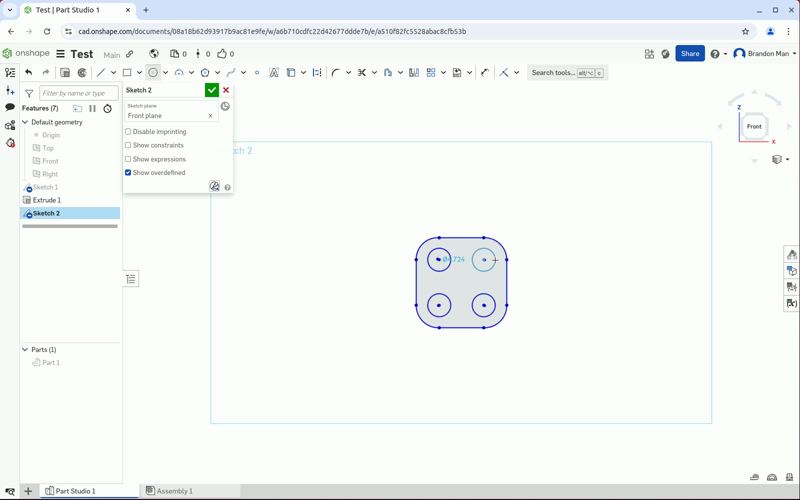
key(esc)
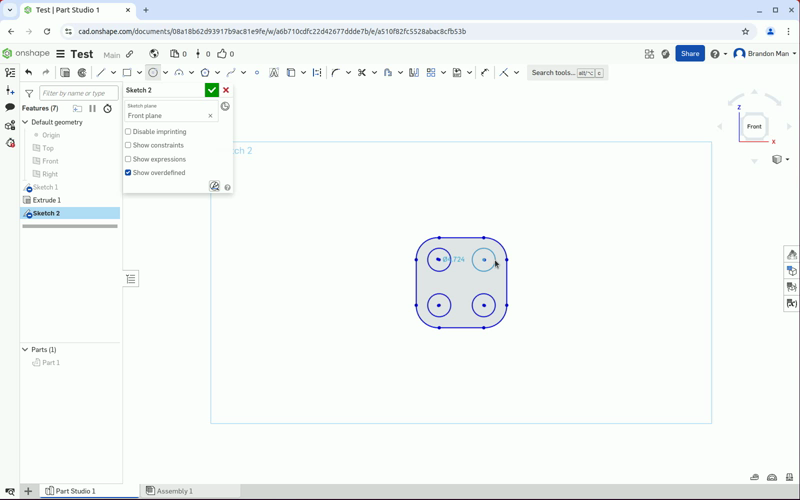
mouse_move(438, 289)
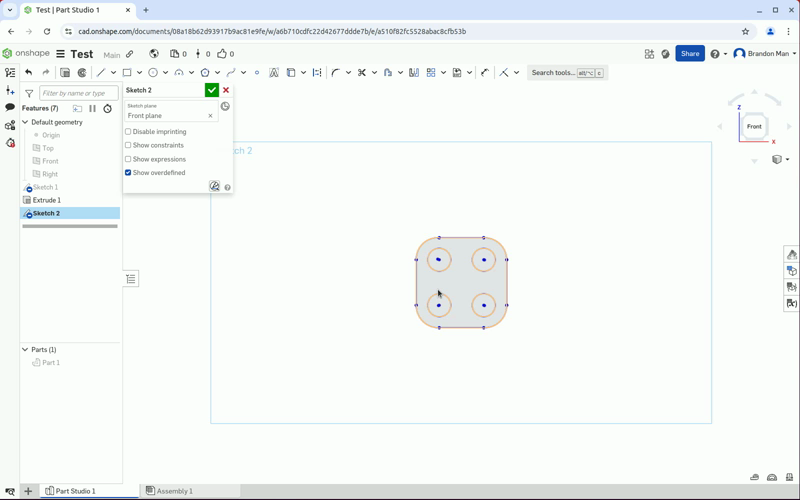
click(438, 289)
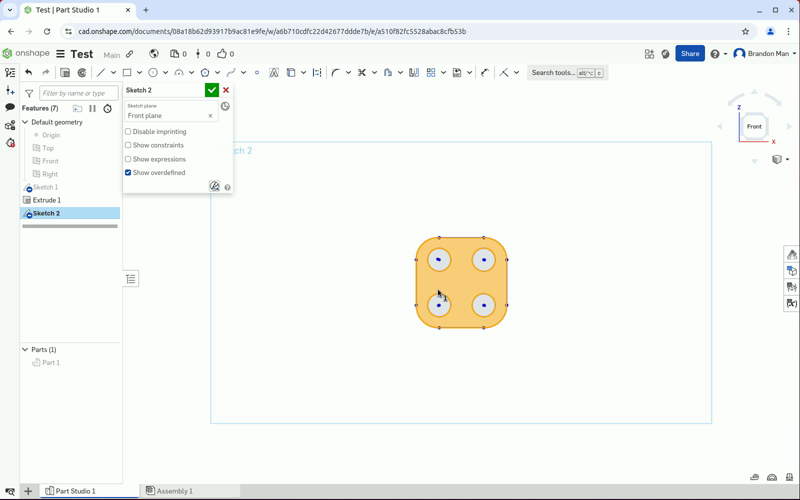
mouse_move(73, 352)
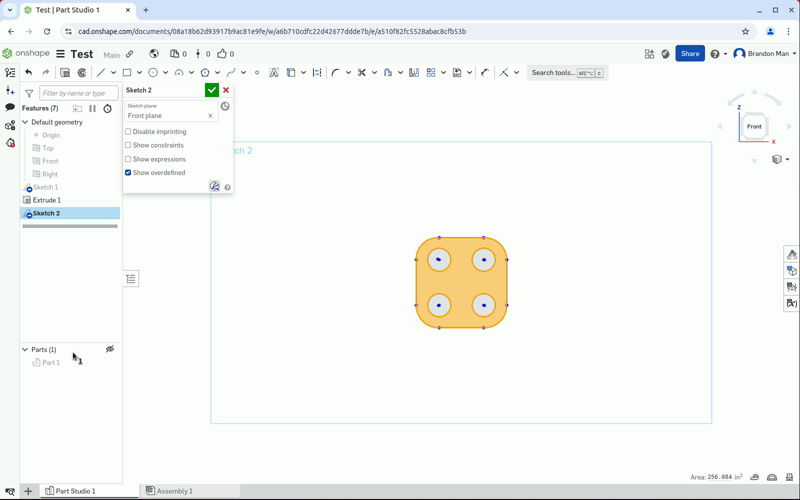
key(shift+y)
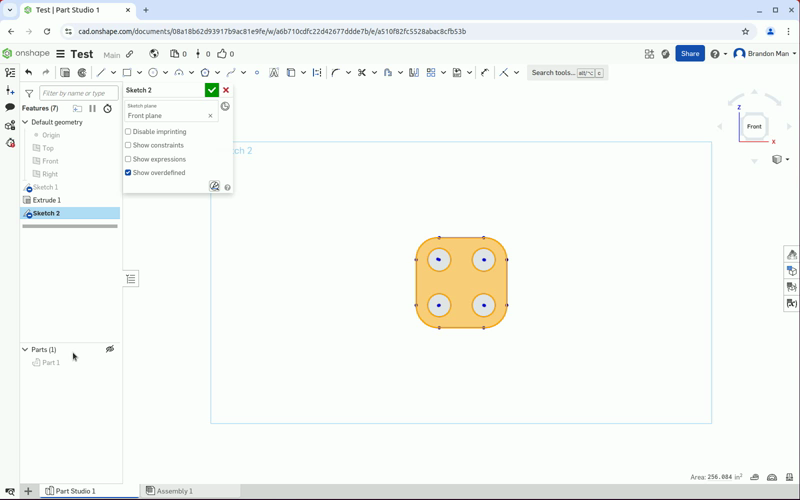
key(shift+e)
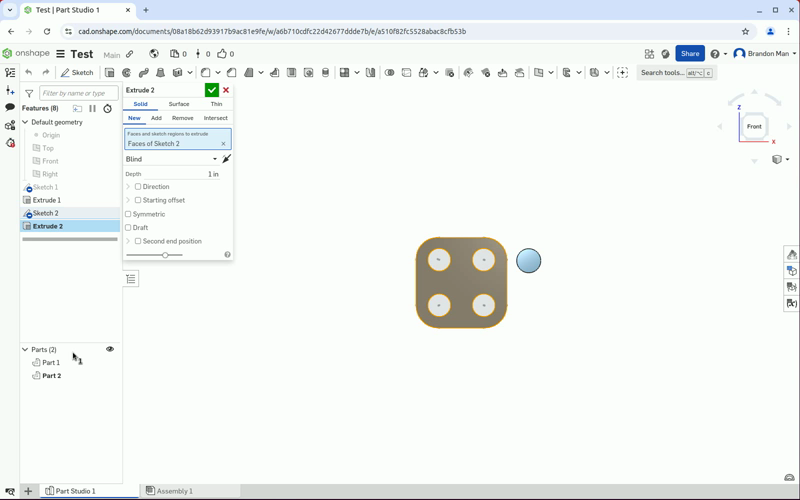
mouse_move(143, 106)
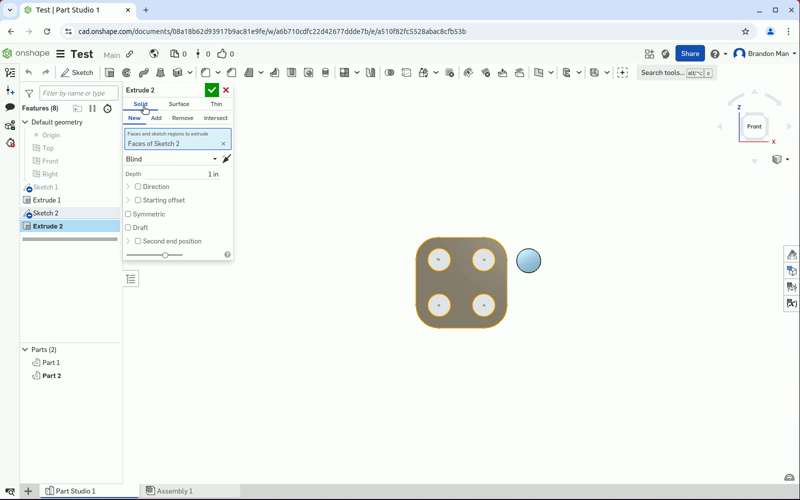
click(143, 106)
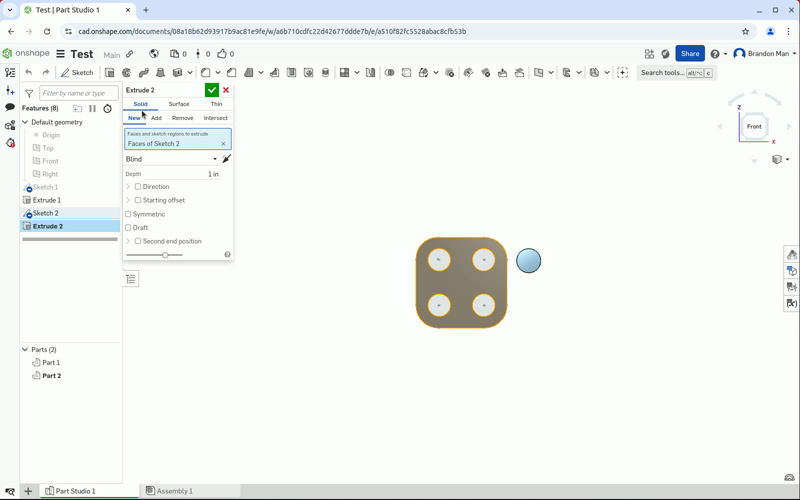
mouse_move(137, 120)
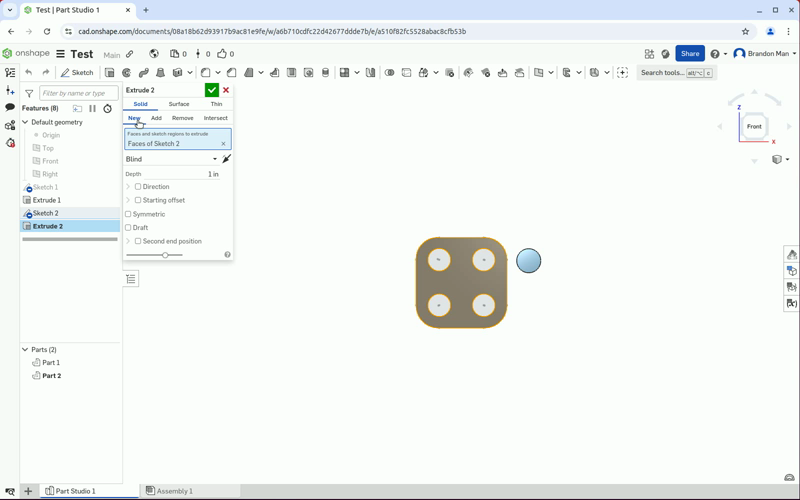
click(137, 120)
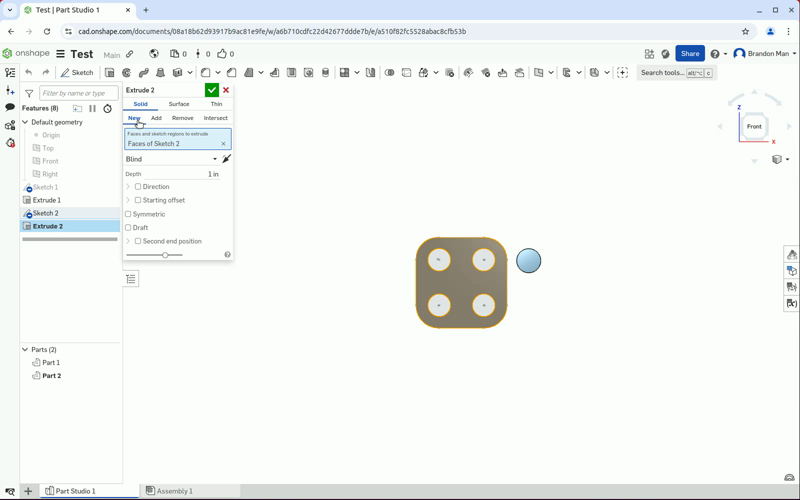
key(tab, 4)
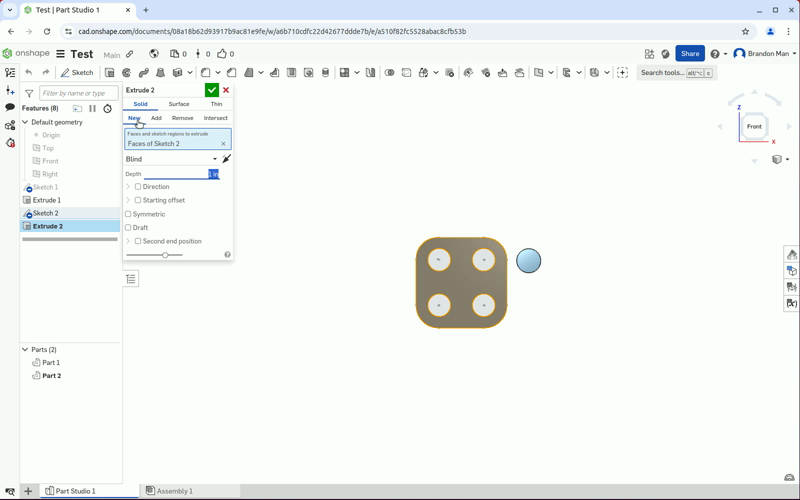
text(23.108)
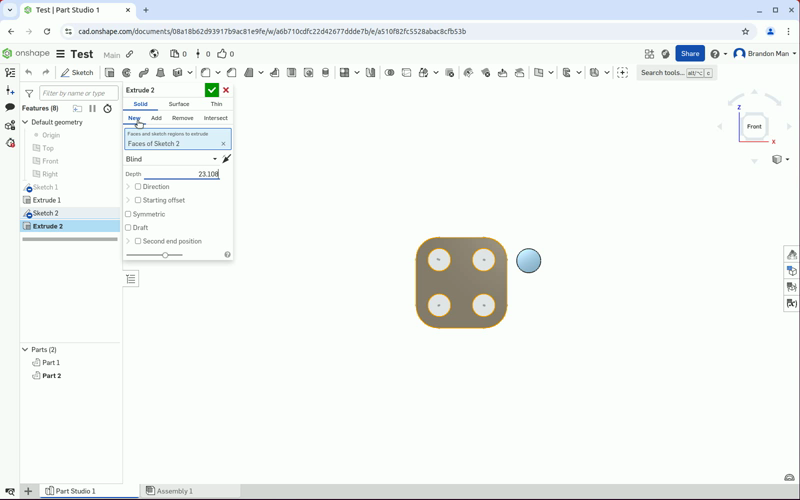
key(enter)
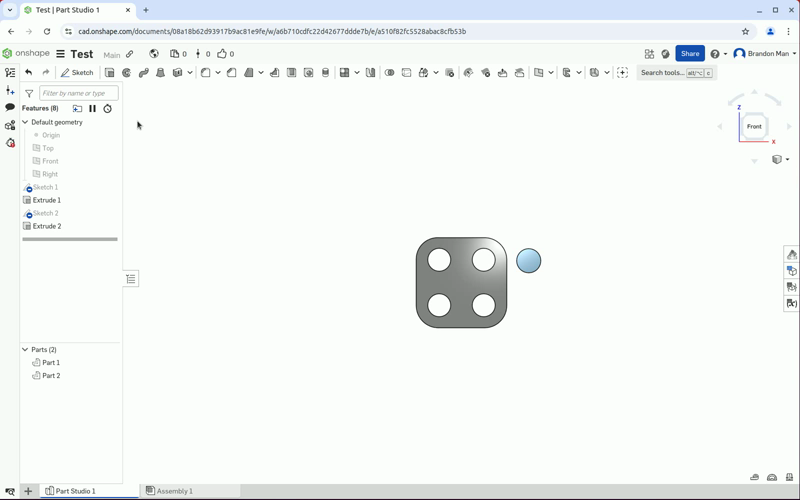
key(shift+h)
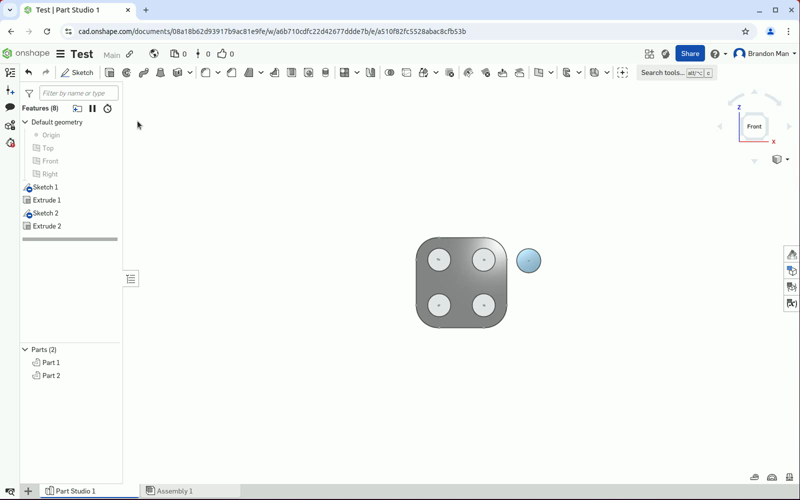
key(shift+h)
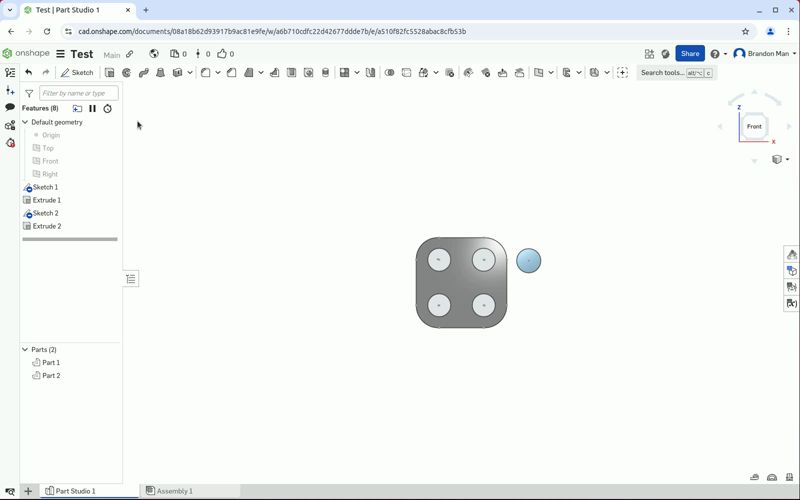
key(shift+7)
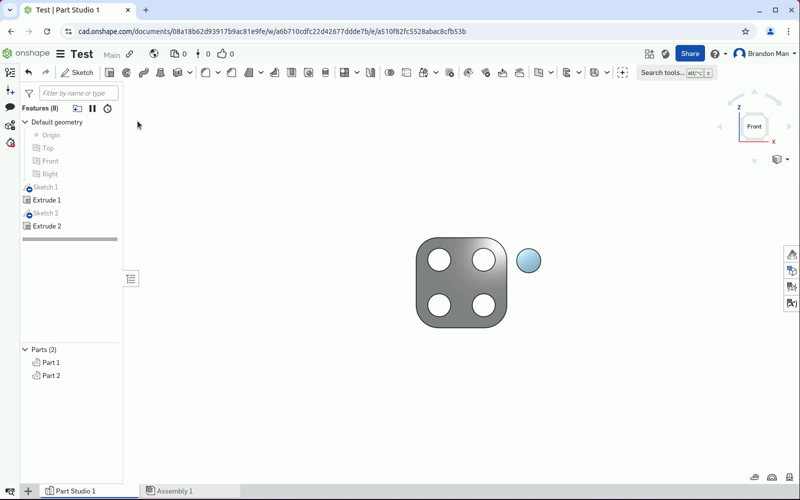
key(left, 2)
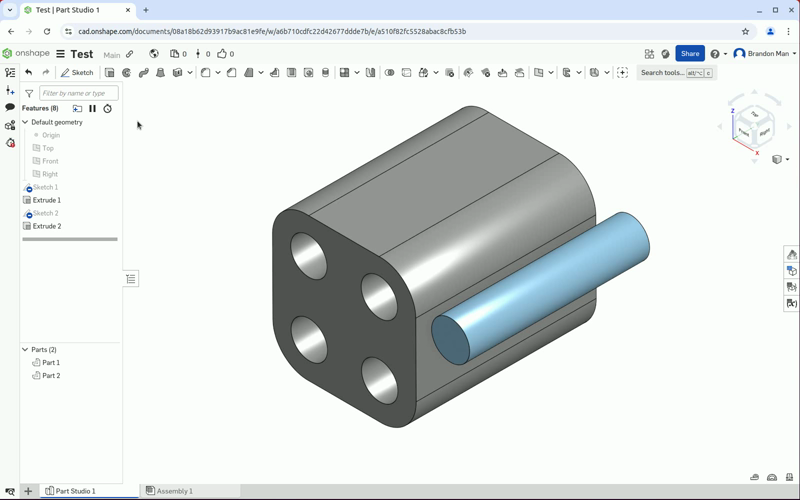
key(down, 2)
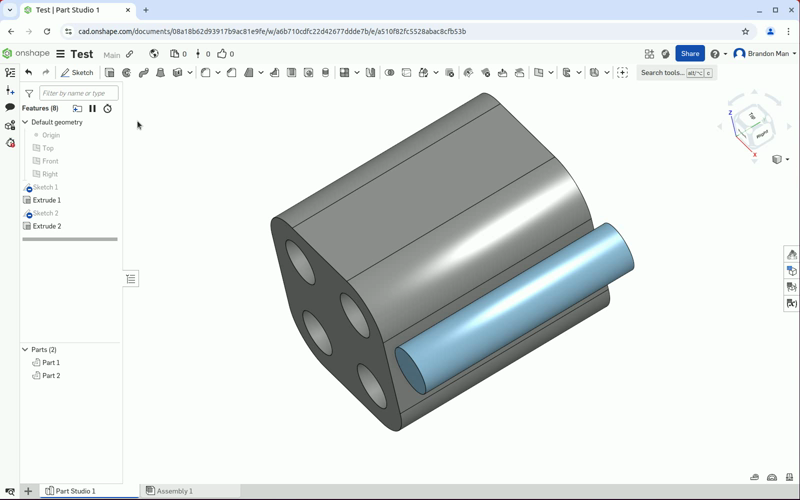
key(up, 2)
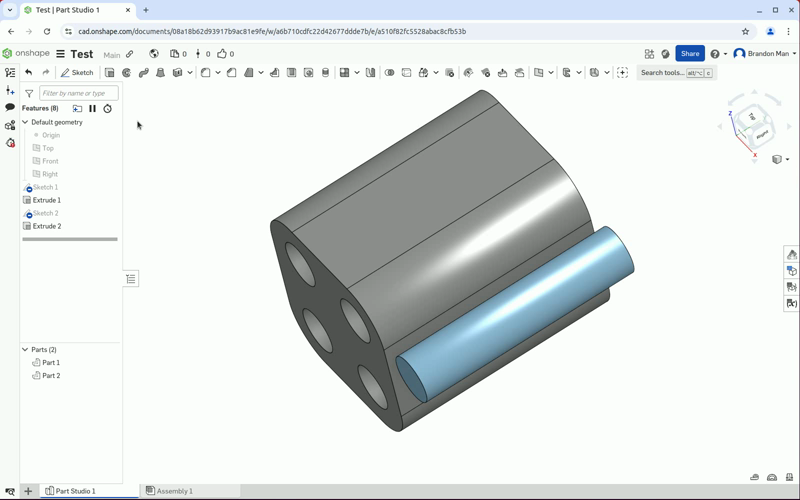
key(right, 2)
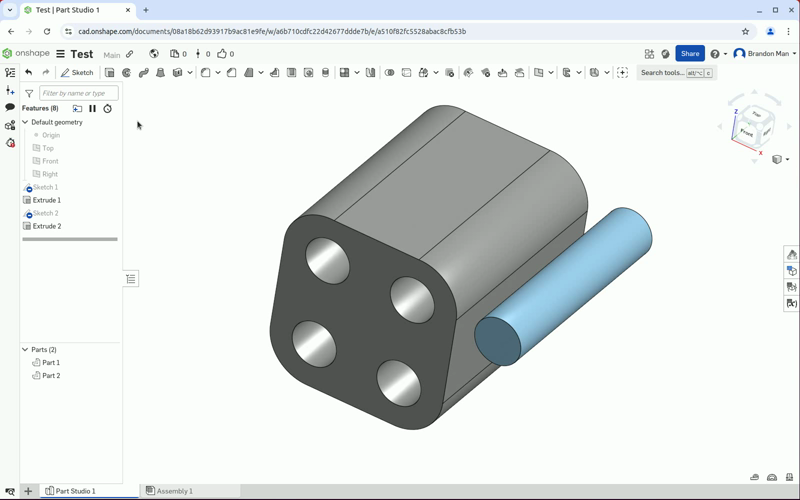
mouse_move(73, 189)
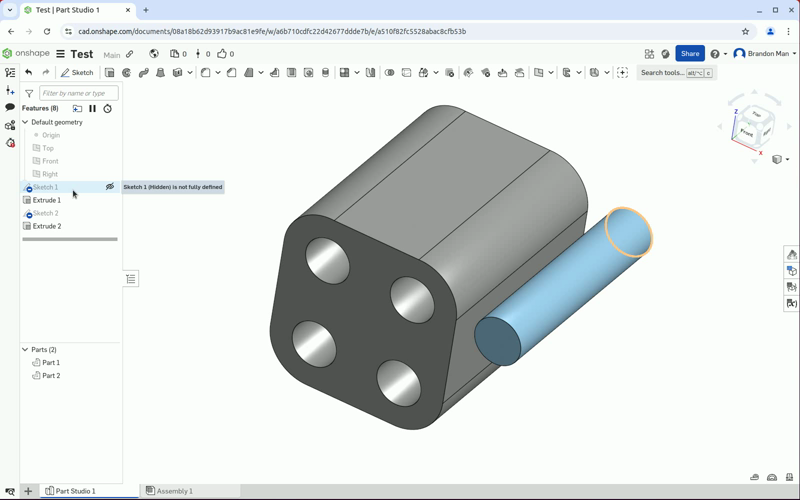
click(73, 189)